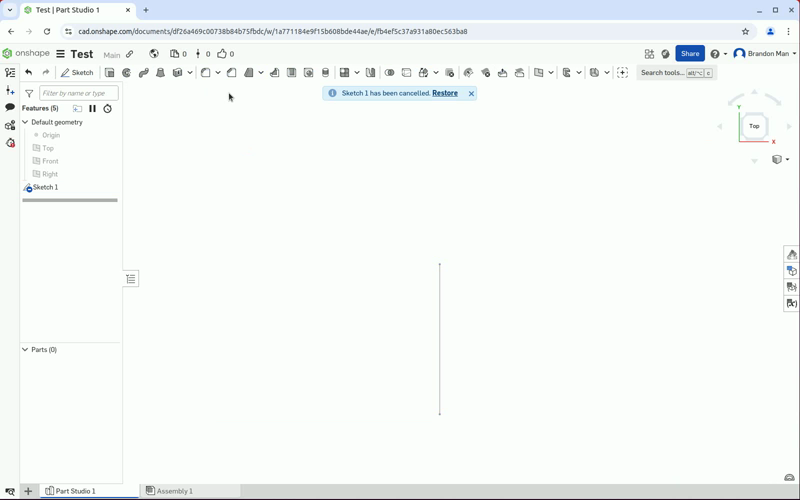
key(shift+h)
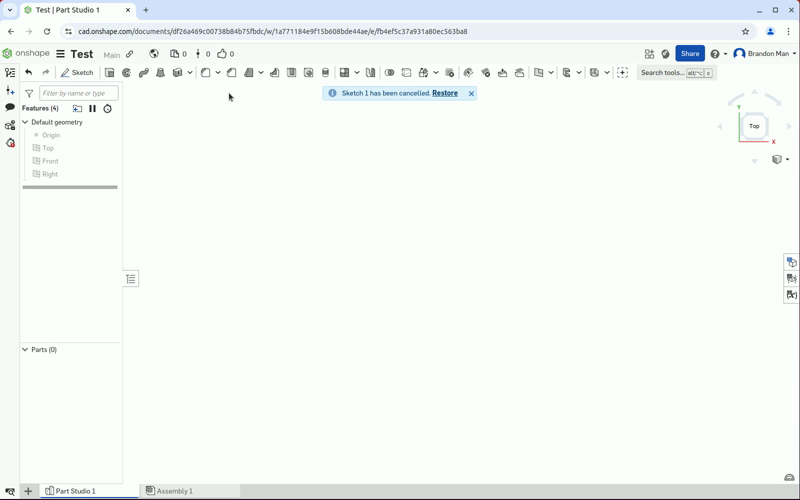
mouse_move(73, 352)
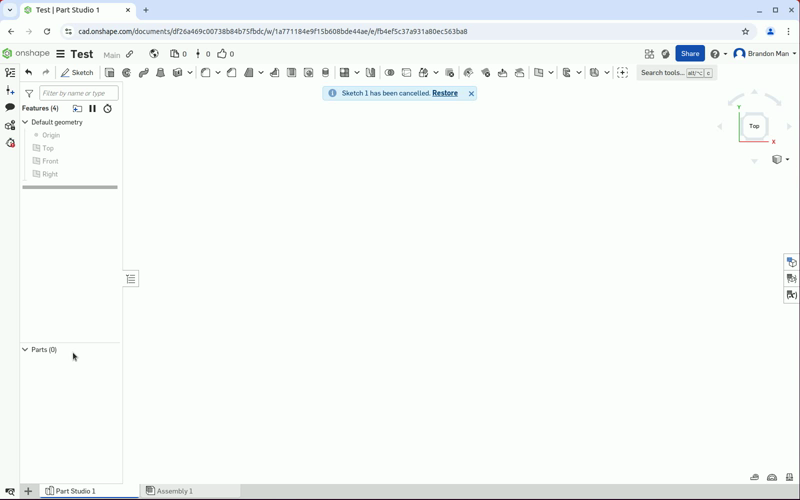
key(y)
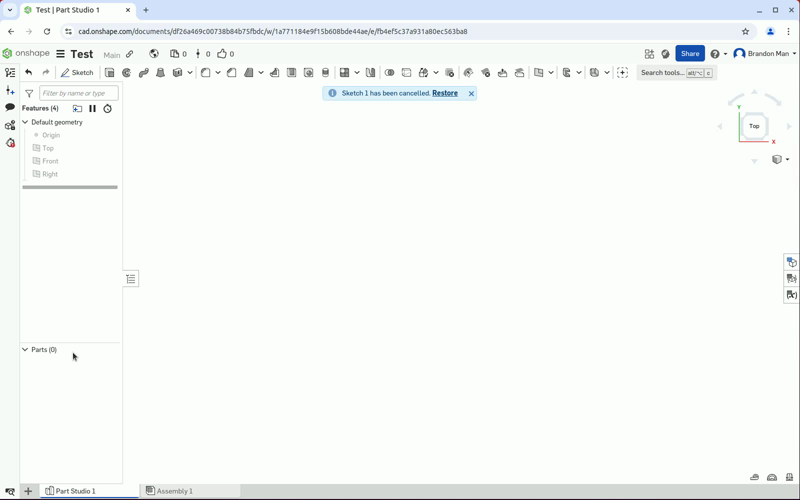
key(shift+p)
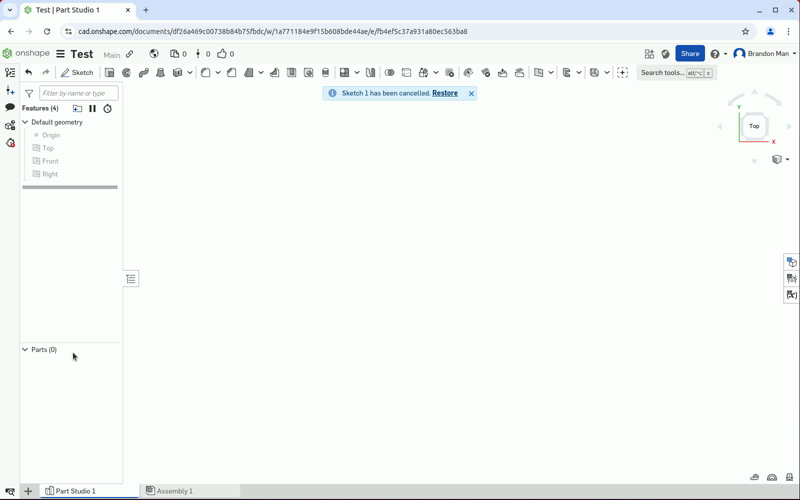
key(space)
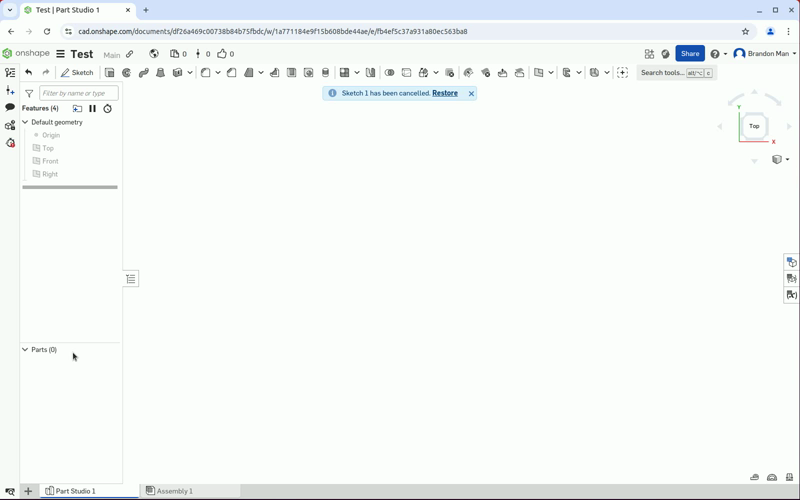
key_down(shift)
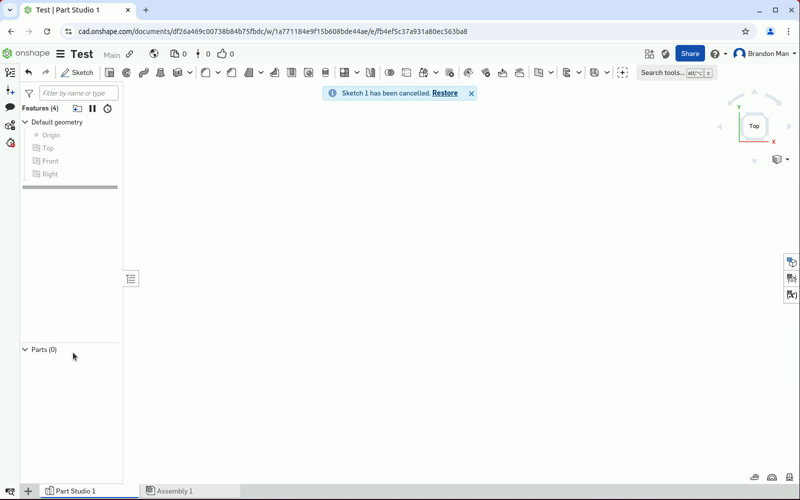
key(up)
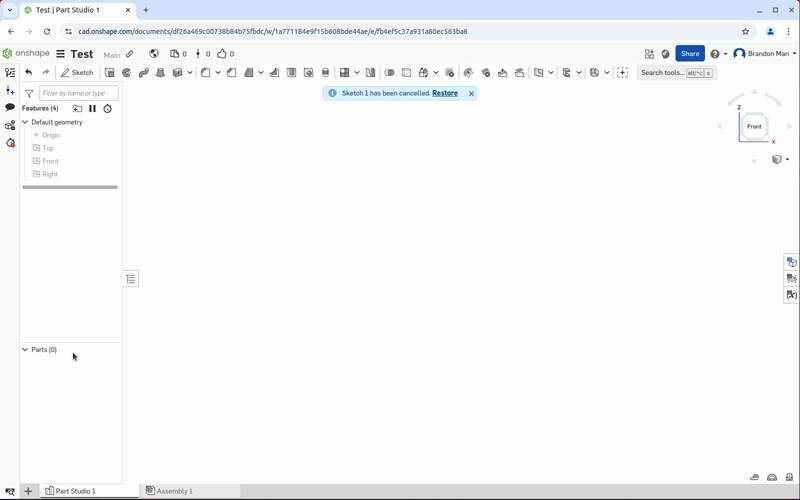
key_up(shift)
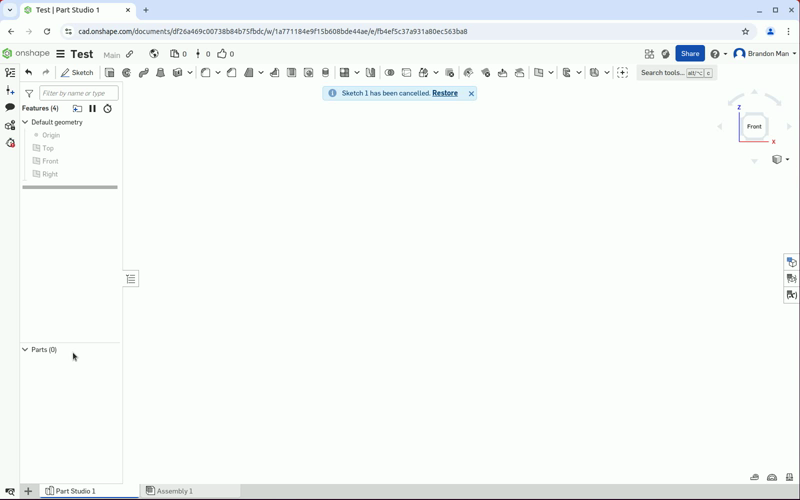
mouse_move(73, 352)
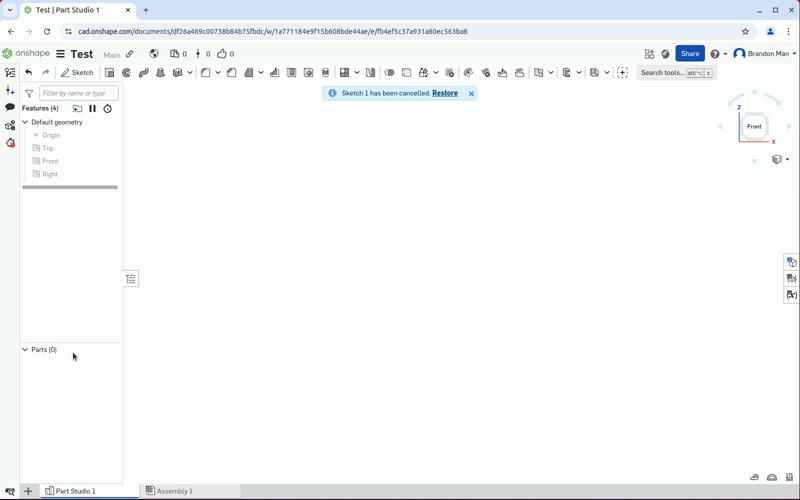
key(shift+y)
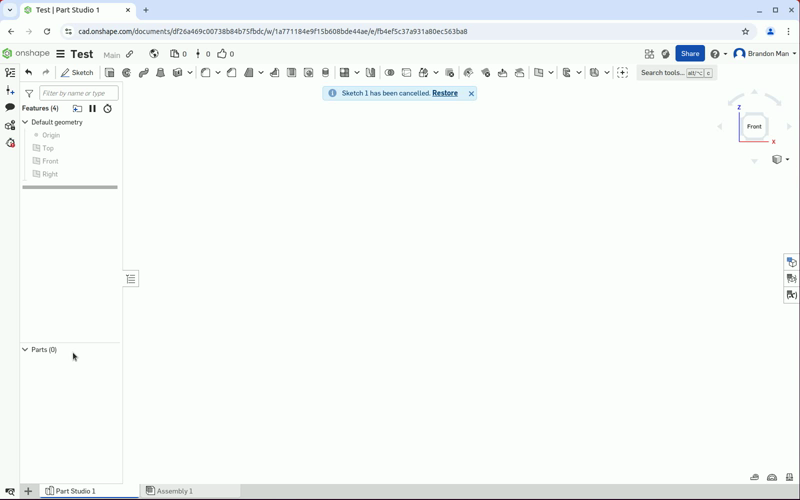
key(shift+s)
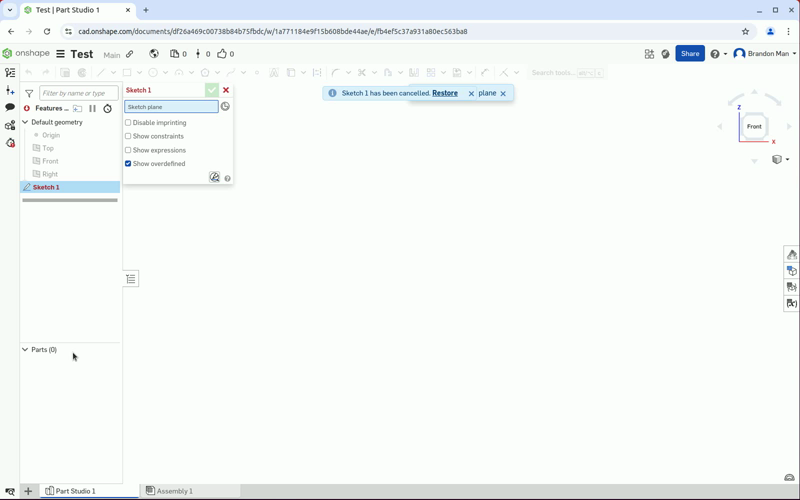
mouse_move(73, 163)
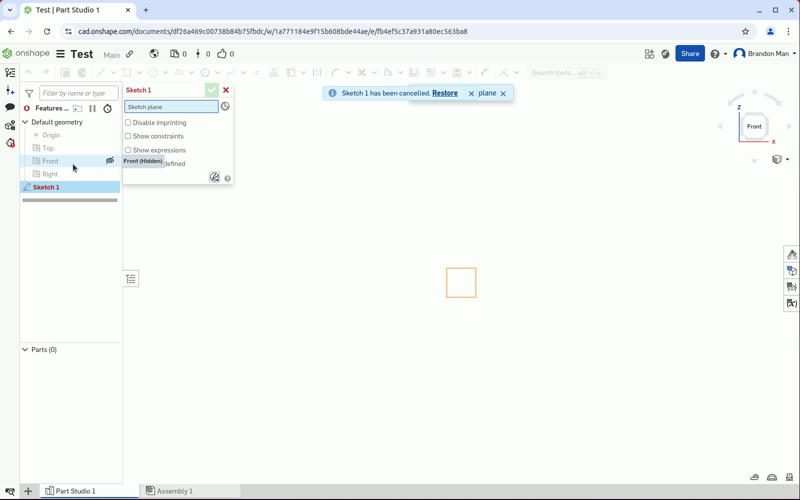
click(73, 163)
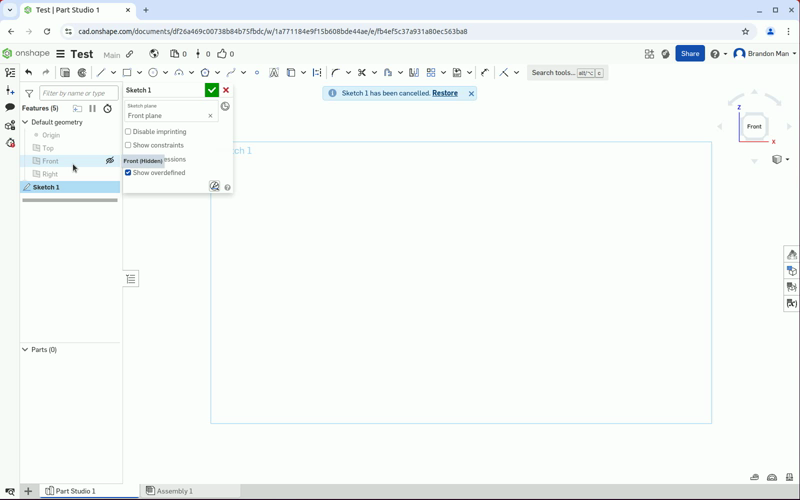
mouse_move(73, 352)
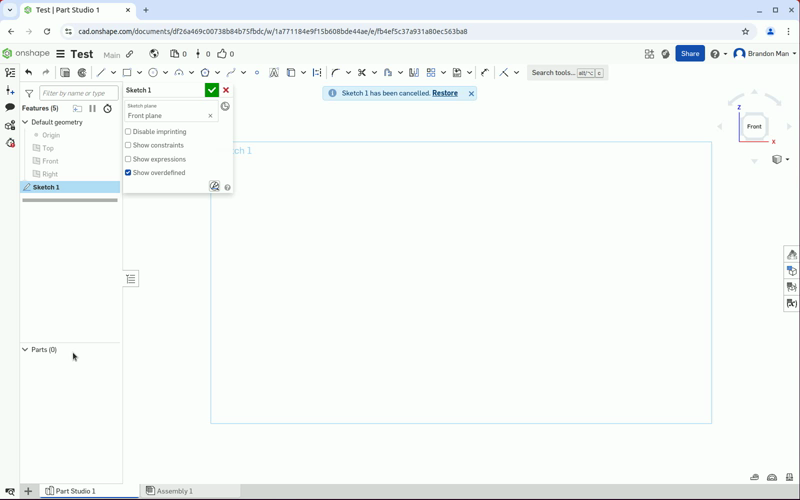
key(y)
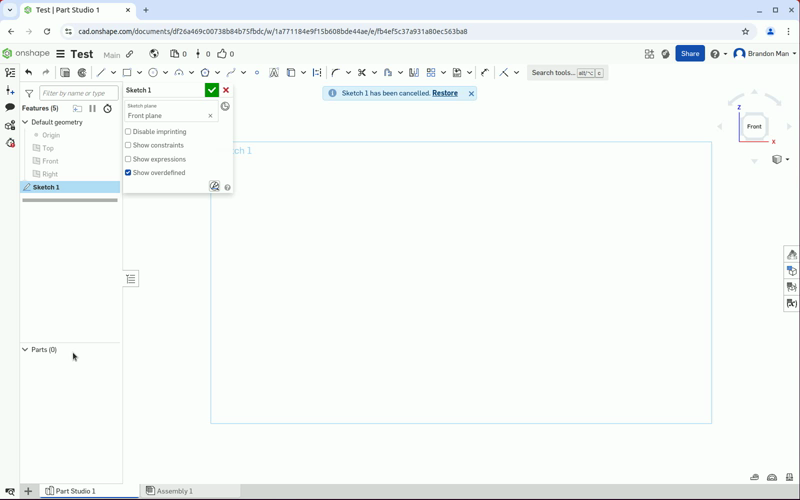
key(l)
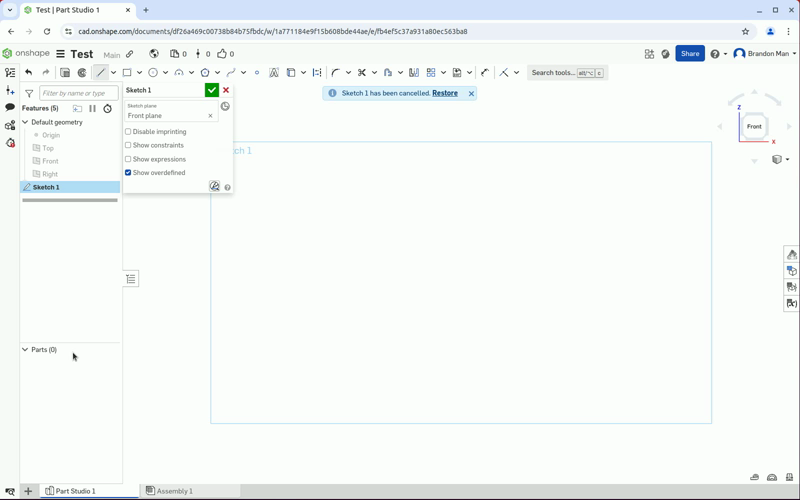
key_down(shift)
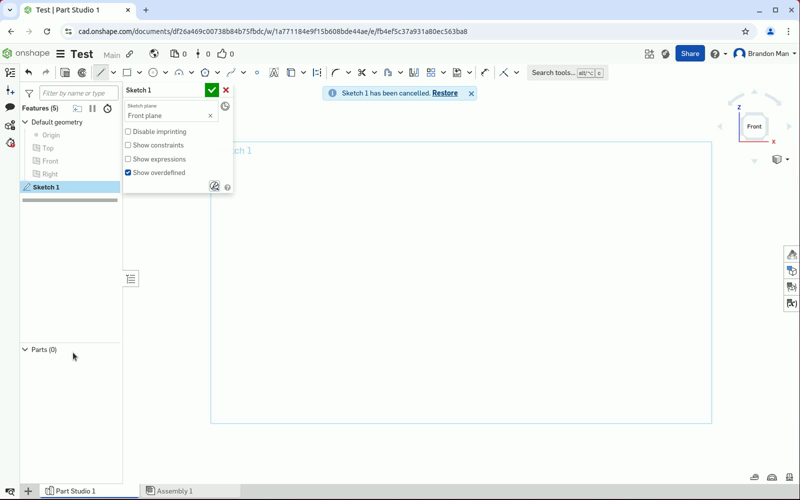
mouse_move(460, 376)
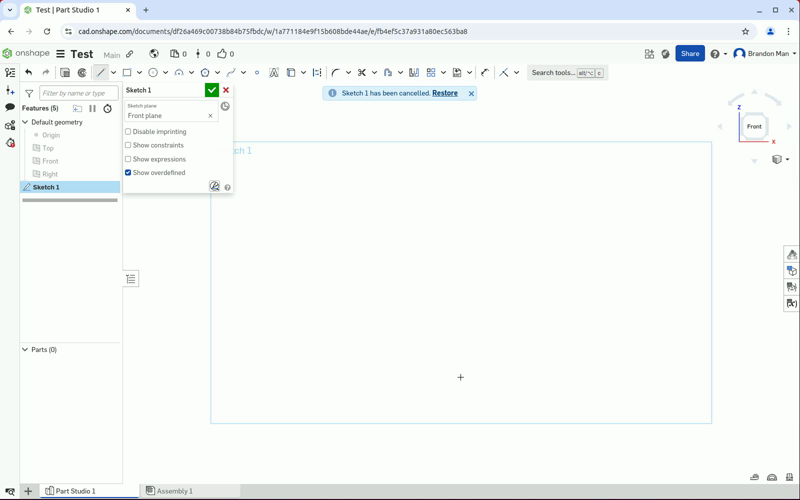
click(460, 376)
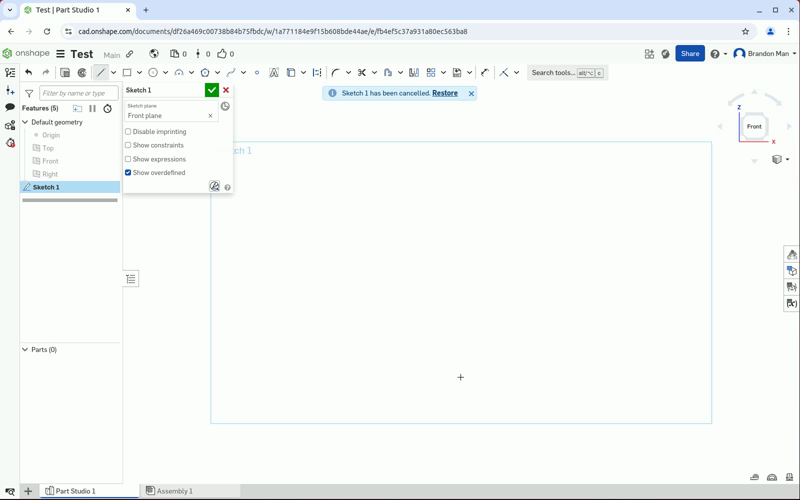
key_up(shift)
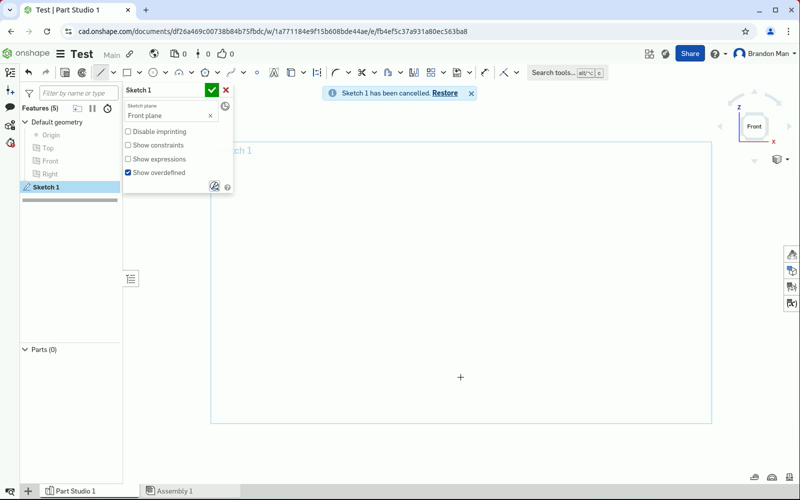
key_down(shift)
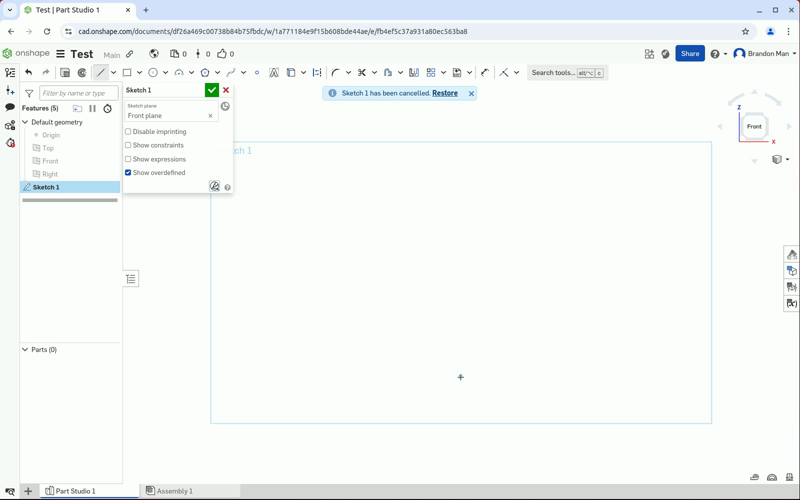
mouse_move(490, 376)
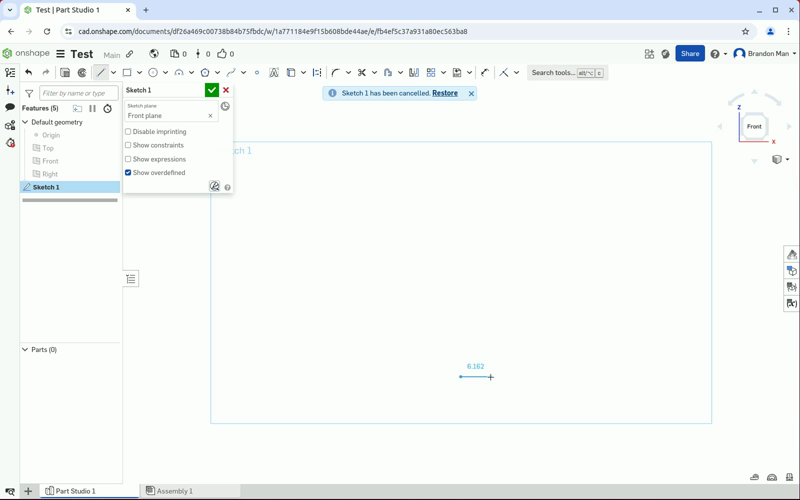
mouse_move(470, 376)
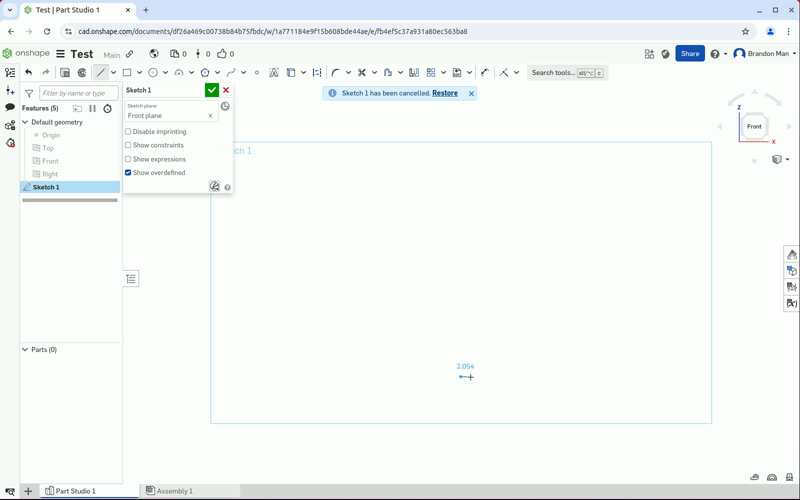
click(470, 376)
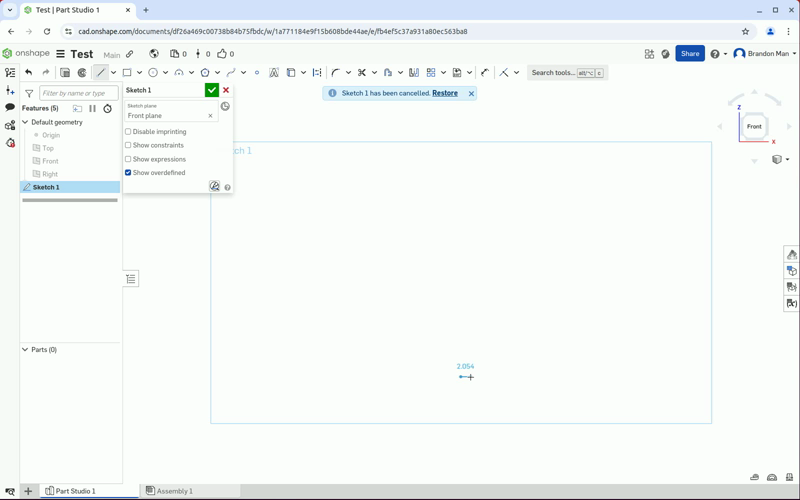
key_up(shift)
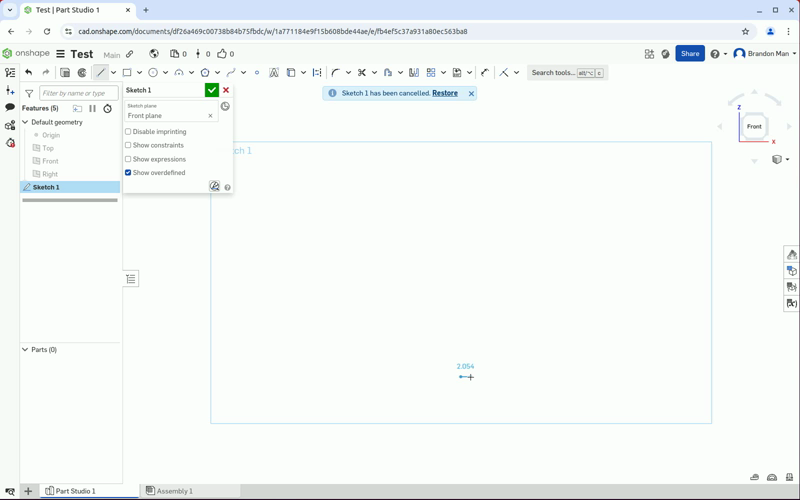
key_down(shift)
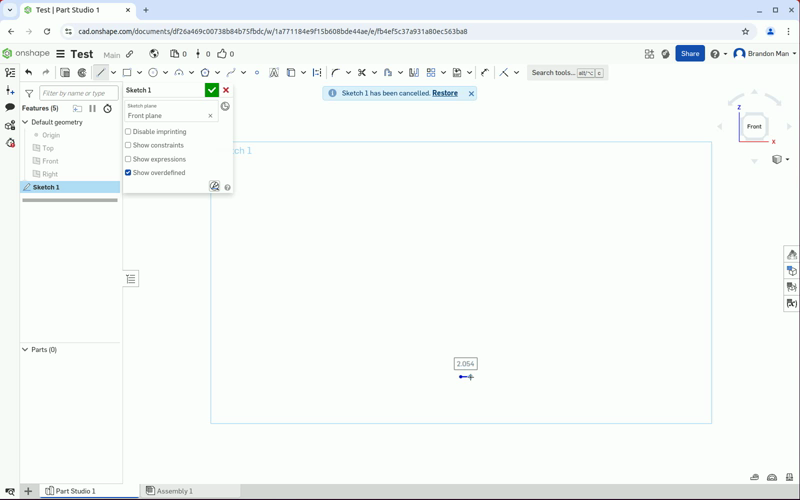
mouse_move(470, 291)
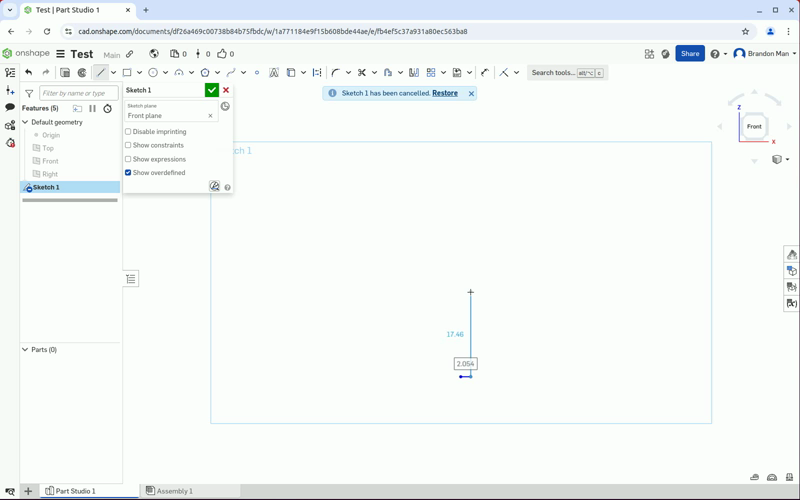
click(470, 291)
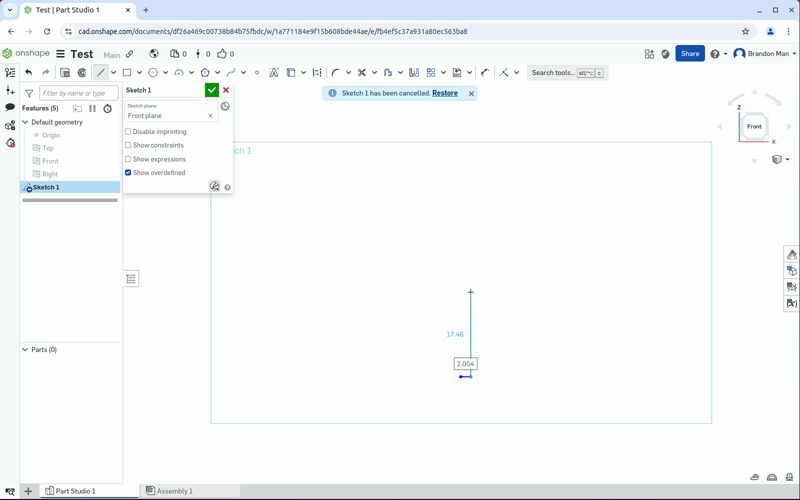
key_up(shift)
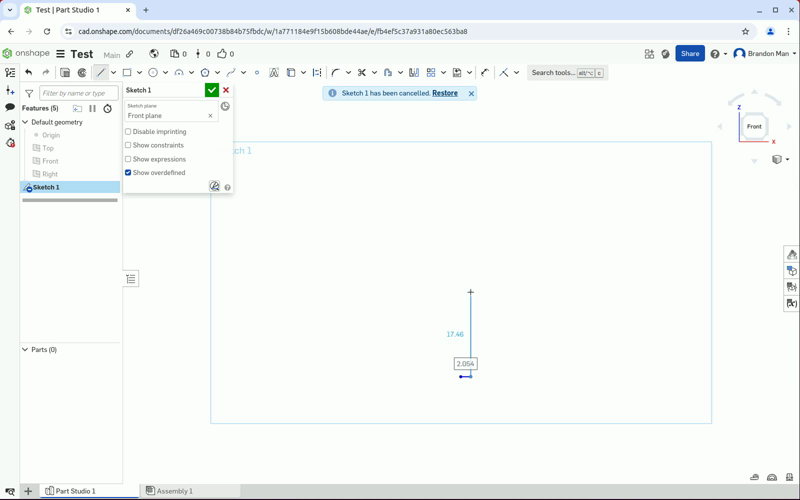
key_down(shift)
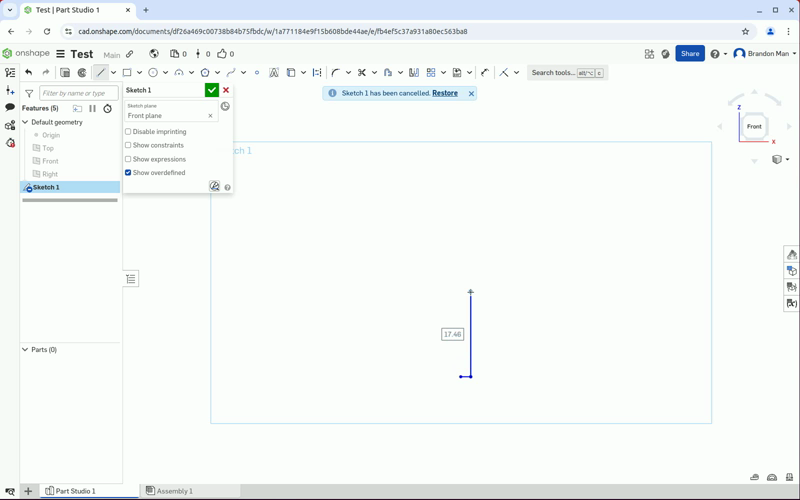
mouse_move(500, 291)
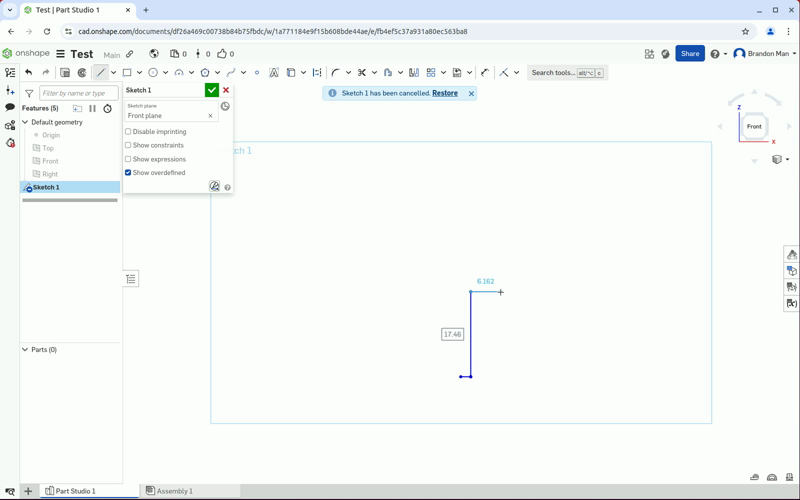
mouse_move(460, 291)
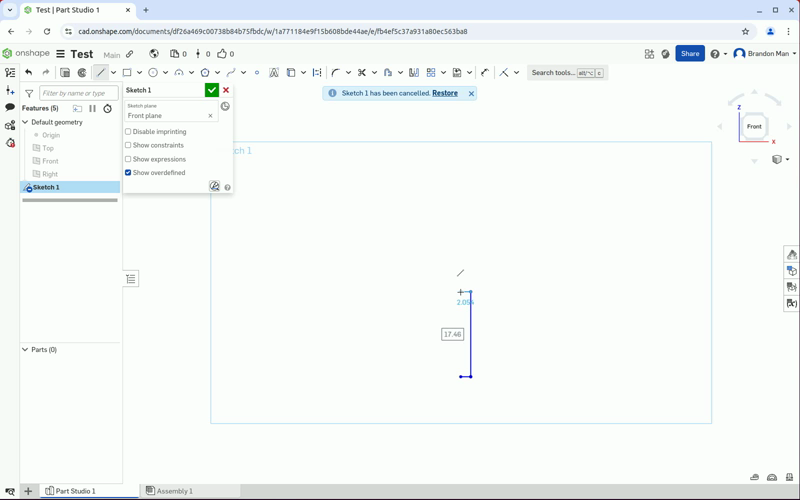
click(460, 291)
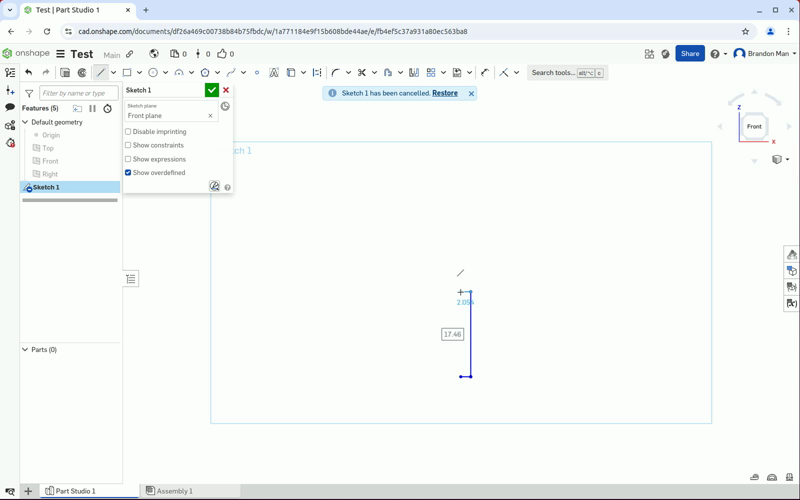
key_up(shift)
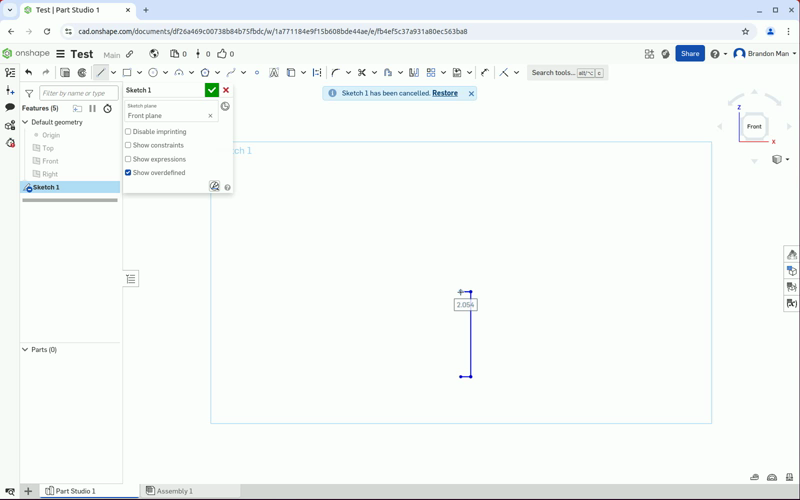
key_down(shift)
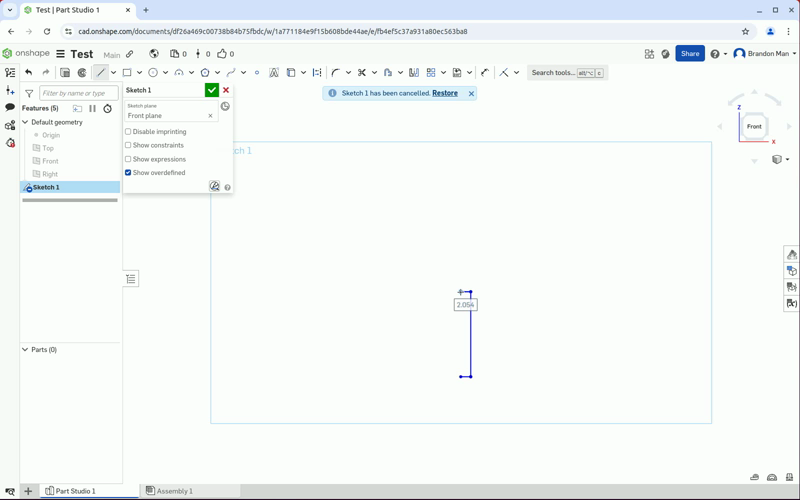
mouse_move(460, 376)
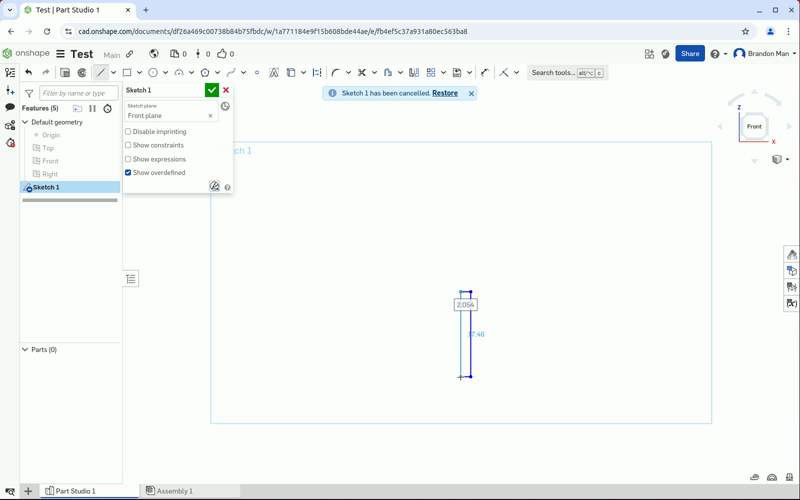
key_up(shift)
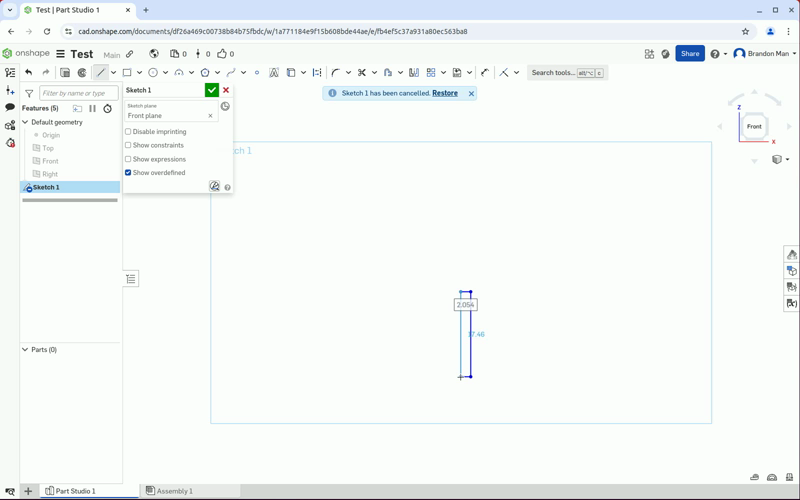
click(460, 376)
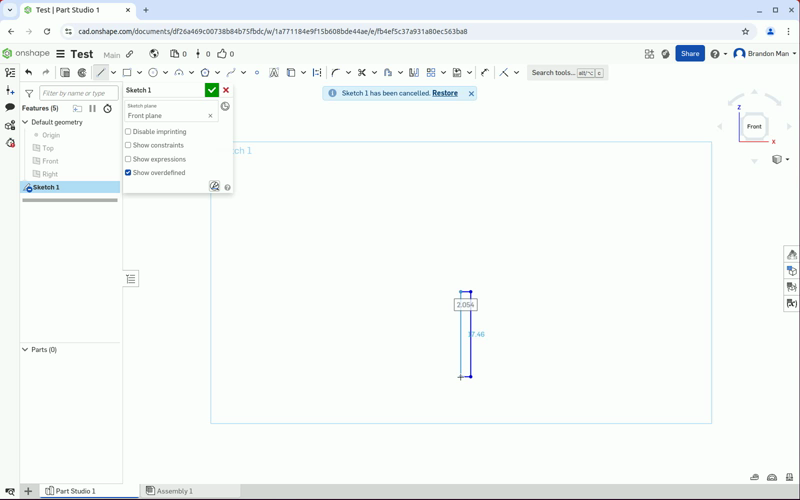
key(esc)
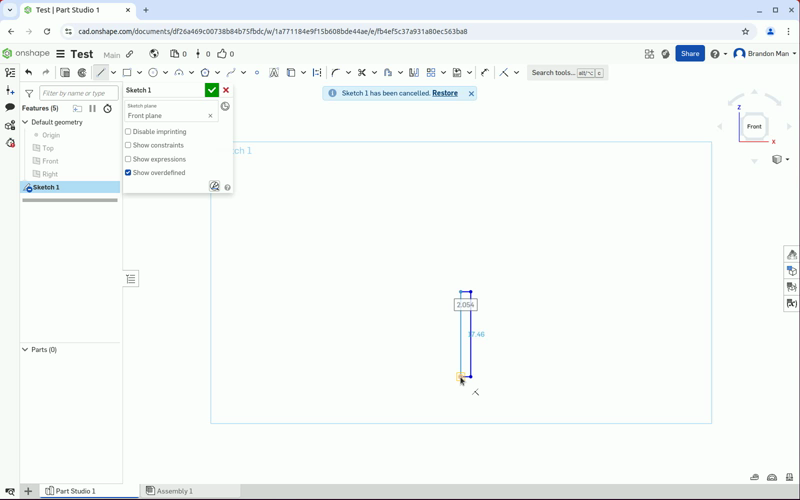
mouse_move(465, 296)
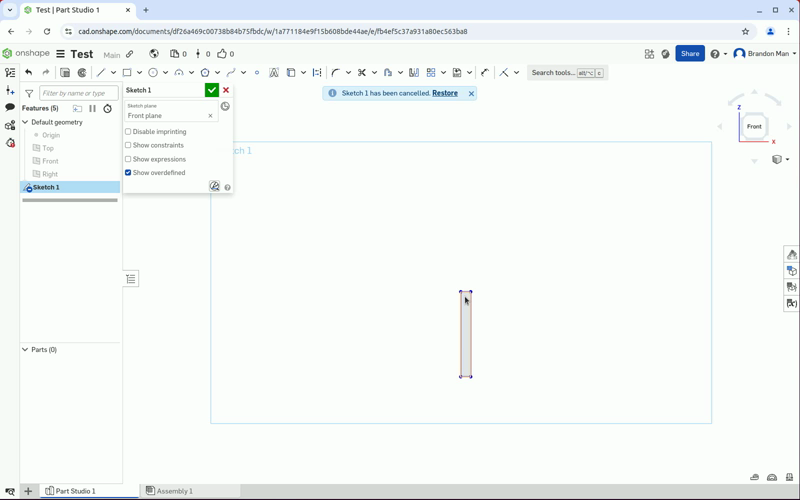
scroll(6)
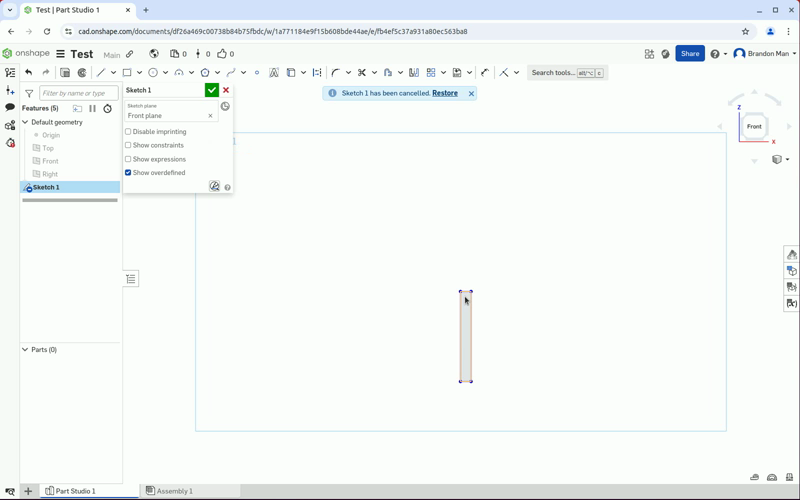
scroll(6)
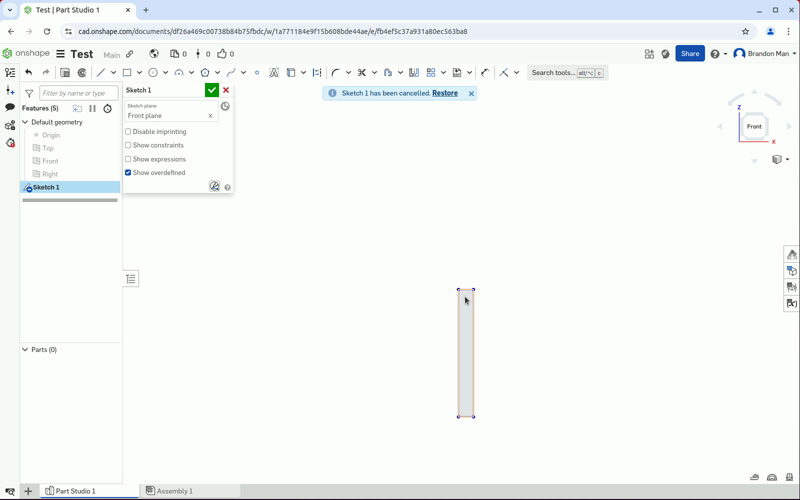
scroll(6)
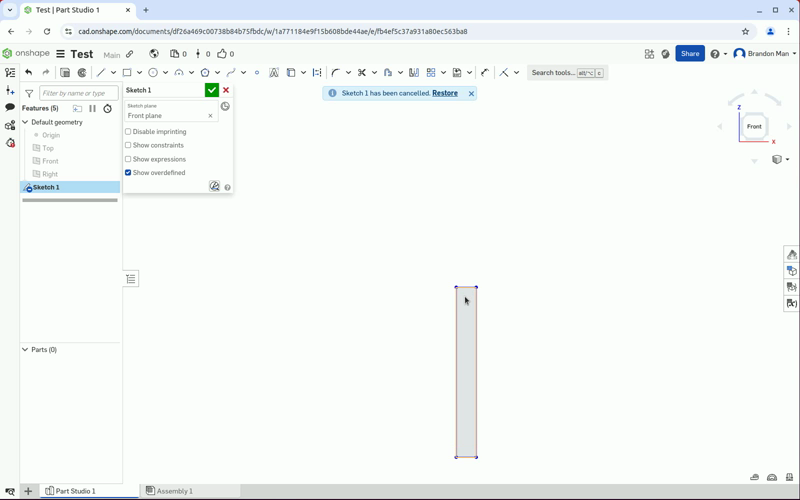
scroll(6)
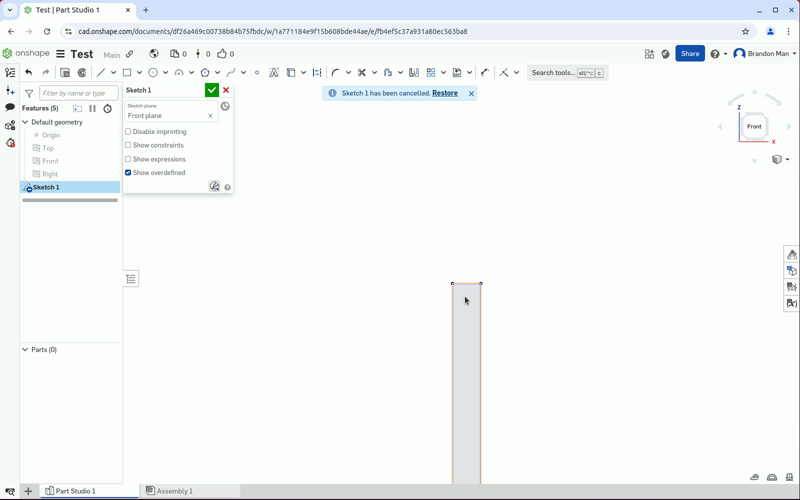
scroll(6)
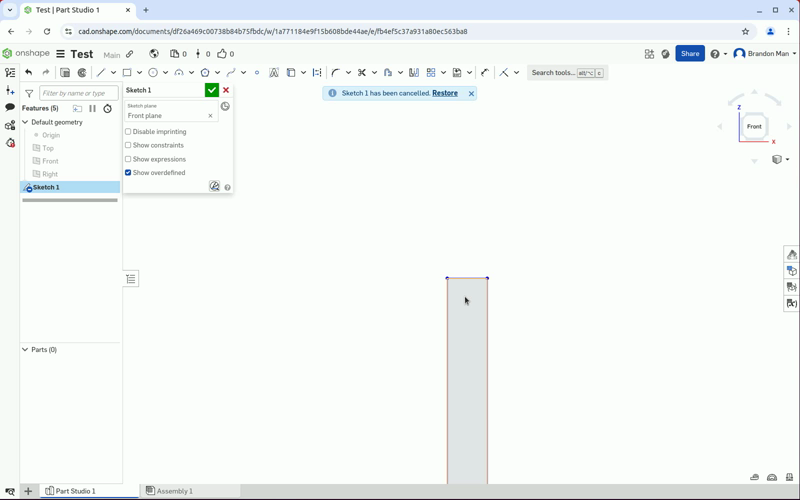
scroll(6)
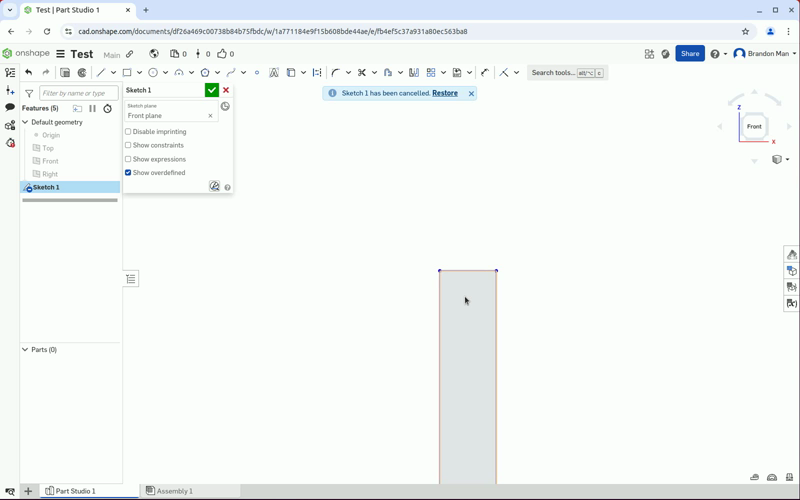
scroll(6)
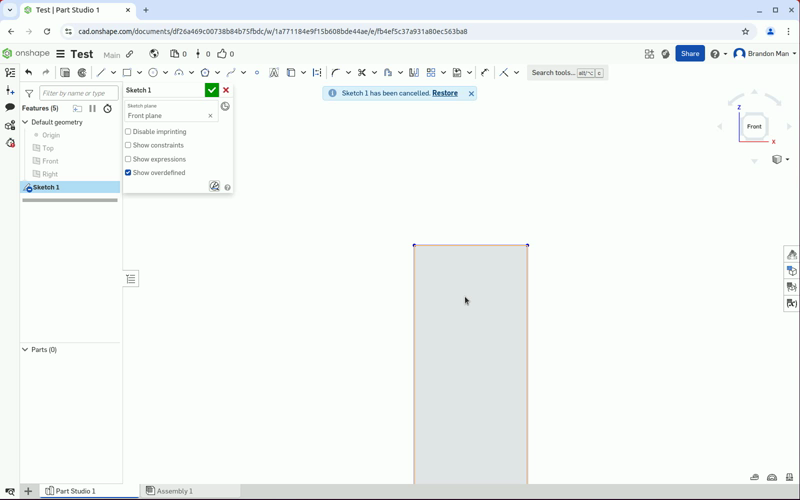
click(465, 296)
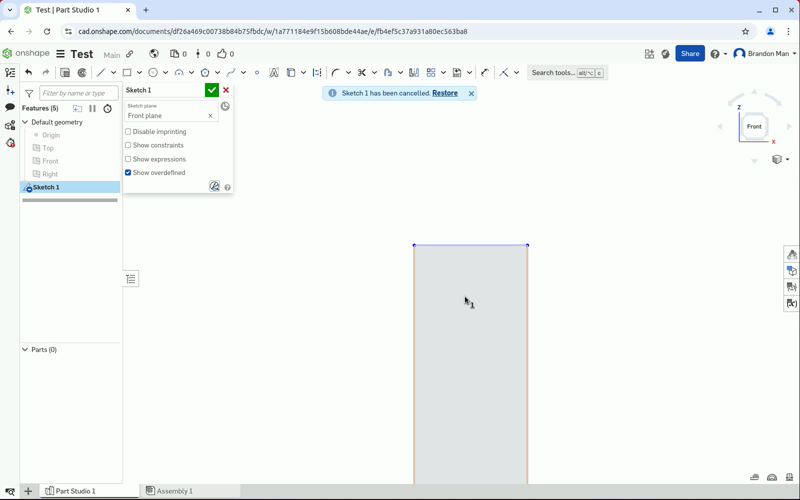
scroll(-6)
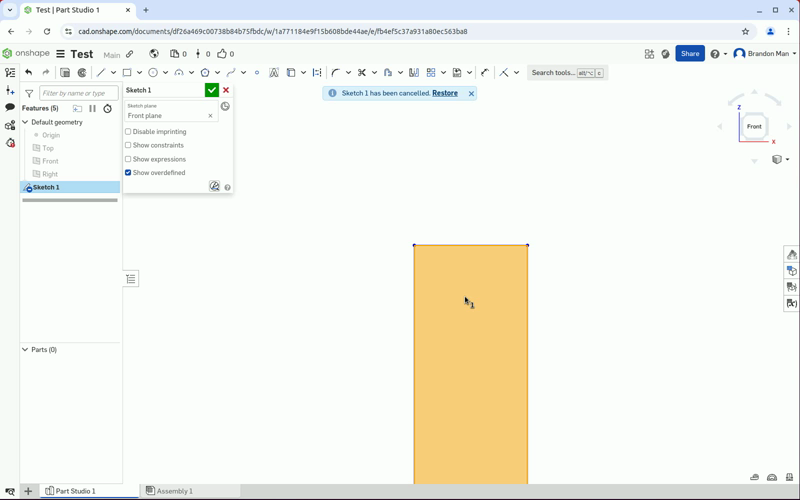
scroll(-6)
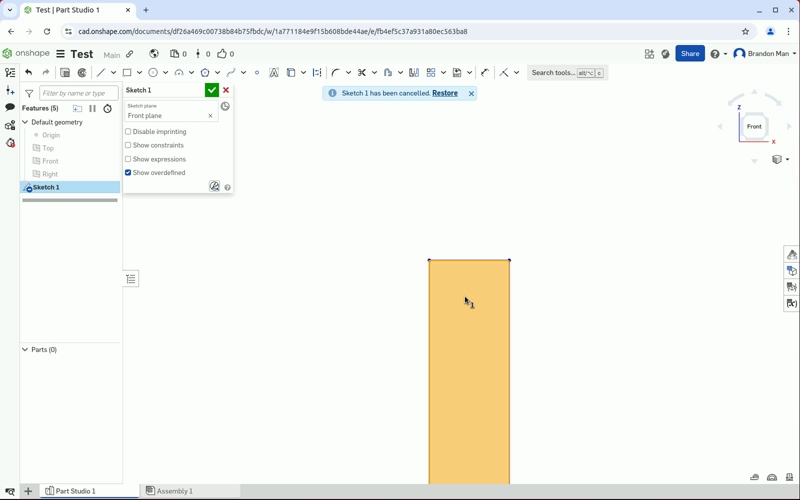
scroll(-6)
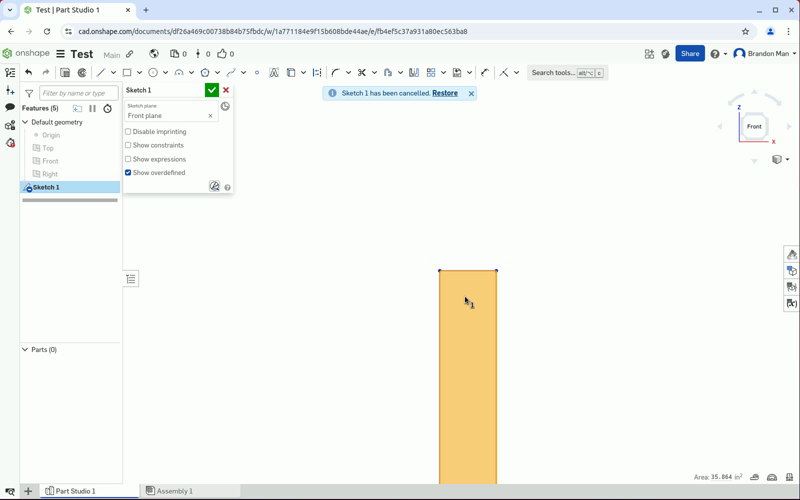
scroll(-6)
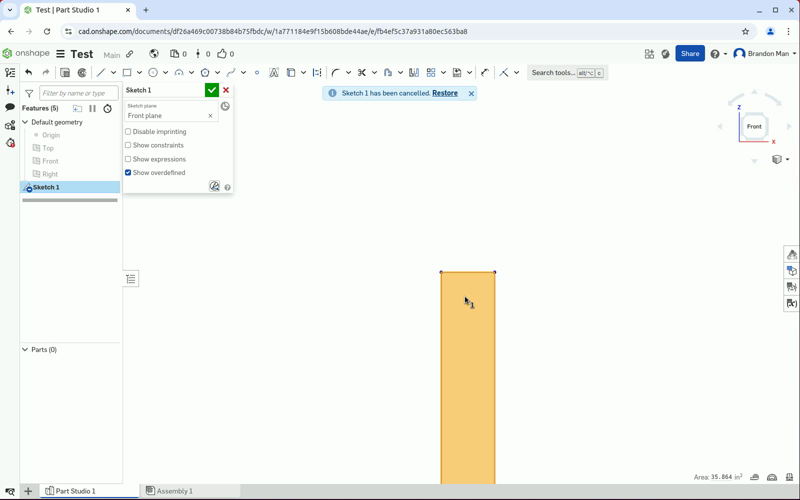
scroll(-6)
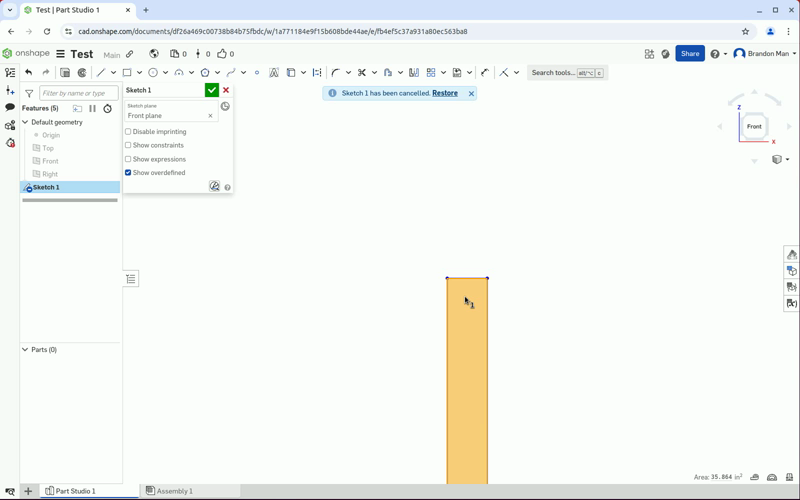
scroll(-6)
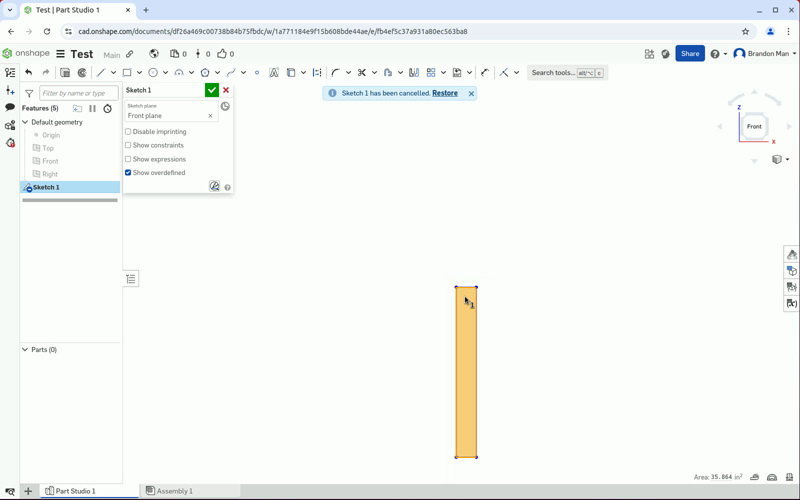
scroll(-6)
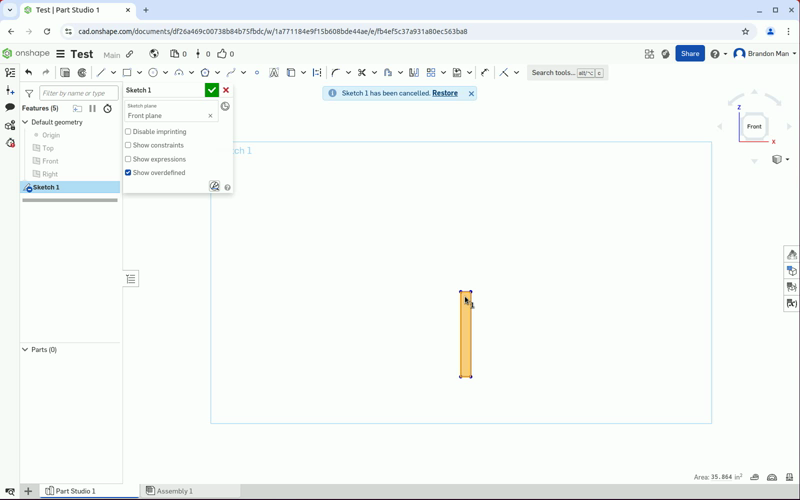
mouse_move(73, 352)
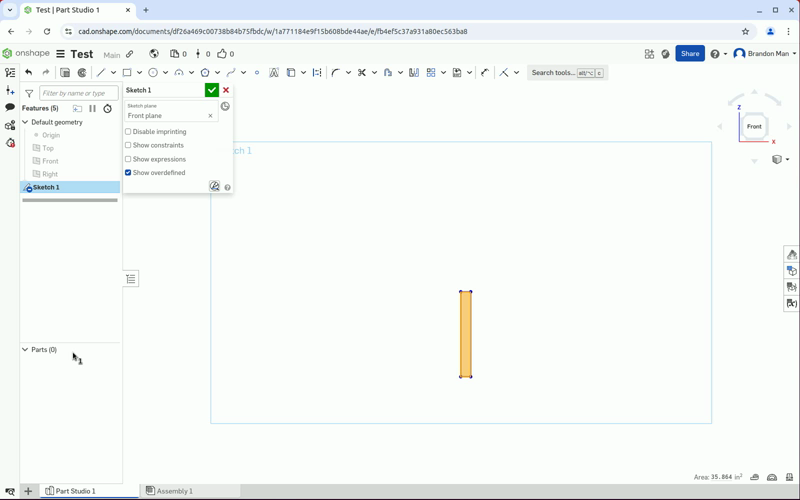
key(shift+y)
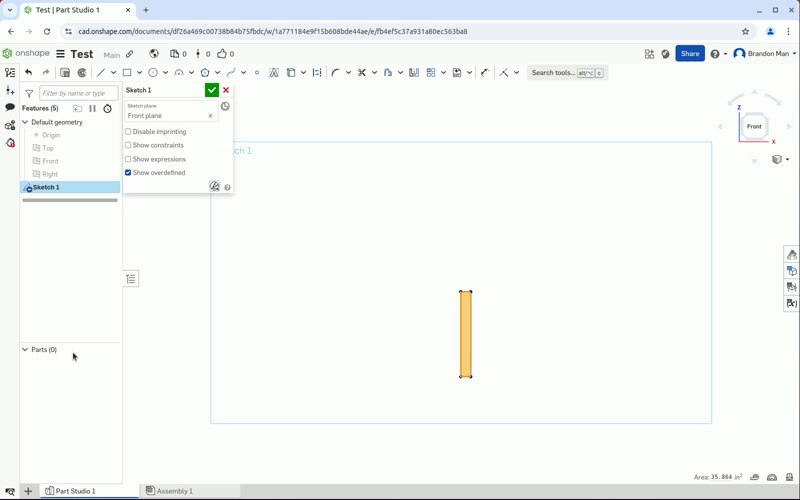
key(shift+e)
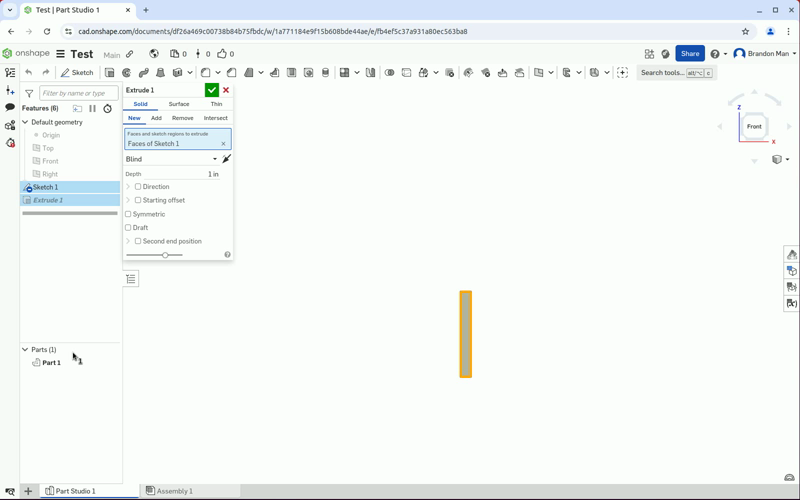
mouse_move(143, 106)
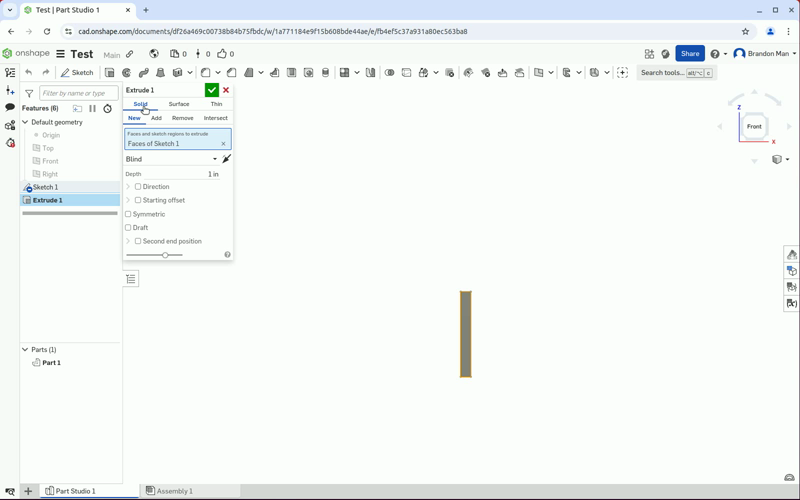
click(143, 106)
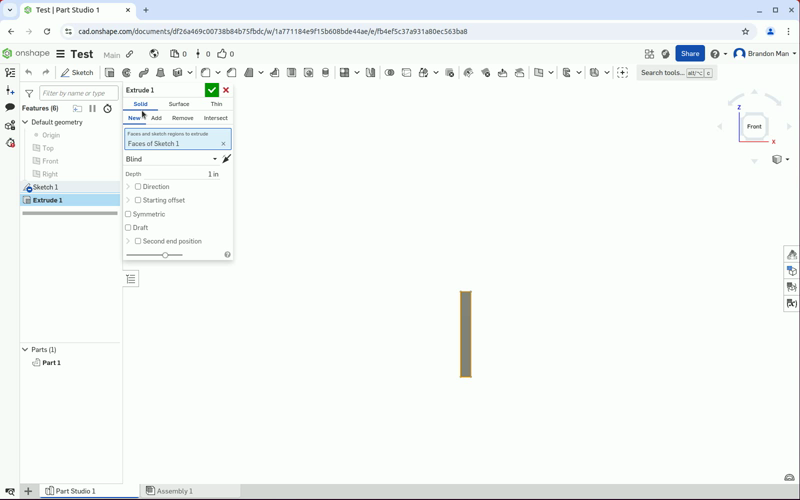
mouse_move(137, 120)
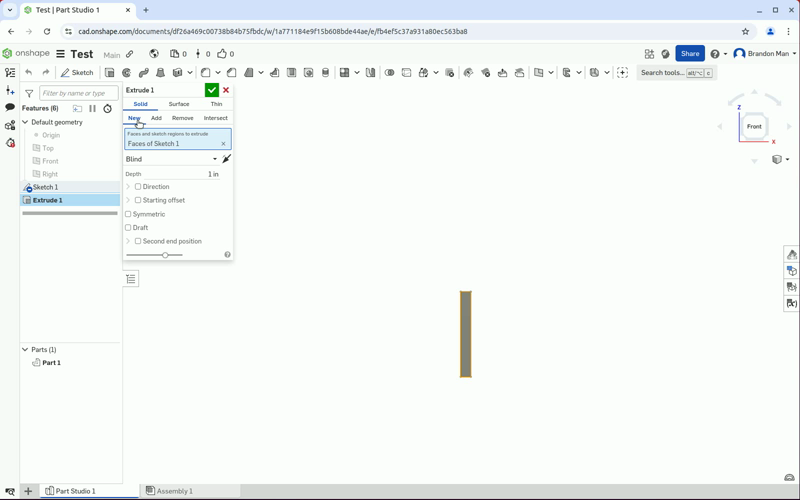
click(137, 120)
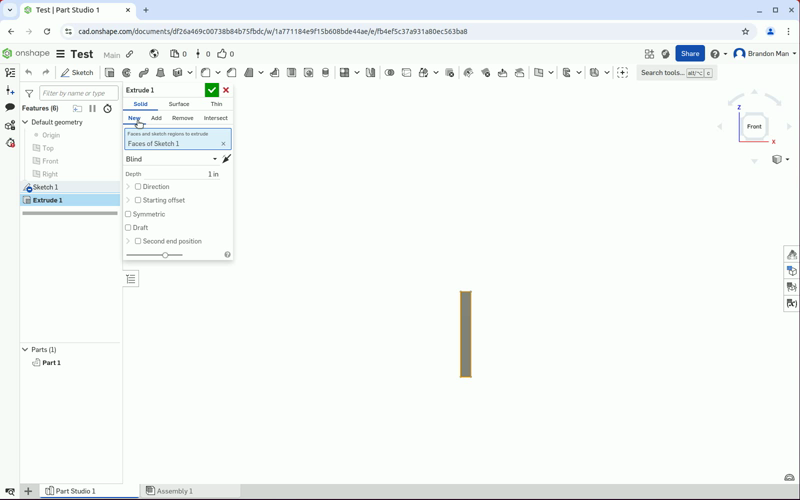
key(tab, 4)
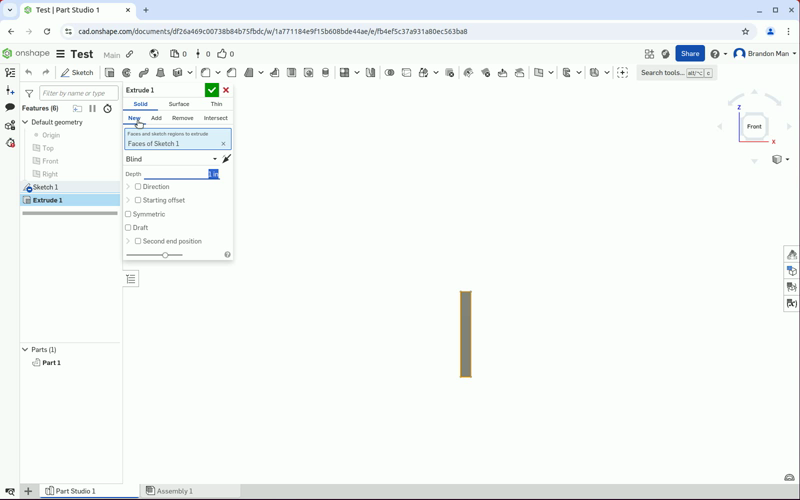
text(1.204)
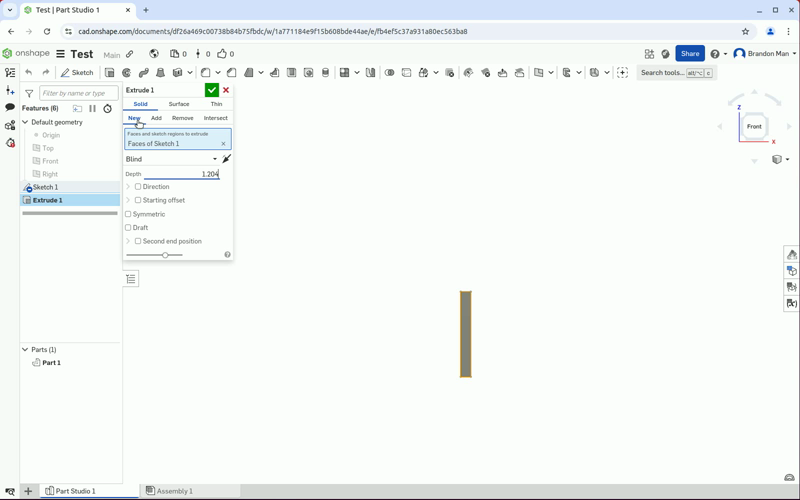
key(enter)
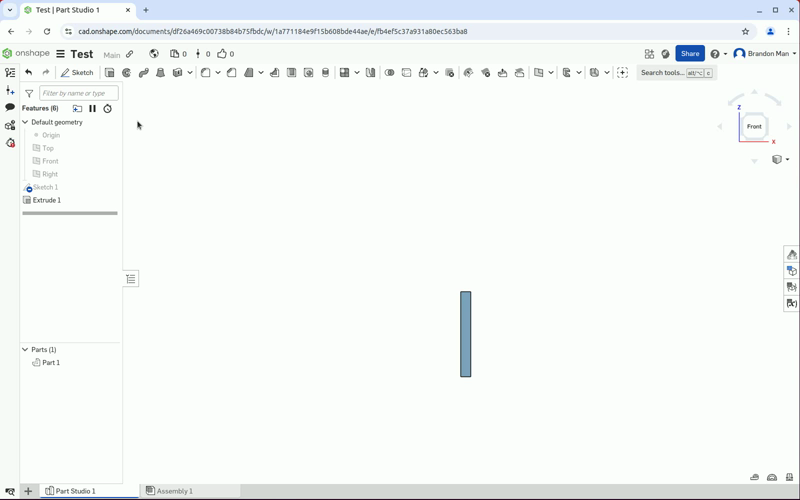
key(shift+h)
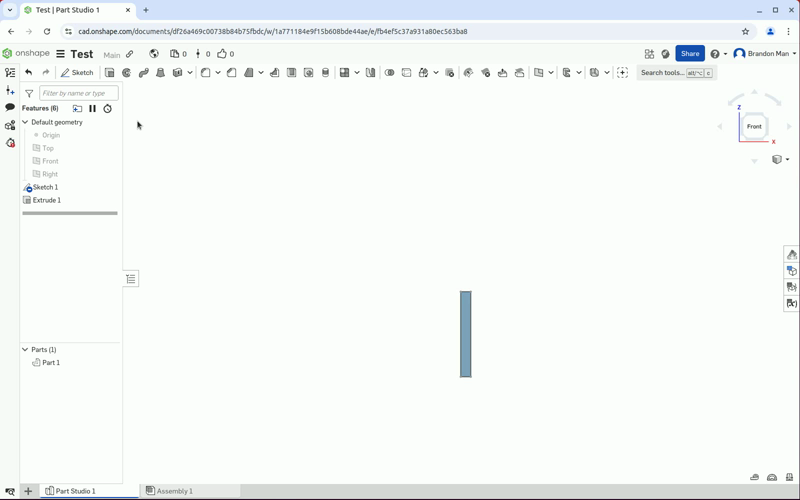
key(shift+h)
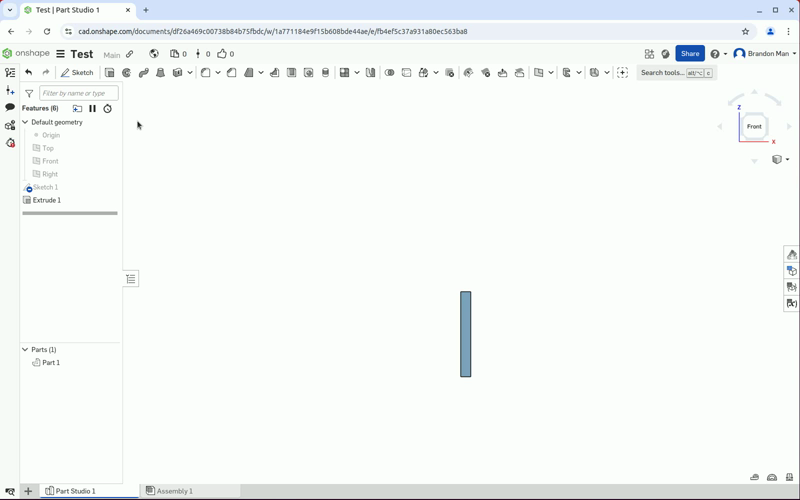
mouse_move(73, 189)
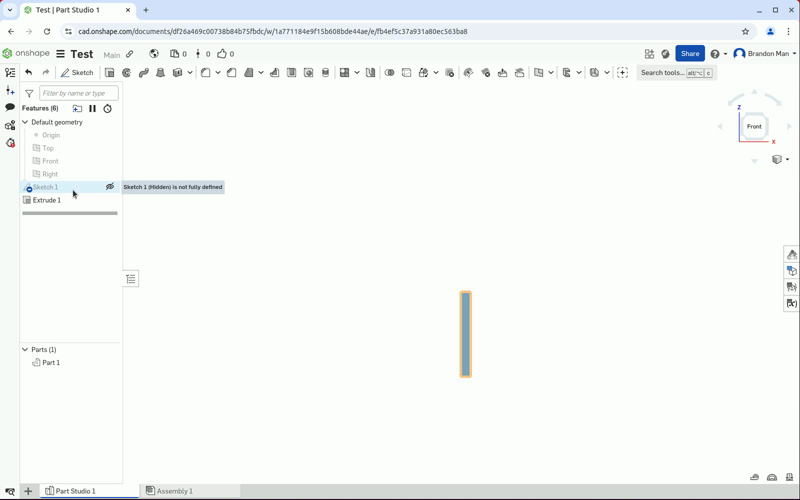
click(73, 189)
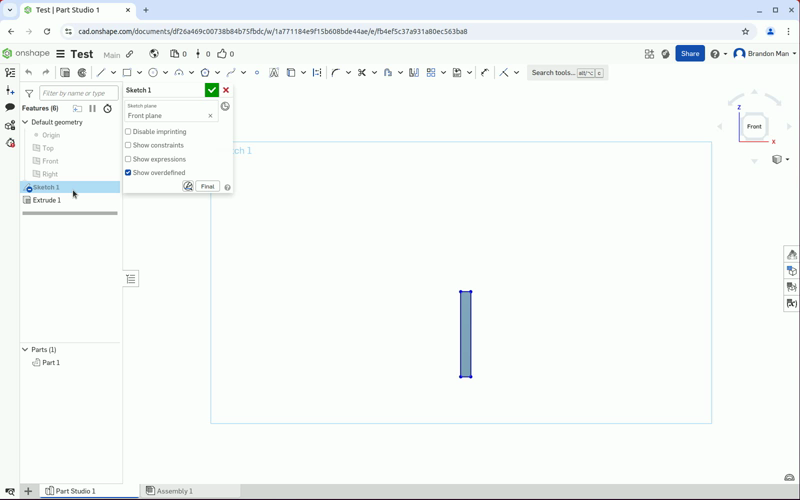
mouse_move(229, 92)
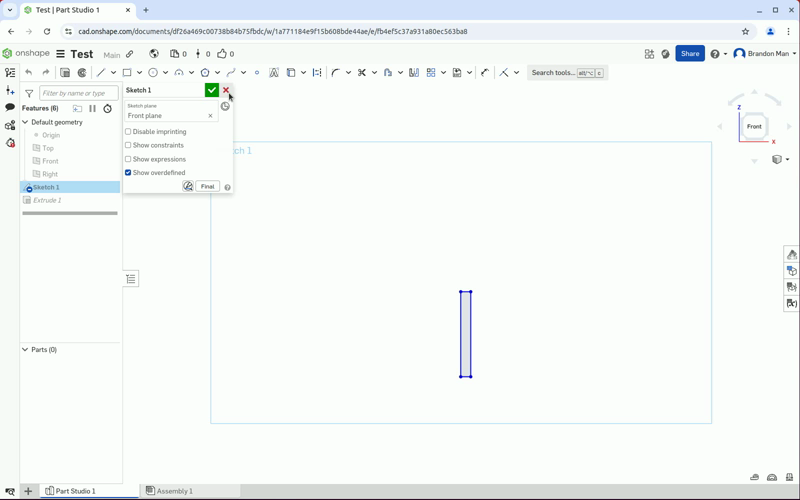
click(229, 92)
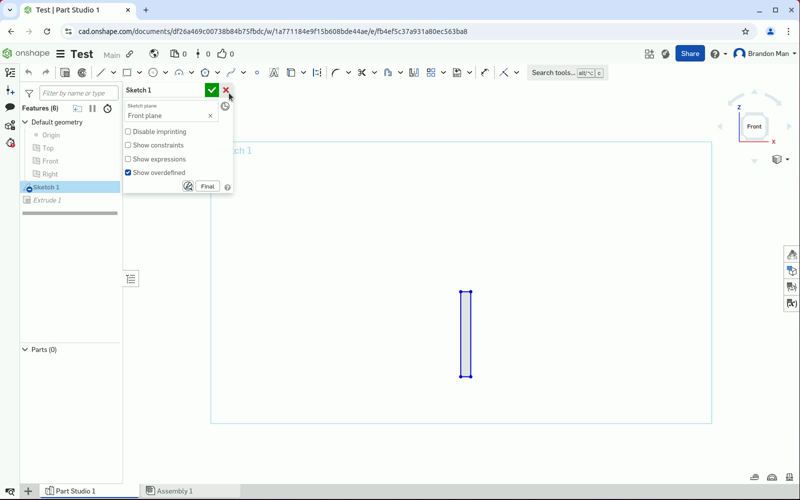
key(shift+s)
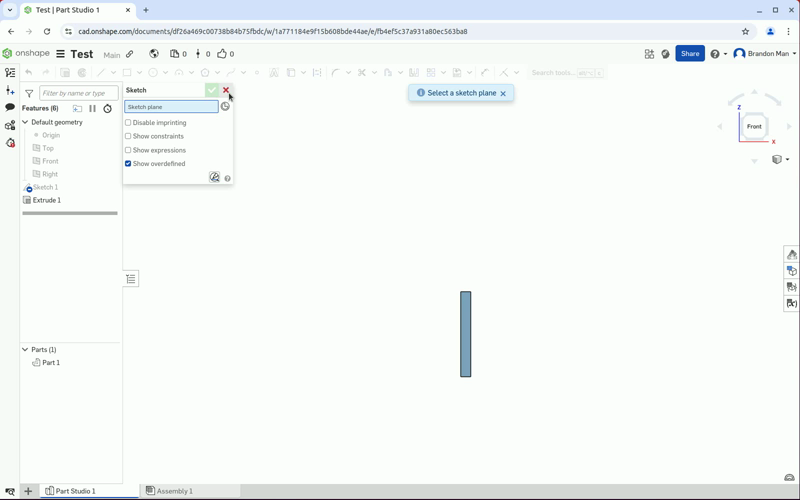
mouse_move(73, 163)
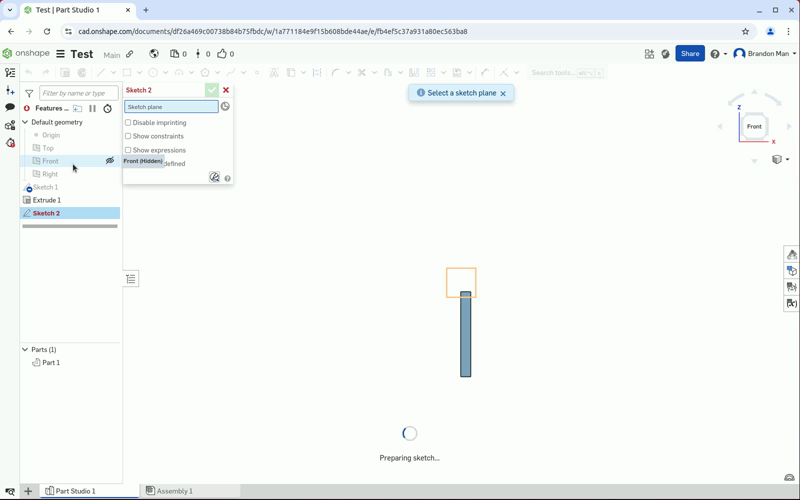
click(73, 163)
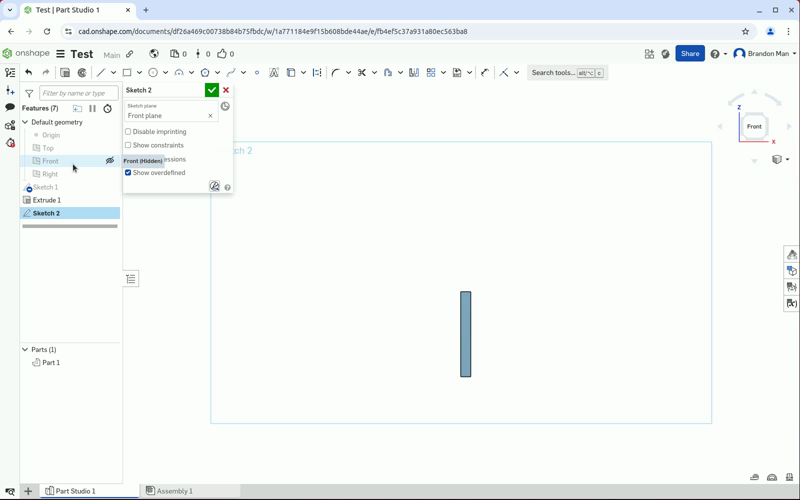
mouse_move(73, 352)
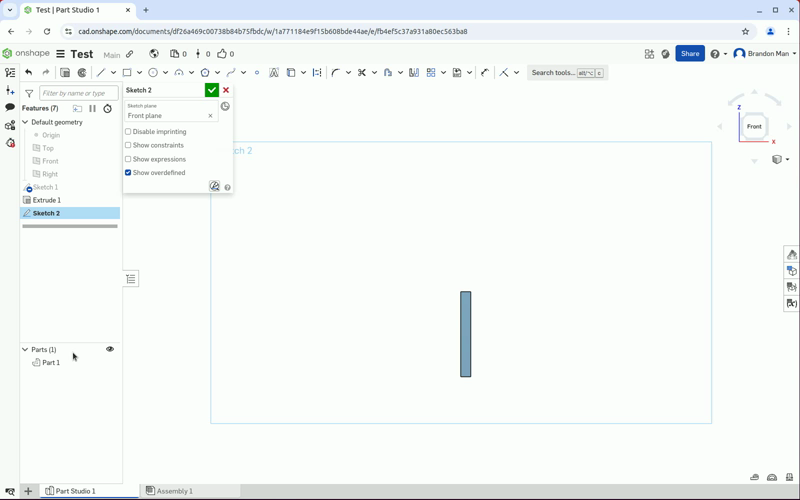
key(y)
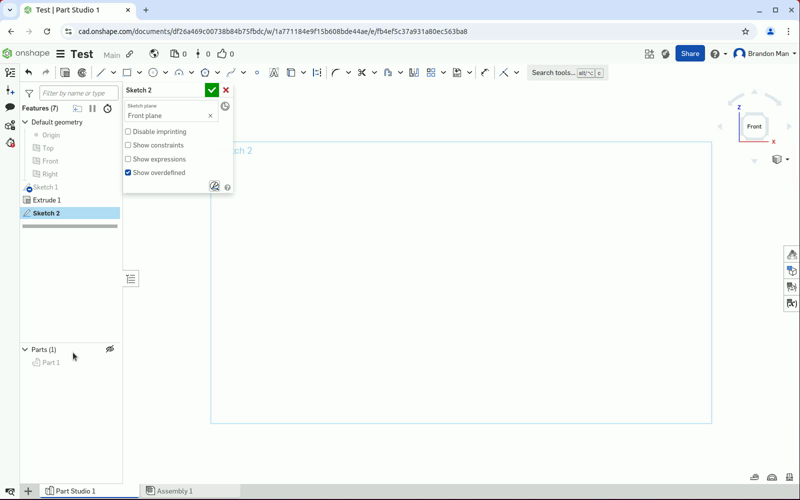
key(l)
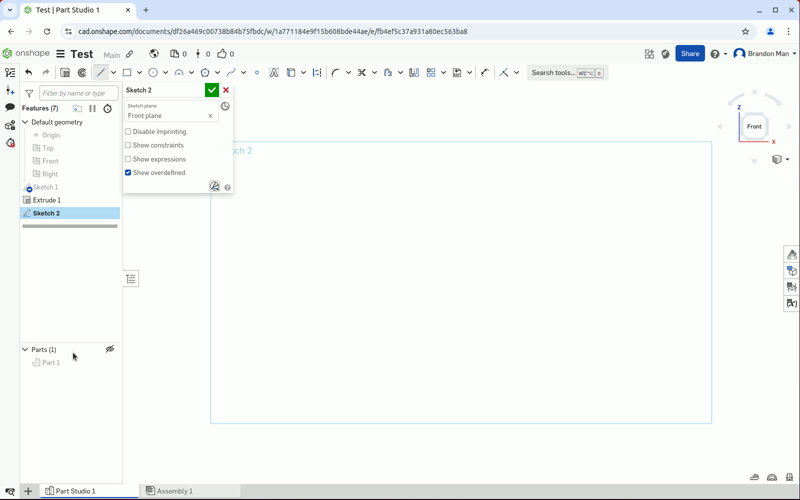
key_down(shift)
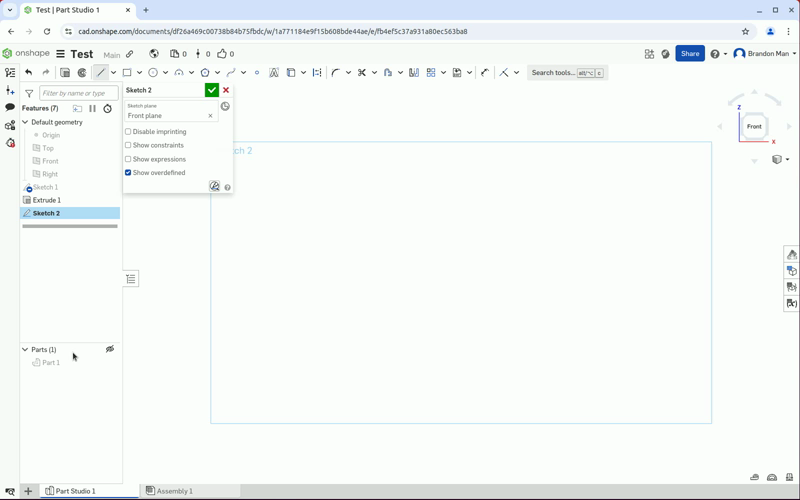
mouse_move(470, 292)
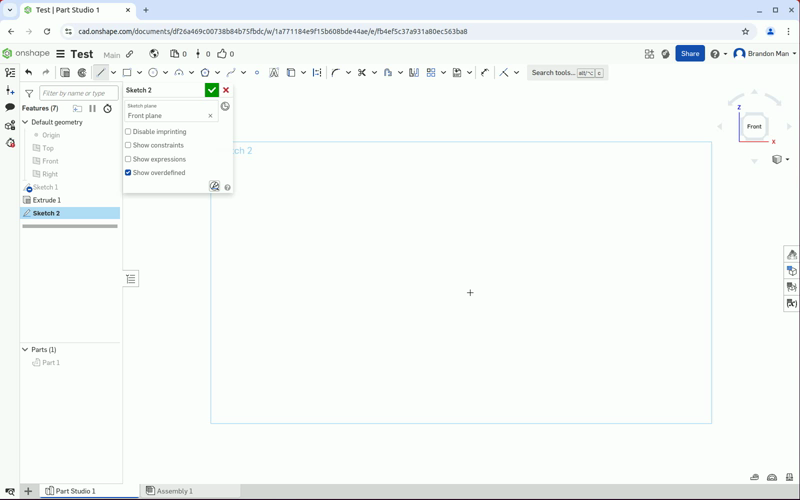
click(470, 292)
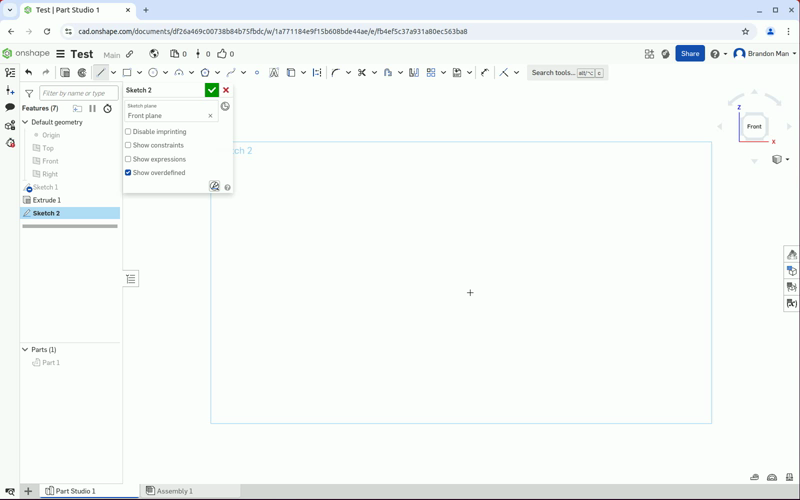
key_up(shift)
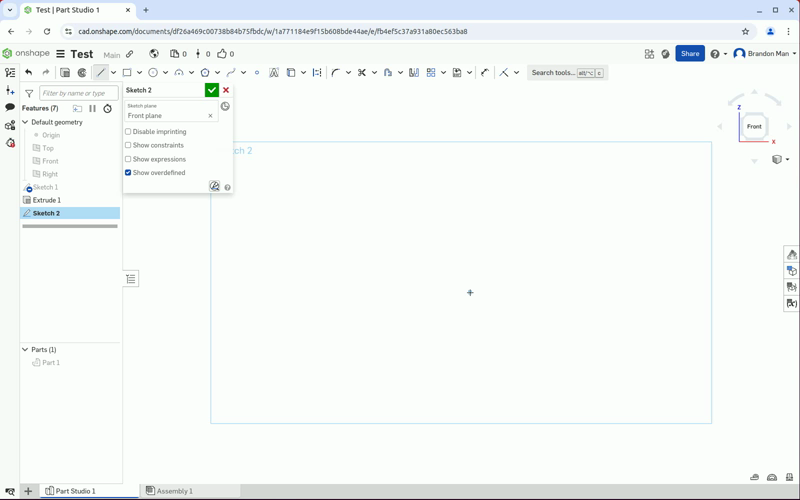
key_down(shift)
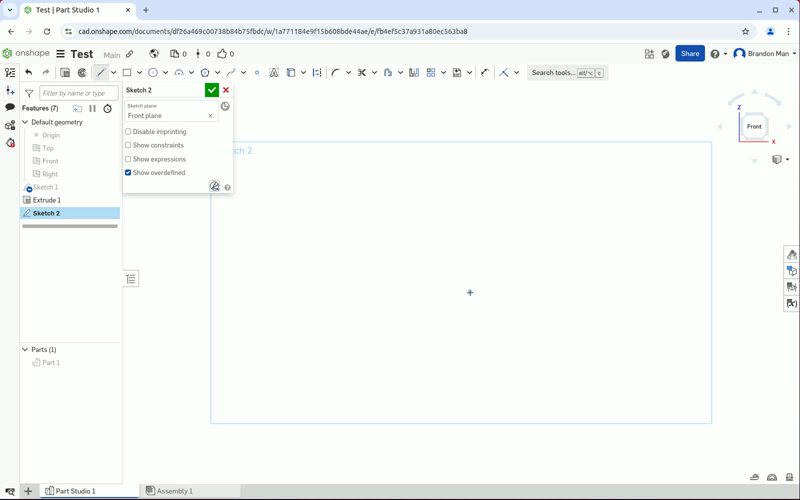
mouse_move(573, 292)
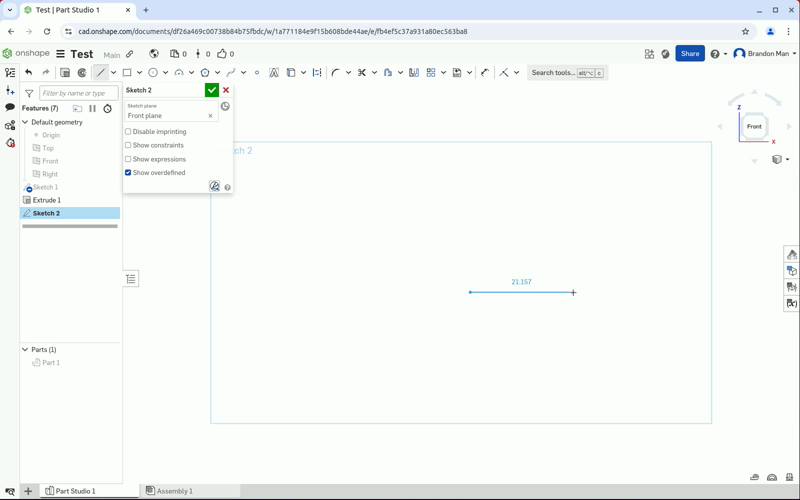
click(573, 292)
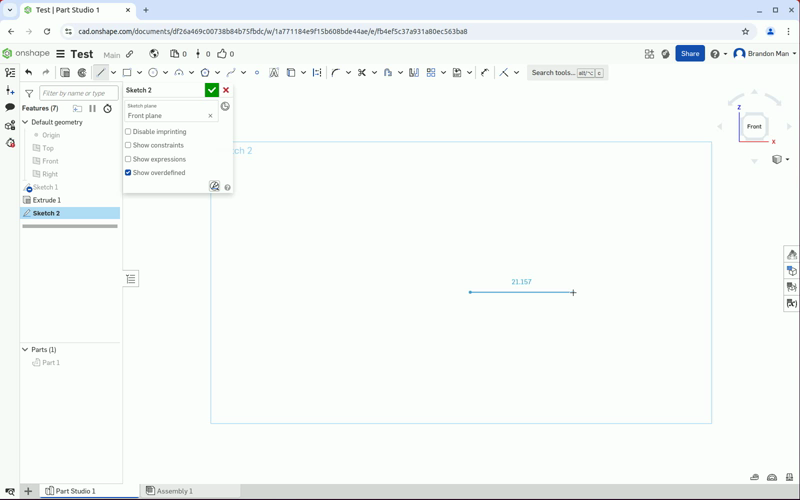
key_up(shift)
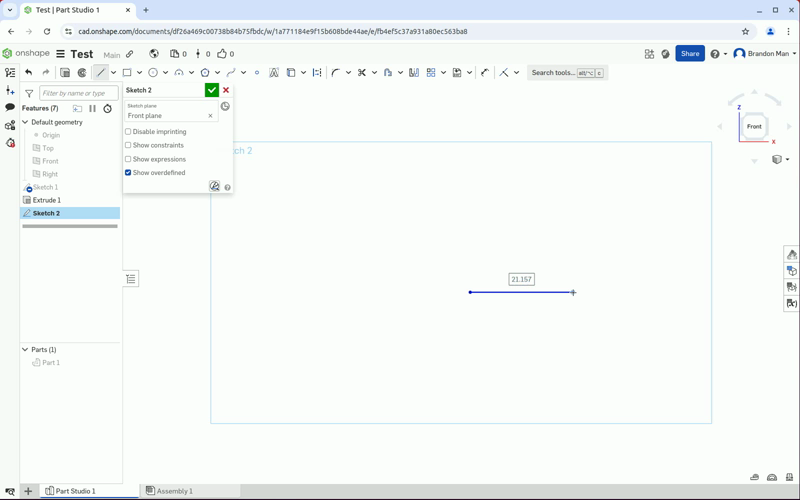
key_down(shift)
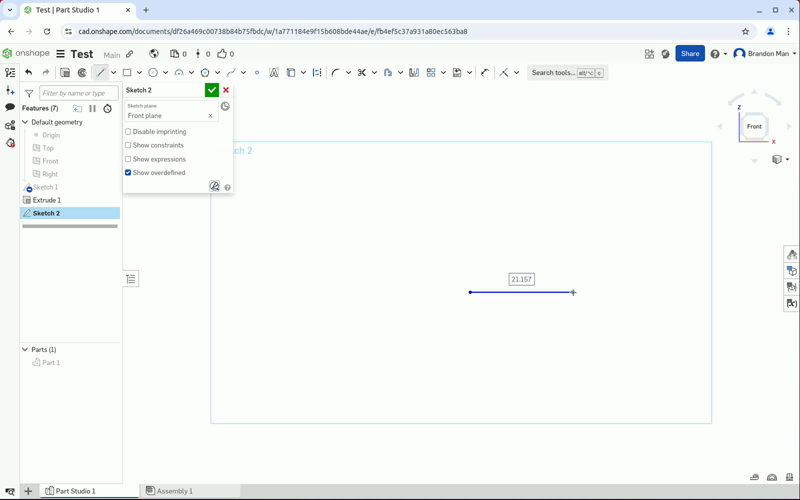
mouse_move(589, 292)
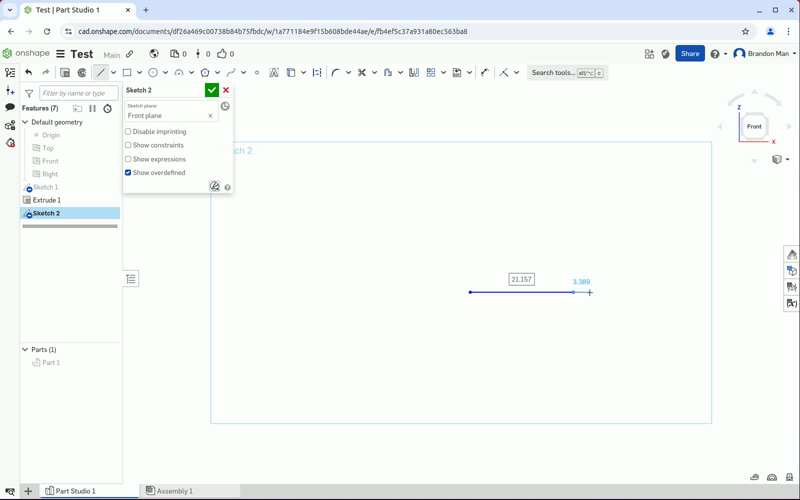
mouse_move(573, 282)
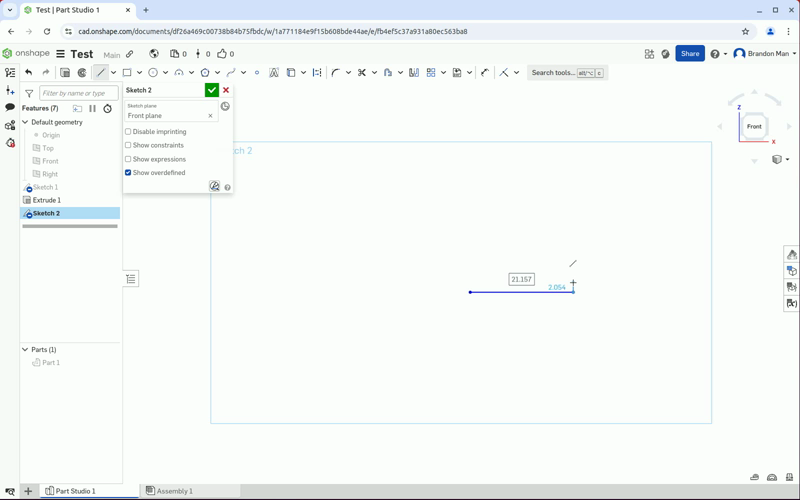
click(573, 282)
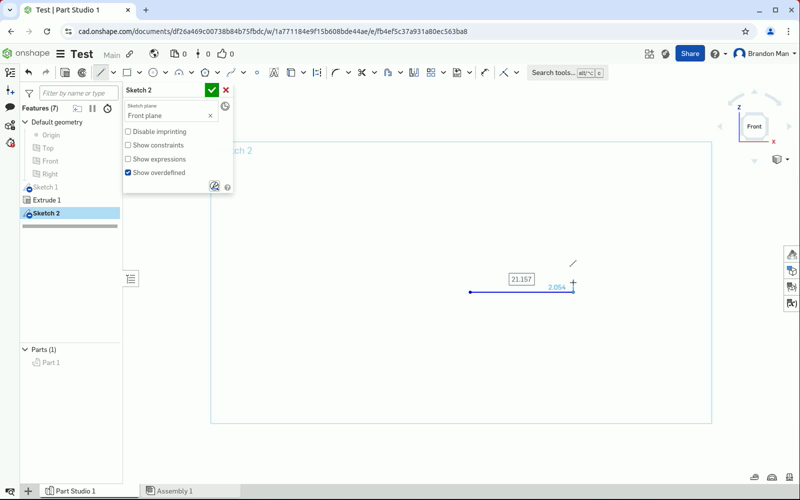
key_up(shift)
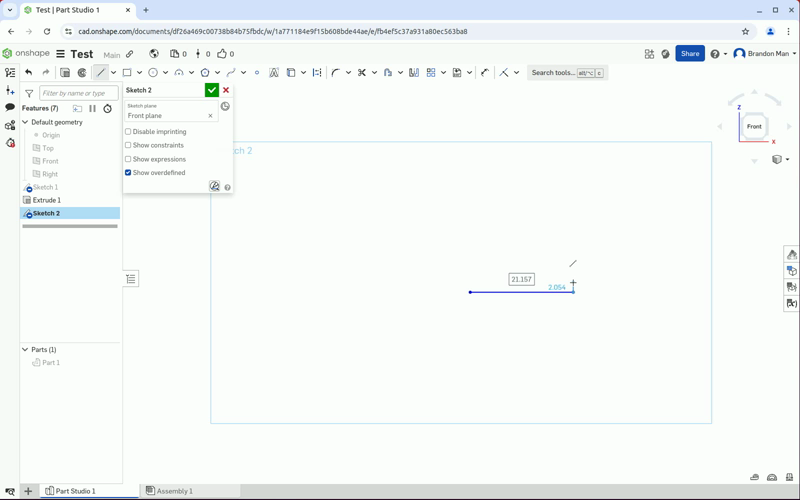
key_down(shift)
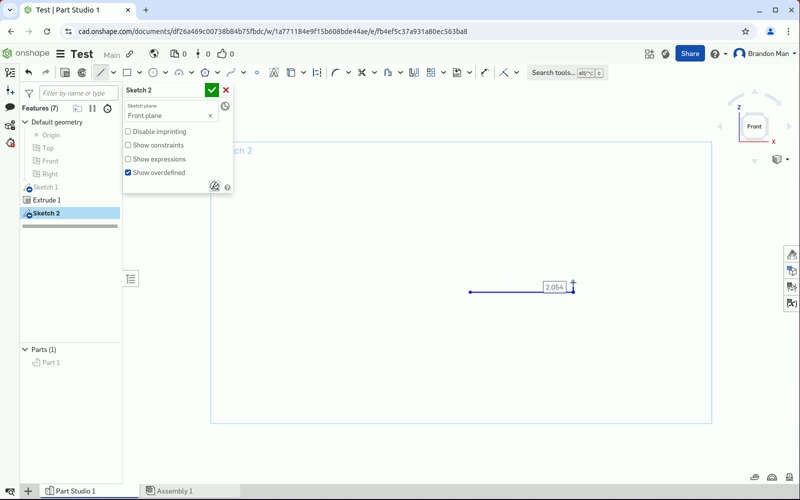
mouse_move(470, 282)
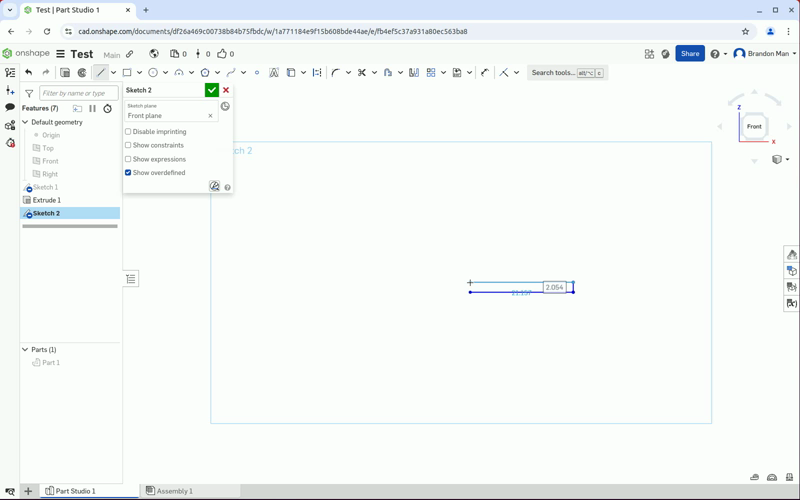
click(470, 282)
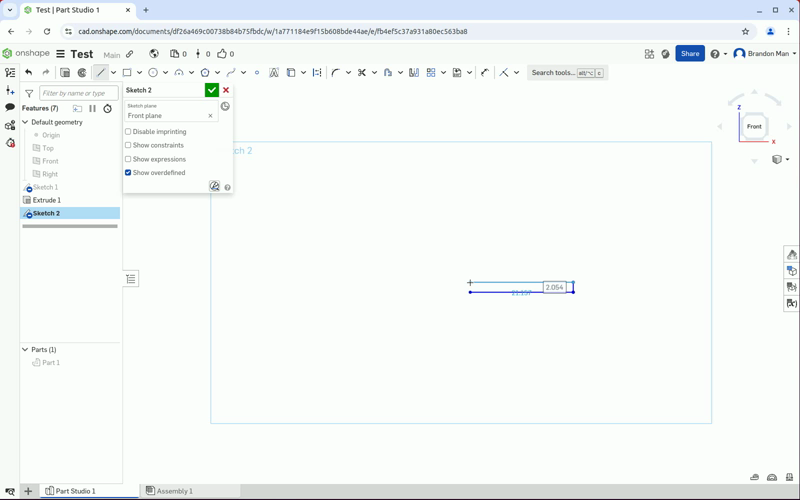
key_up(shift)
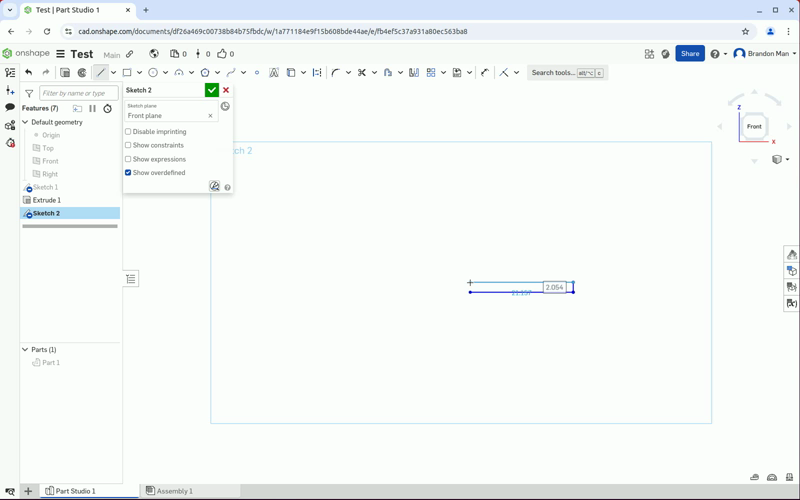
mouse_move(500, 282)
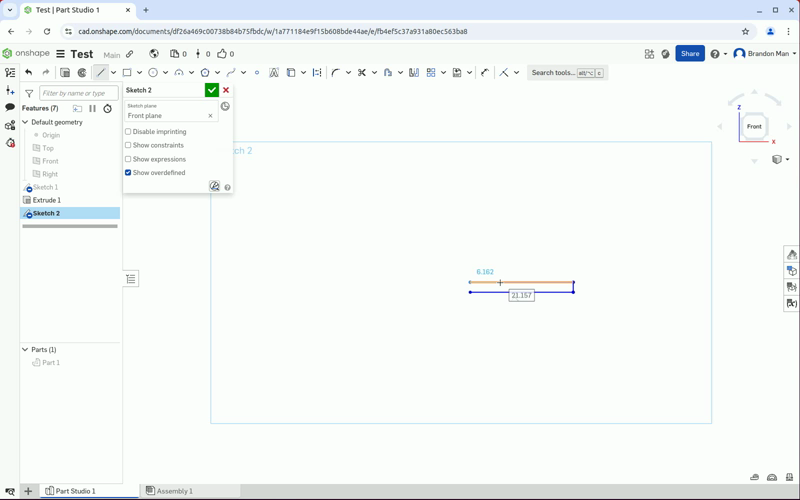
key_down(shift)
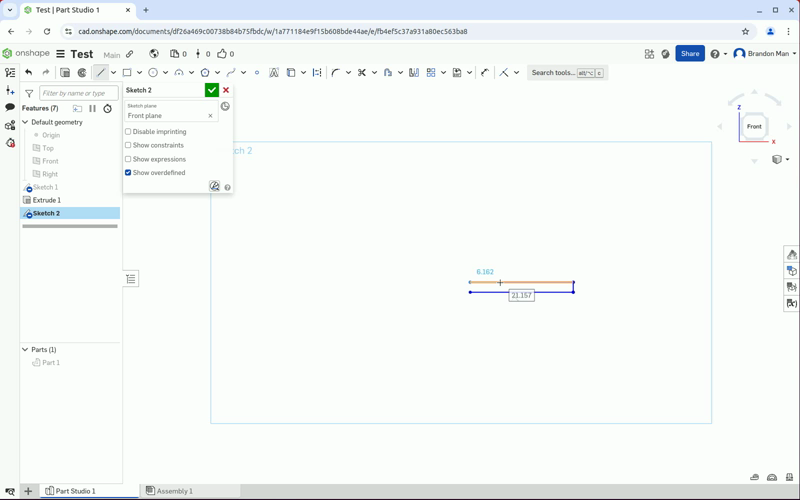
mouse_move(470, 292)
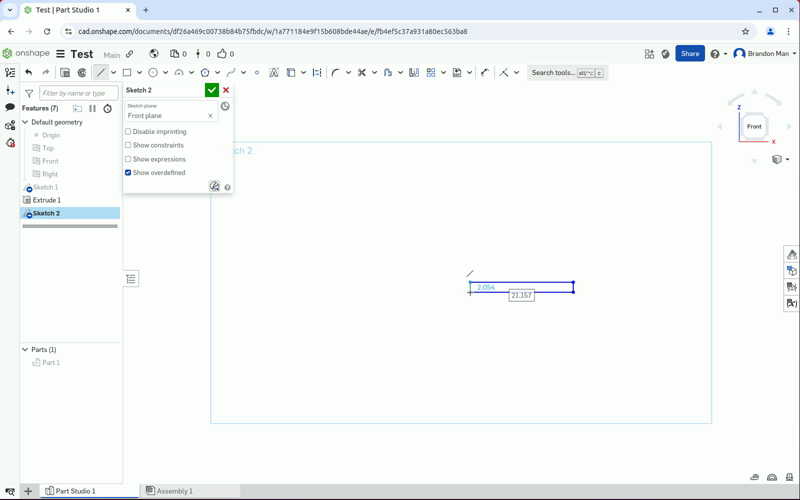
key_up(shift)
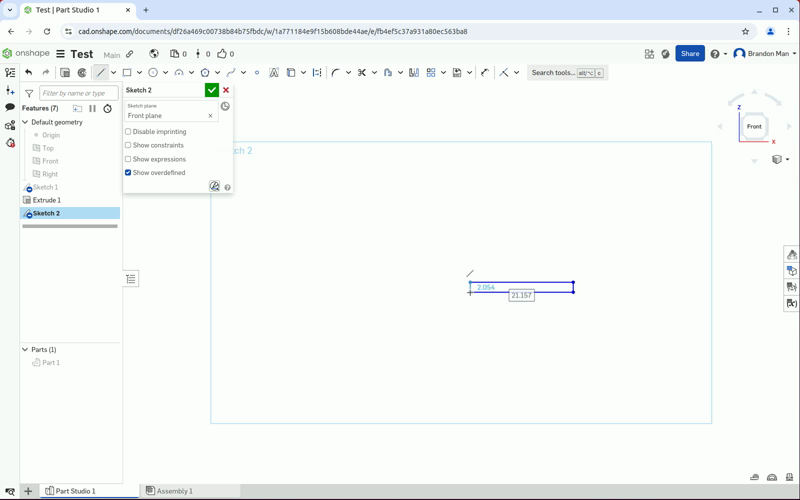
click(470, 292)
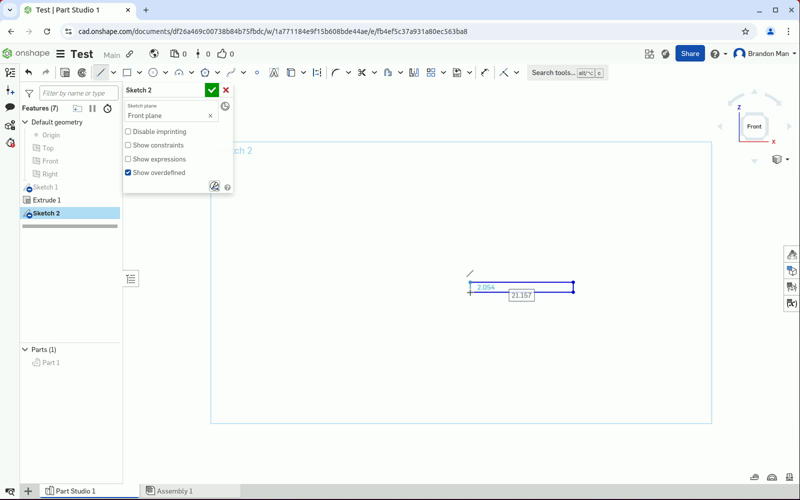
key(esc)
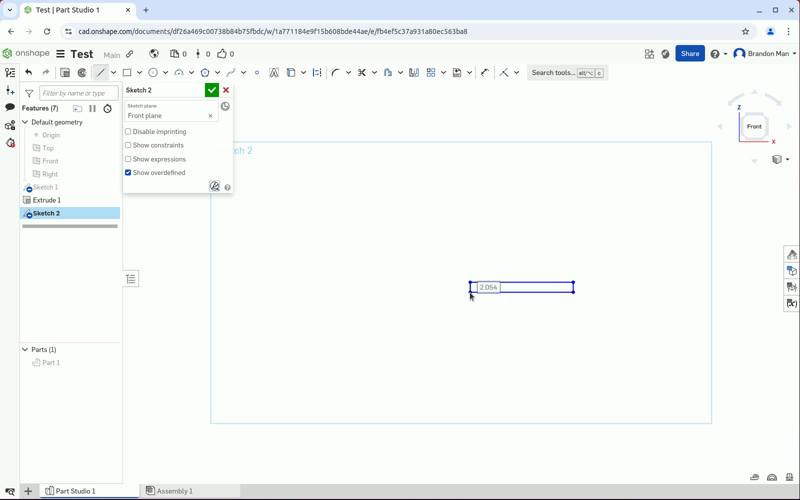
mouse_move(567, 289)
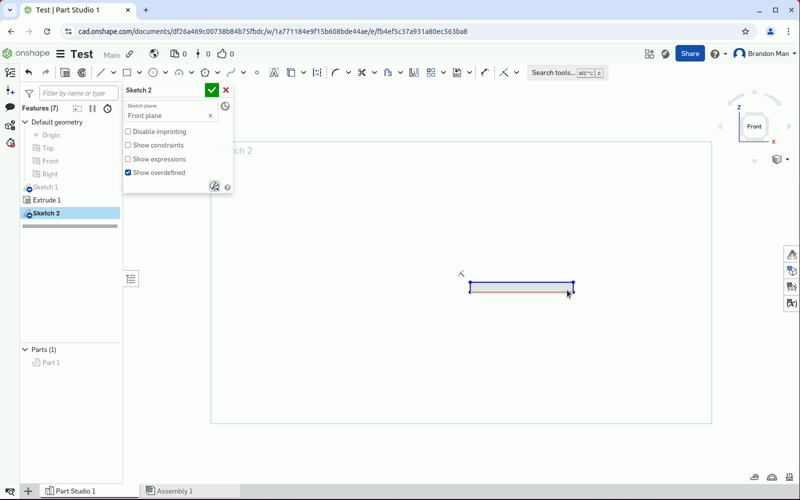
scroll(6)
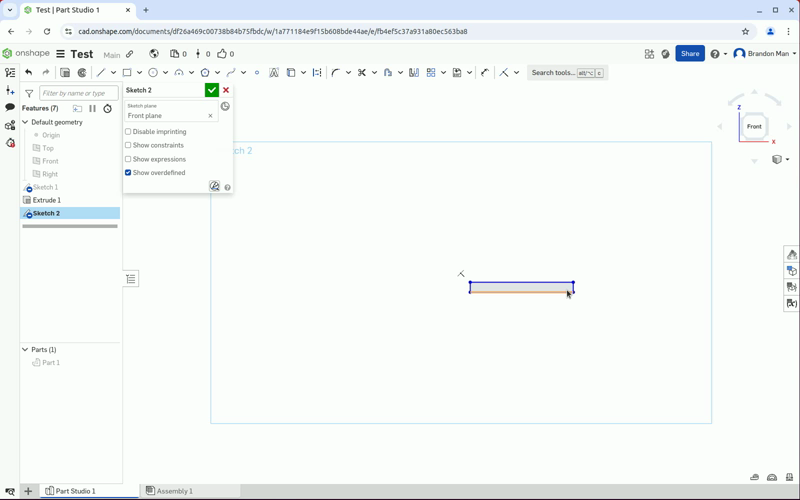
scroll(6)
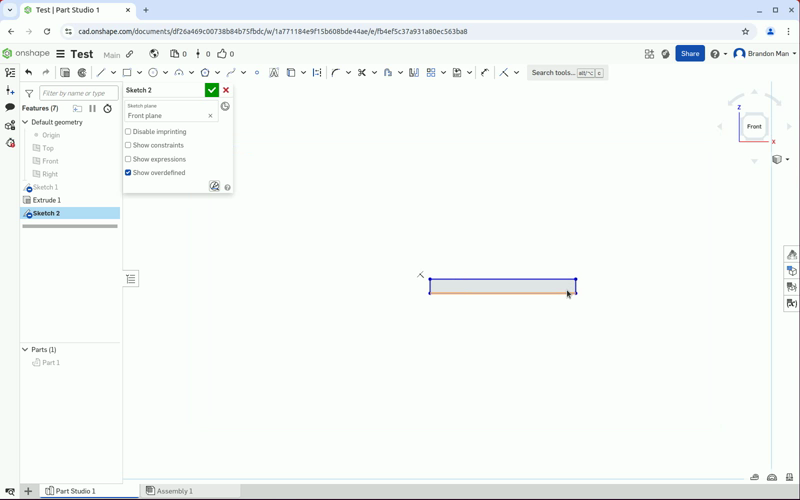
scroll(6)
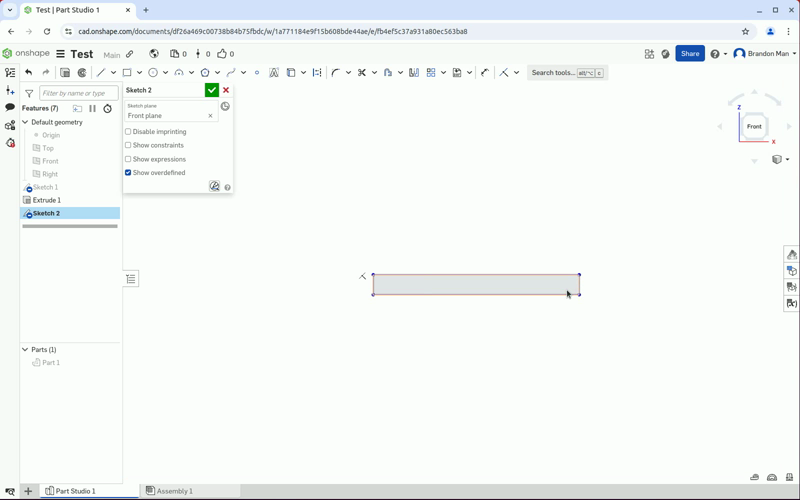
scroll(6)
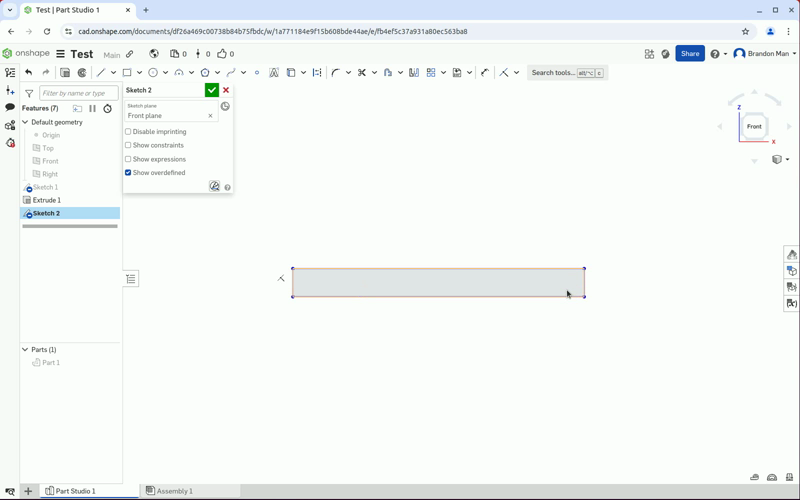
scroll(6)
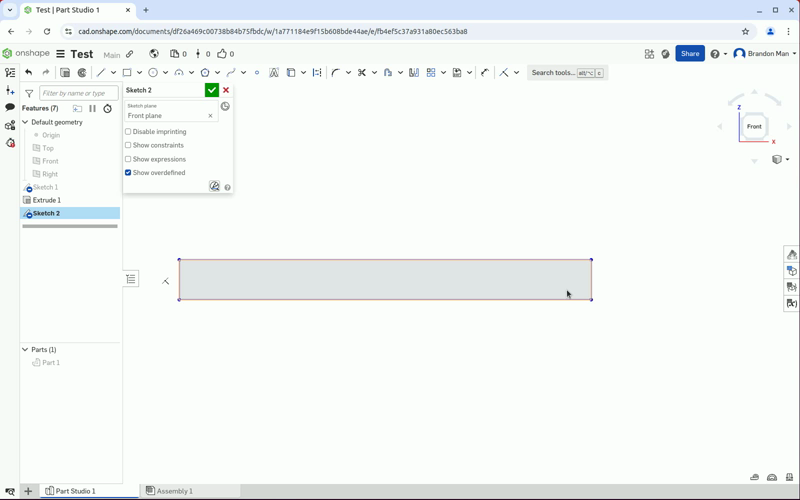
scroll(6)
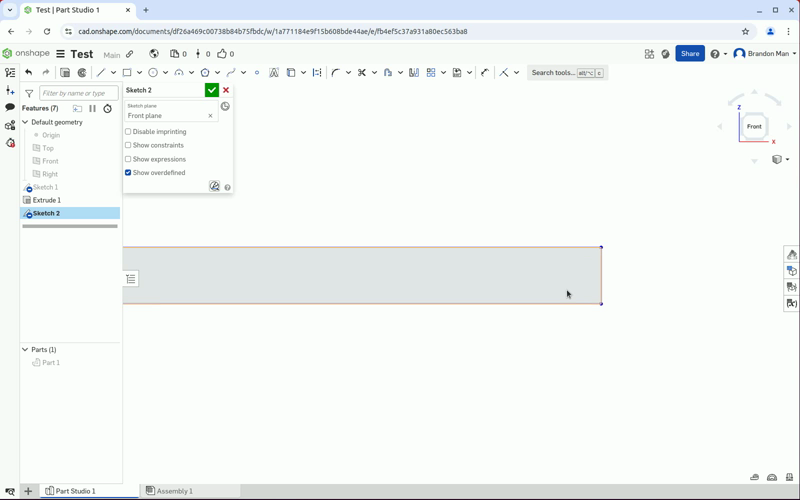
scroll(6)
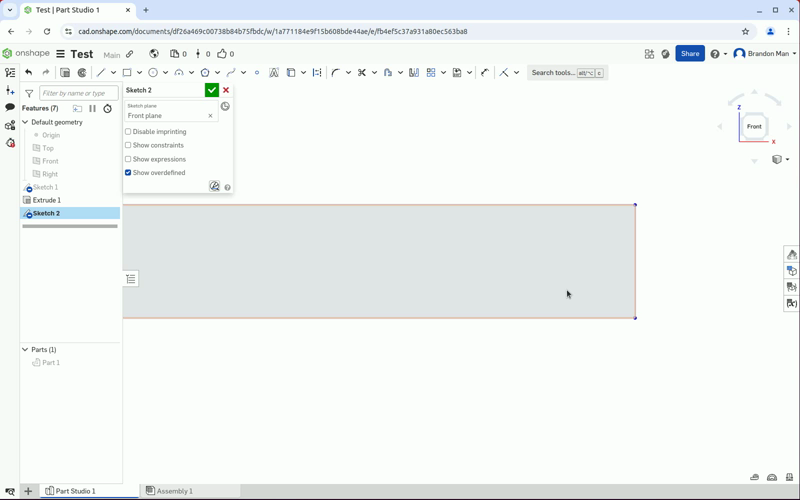
click(567, 289)
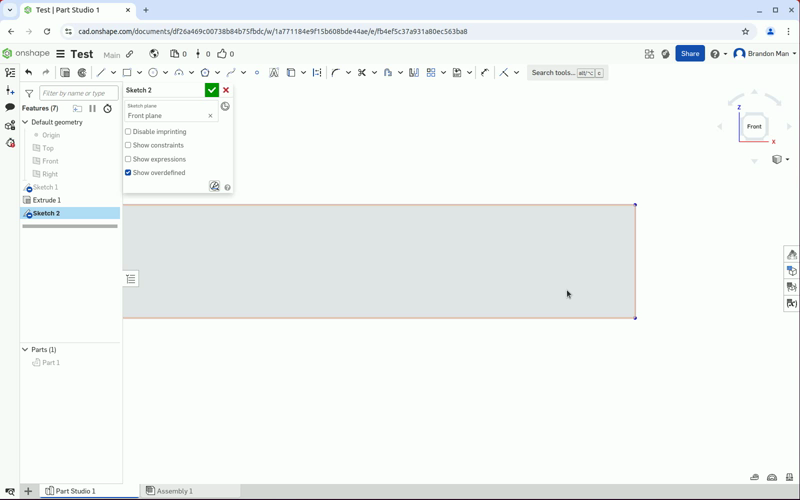
scroll(-6)
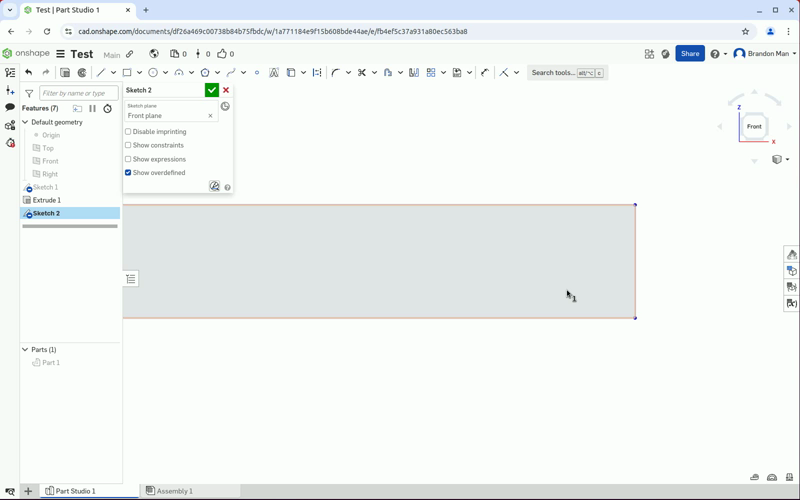
scroll(-6)
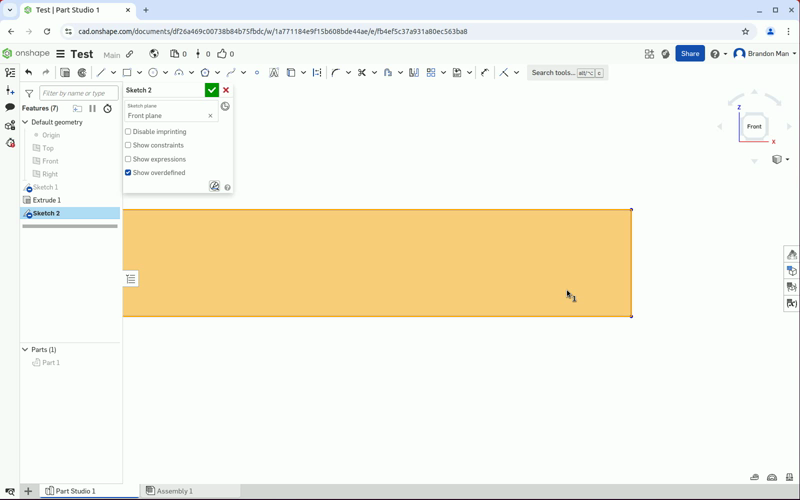
scroll(-6)
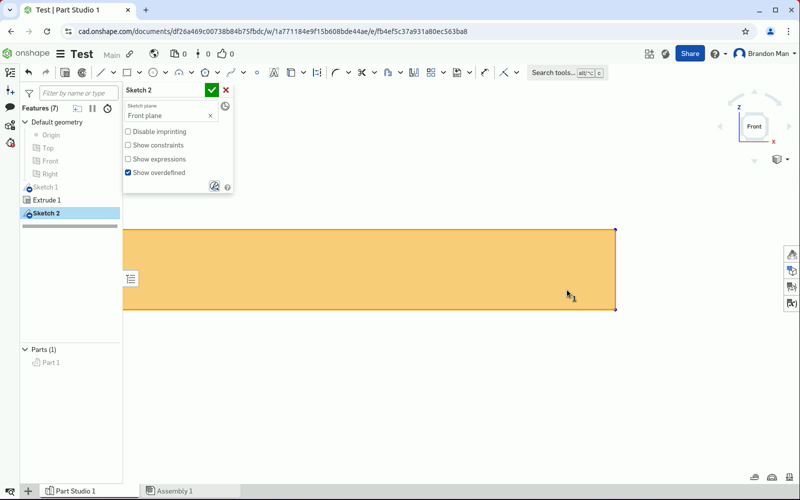
scroll(-6)
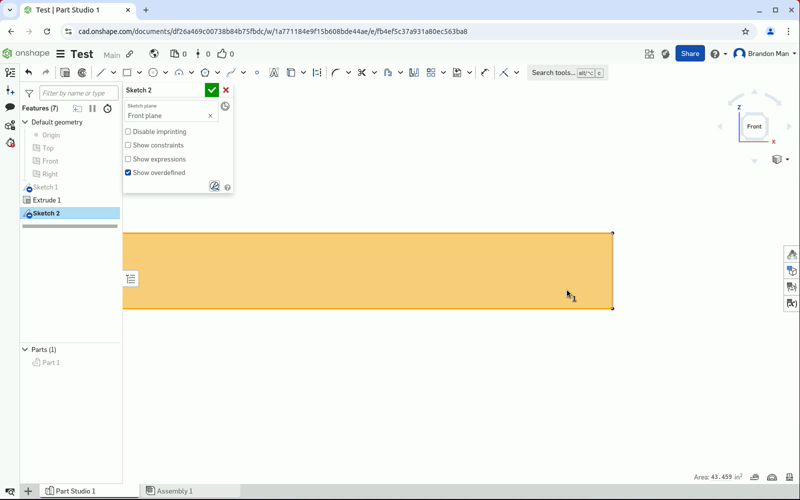
scroll(-6)
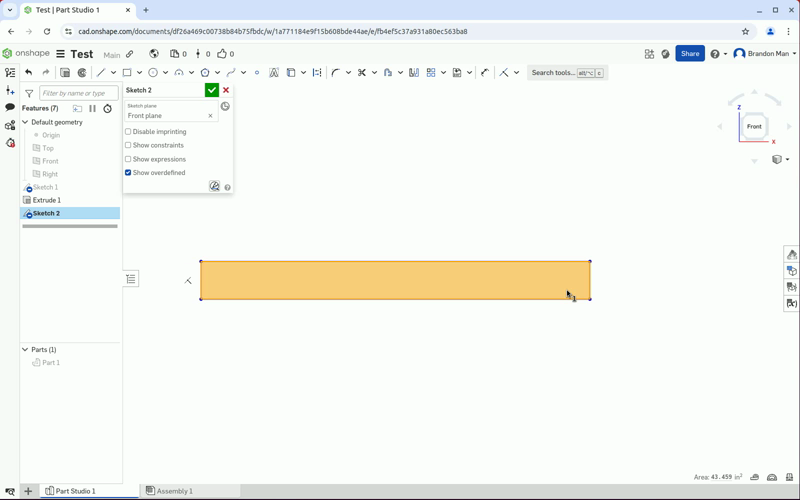
scroll(-6)
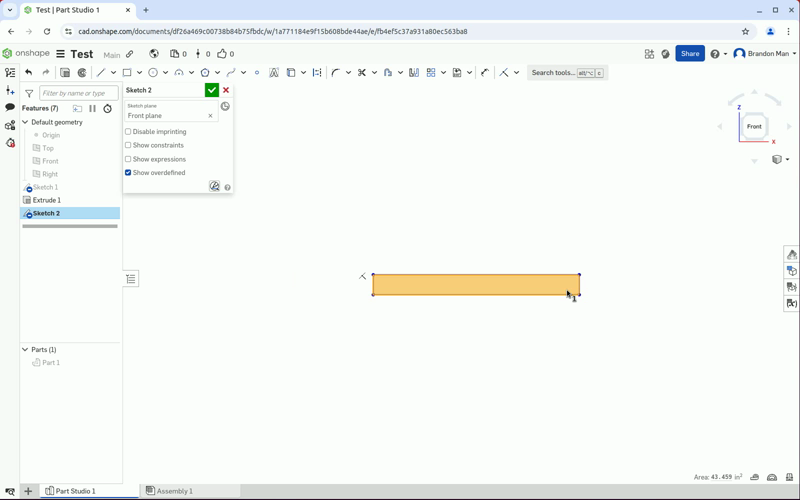
scroll(-6)
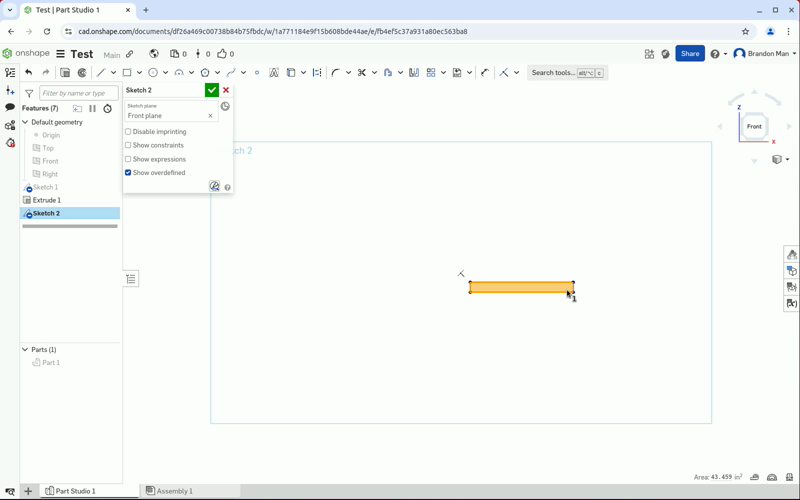
mouse_move(73, 352)
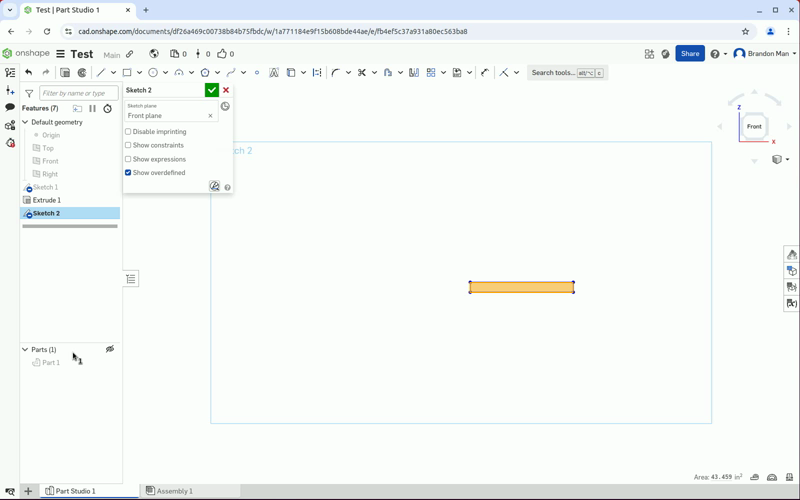
key(shift+y)
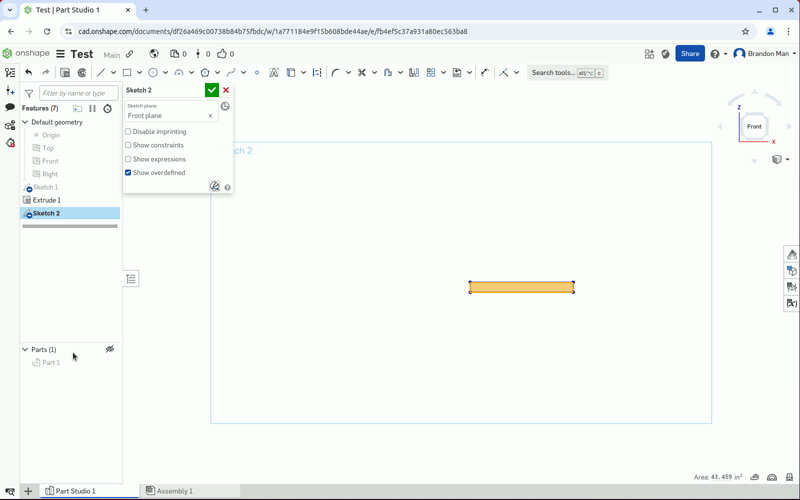
key(shift+e)
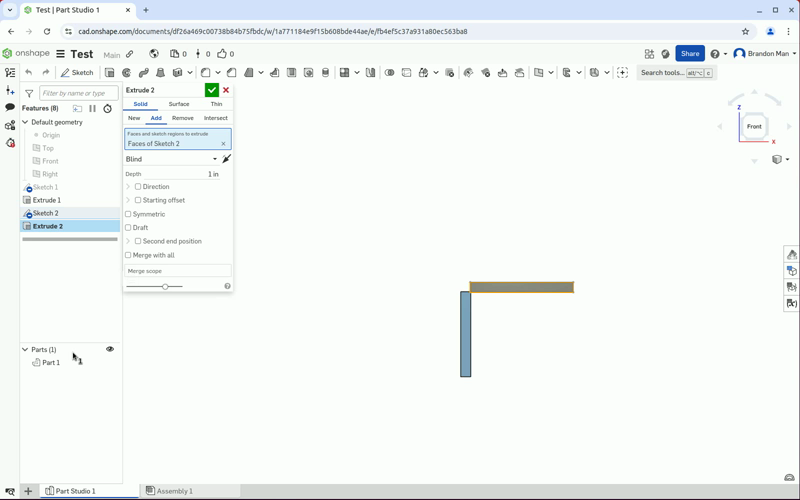
mouse_move(143, 106)
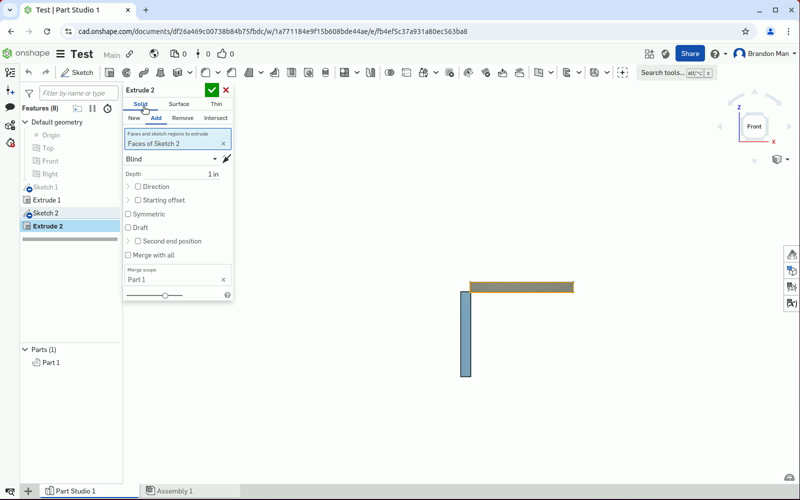
click(143, 106)
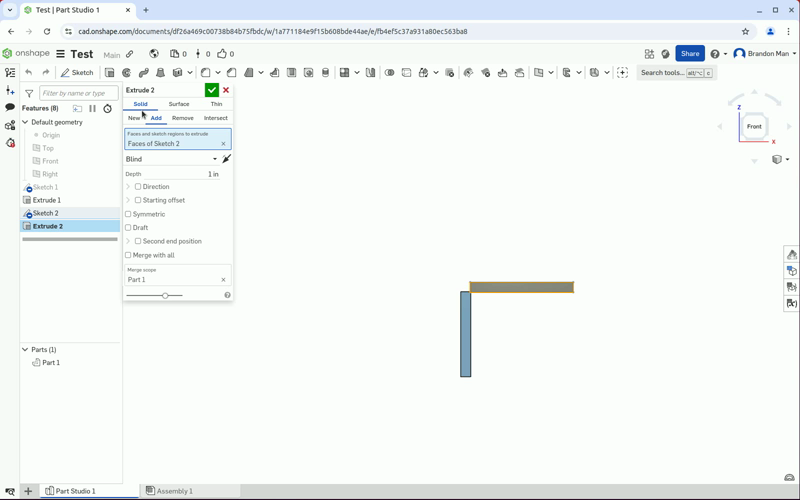
mouse_move(137, 120)
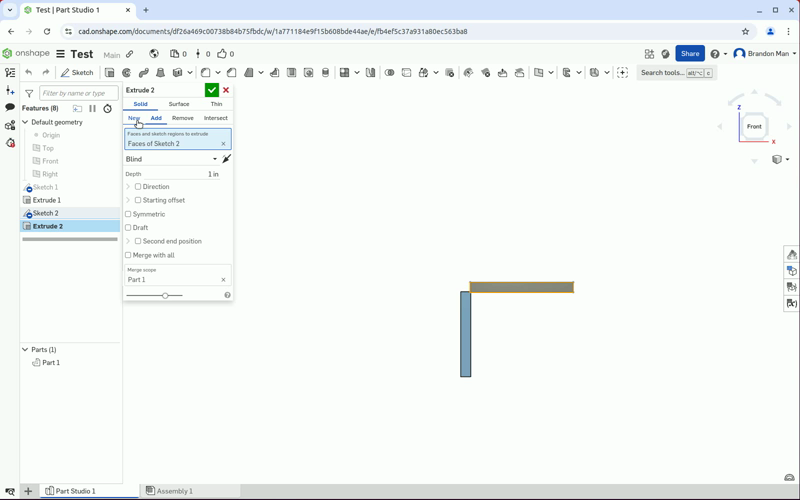
click(137, 120)
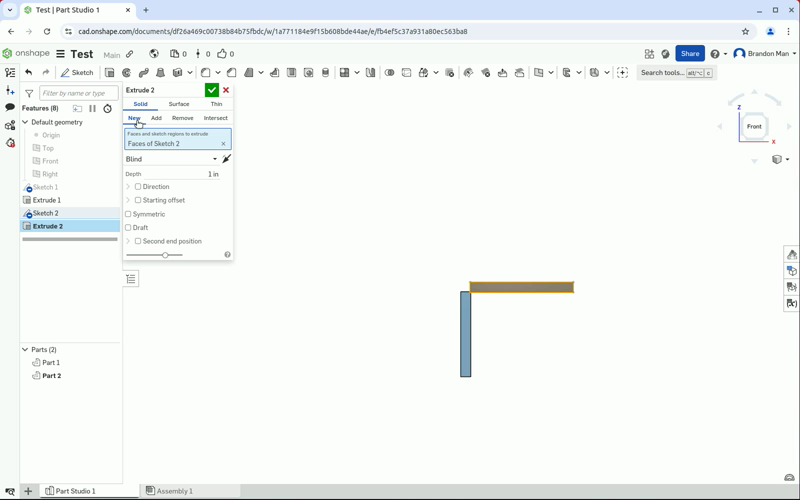
key(tab, 4)
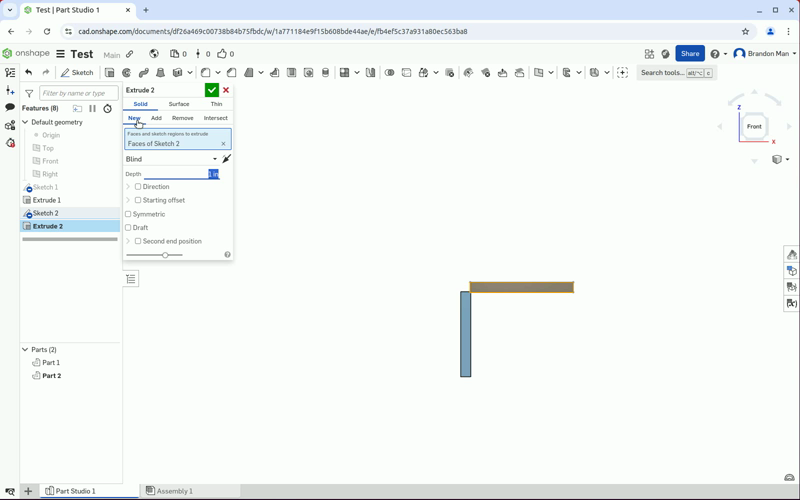
text(1.204)
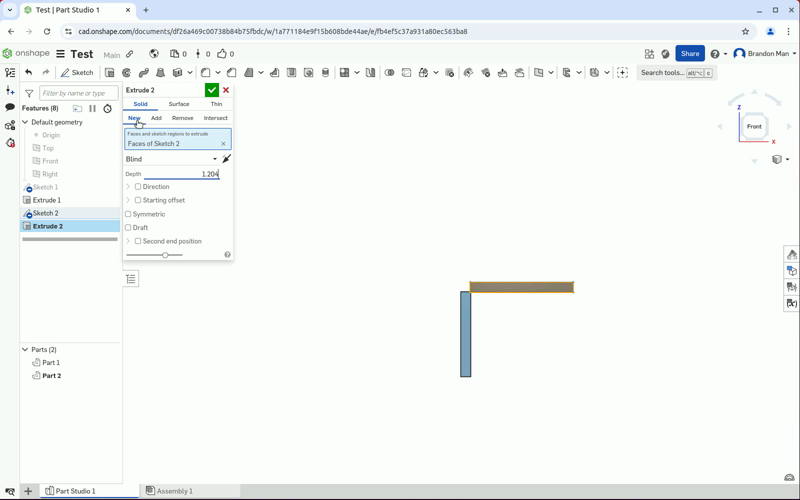
key(enter)
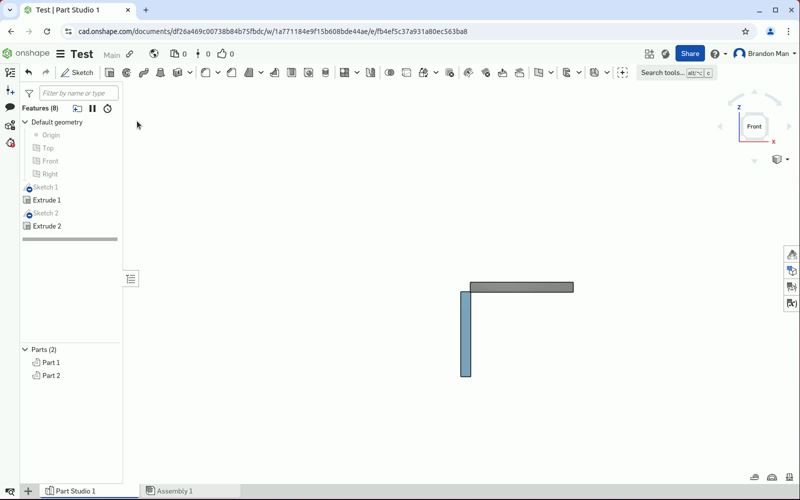
key(shift+h)
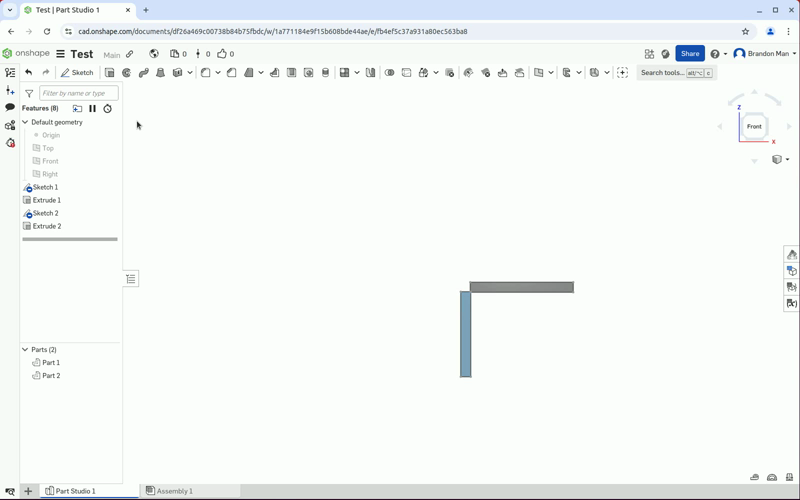
key(shift+h)
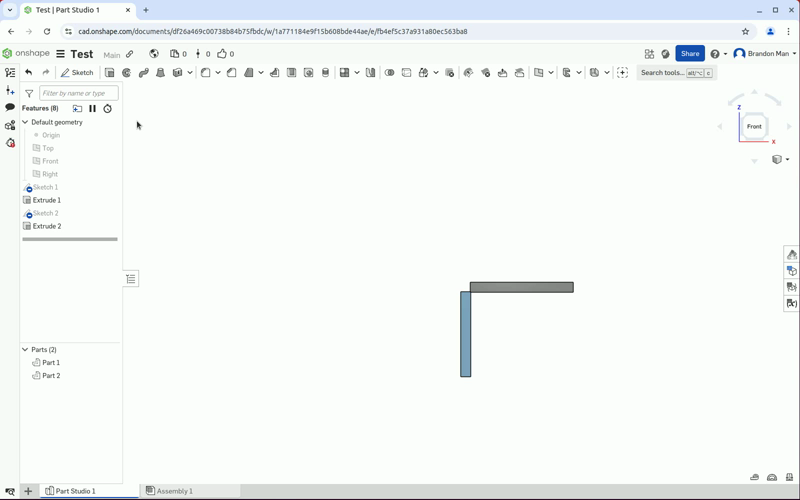
mouse_move(73, 189)
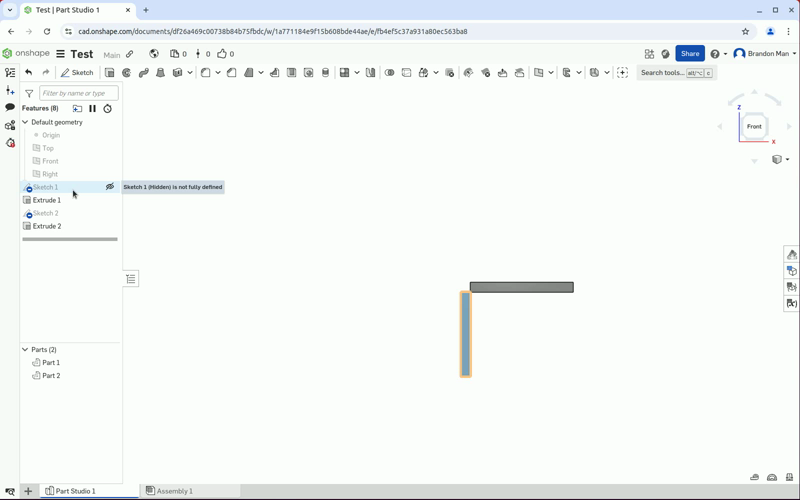
click(73, 189)
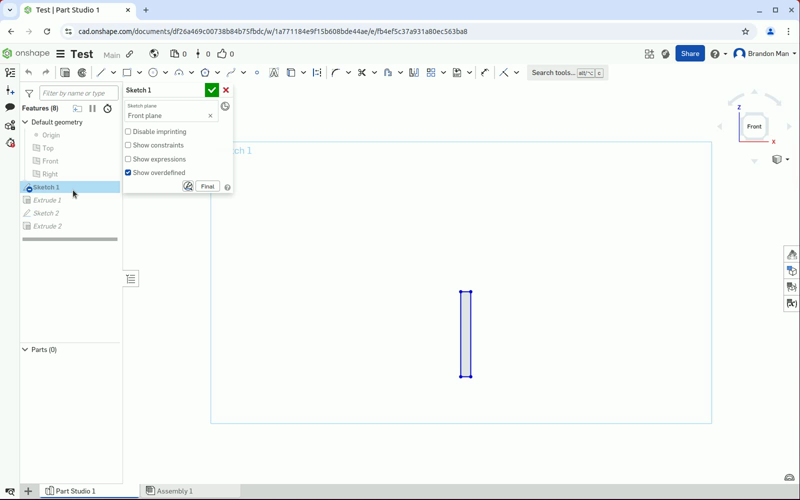
mouse_move(229, 92)
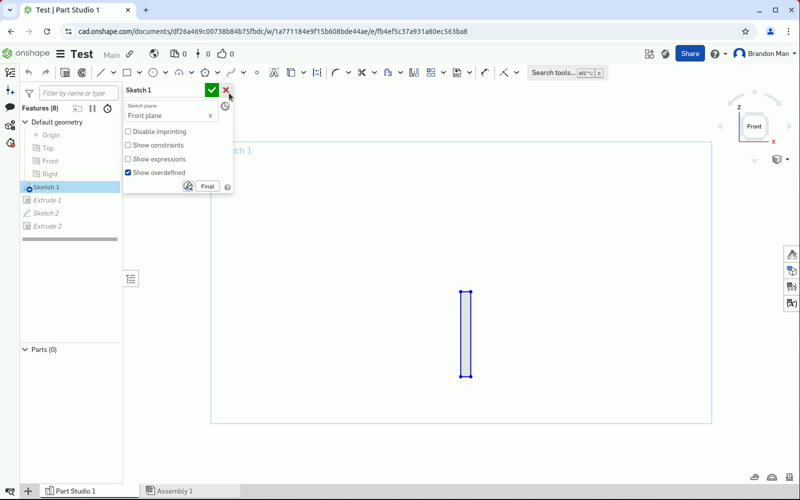
click(229, 92)
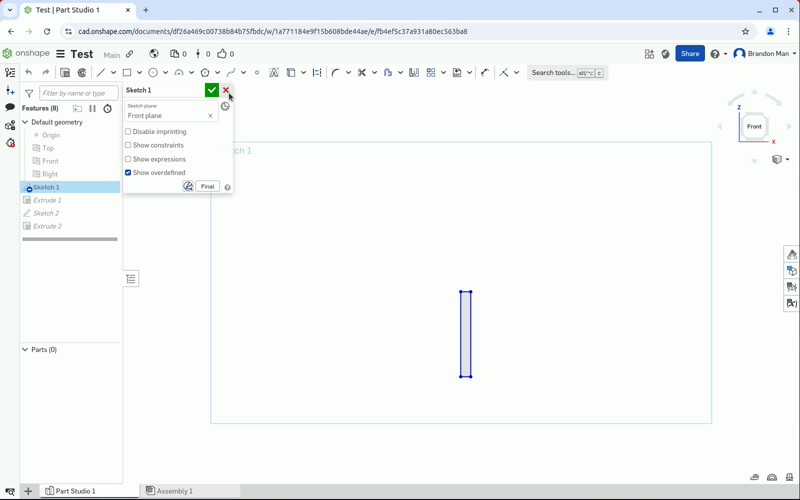
key(shift+s)
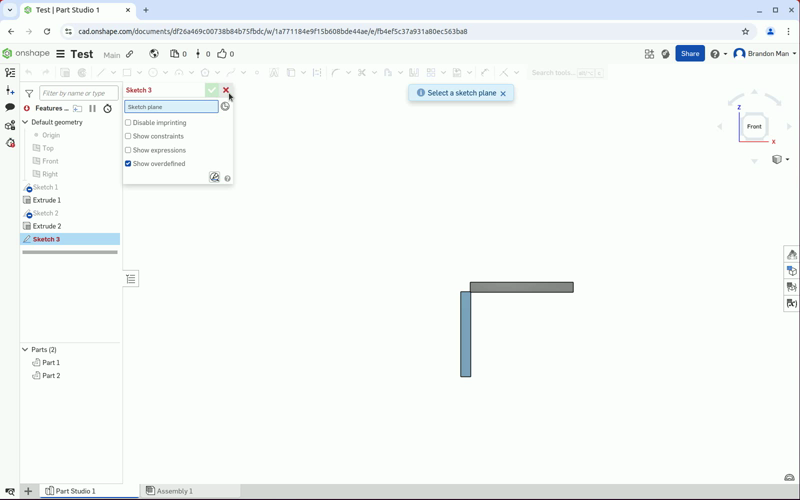
mouse_move(73, 163)
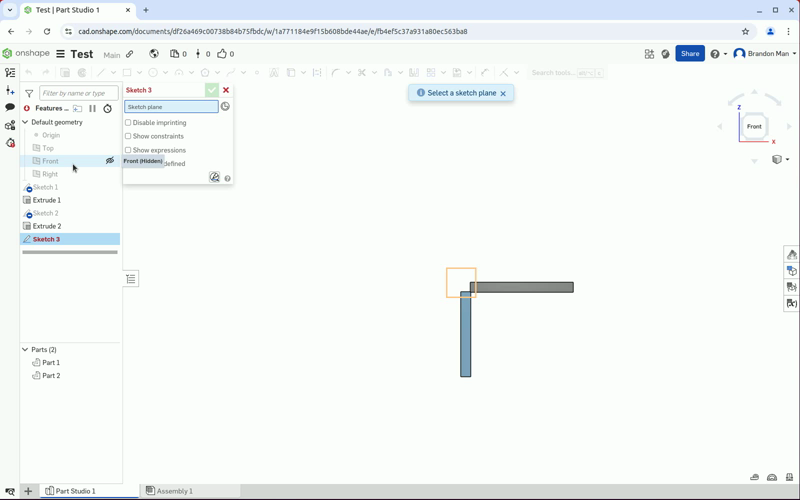
click(73, 163)
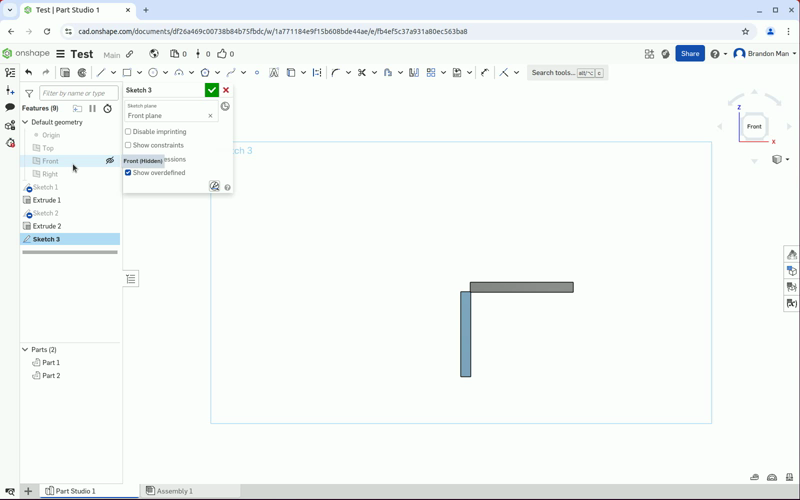
mouse_move(73, 352)
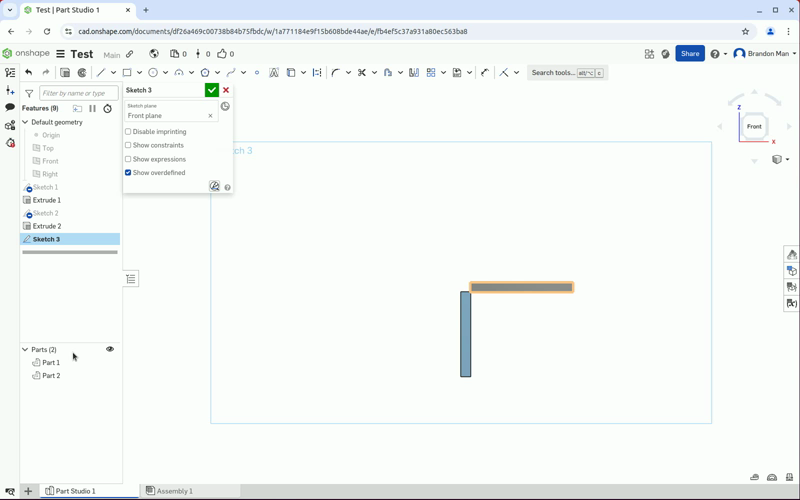
key(y)
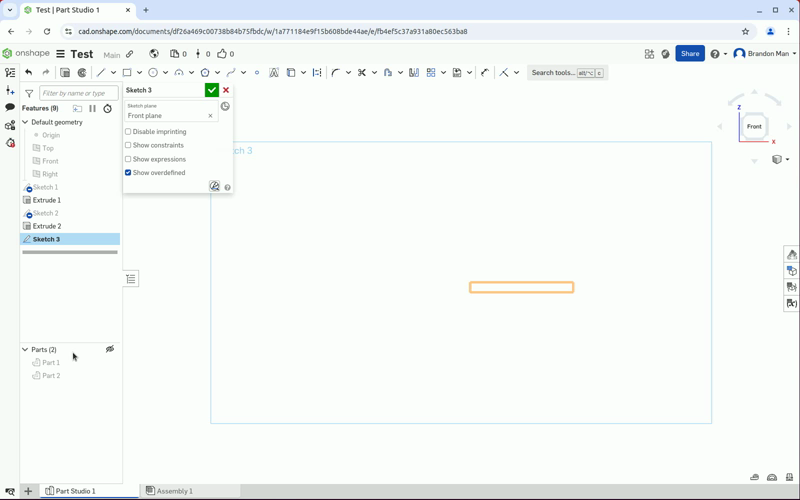
key(l)
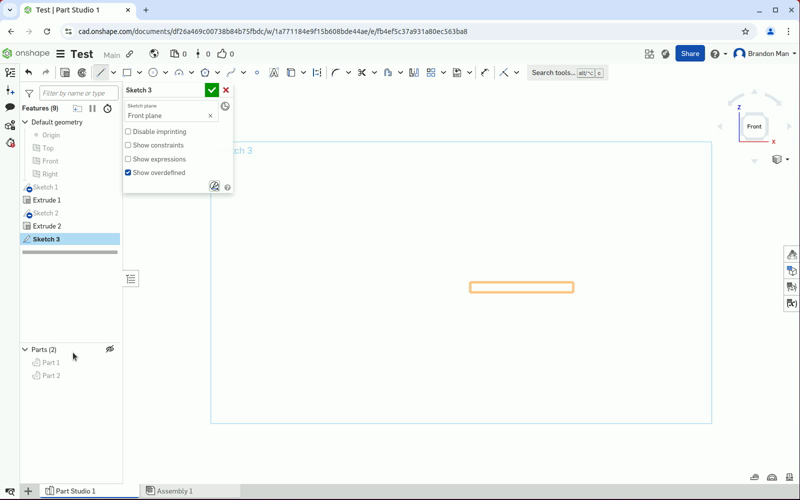
key_down(shift)
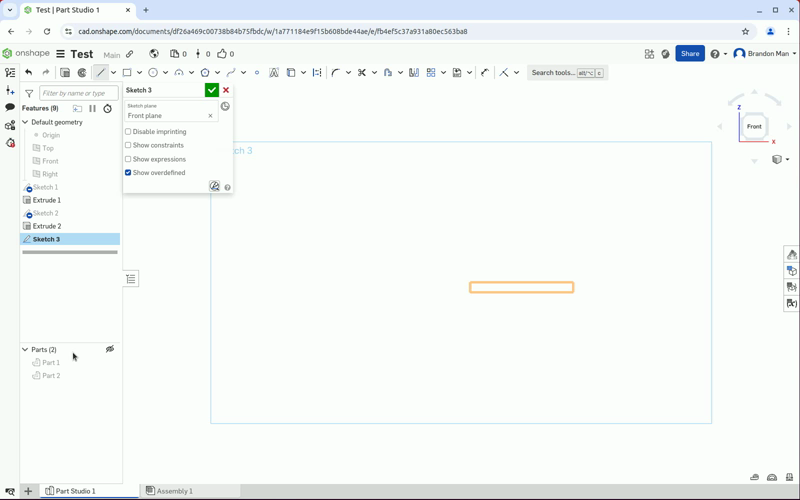
mouse_move(460, 292)
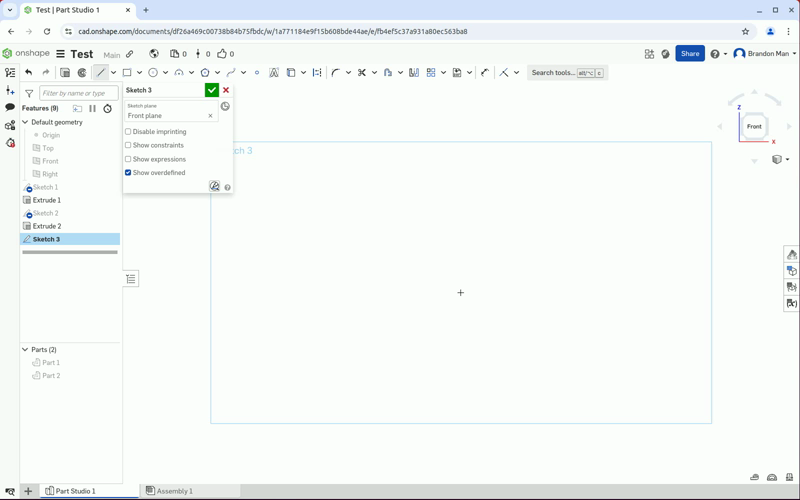
click(460, 292)
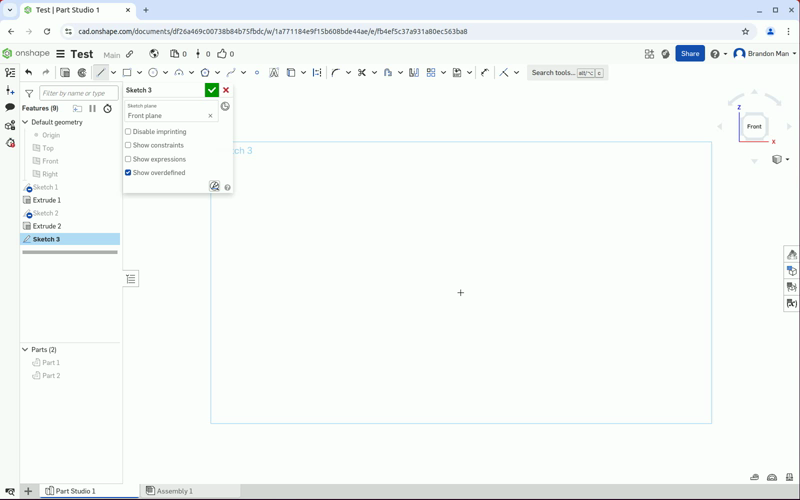
key_up(shift)
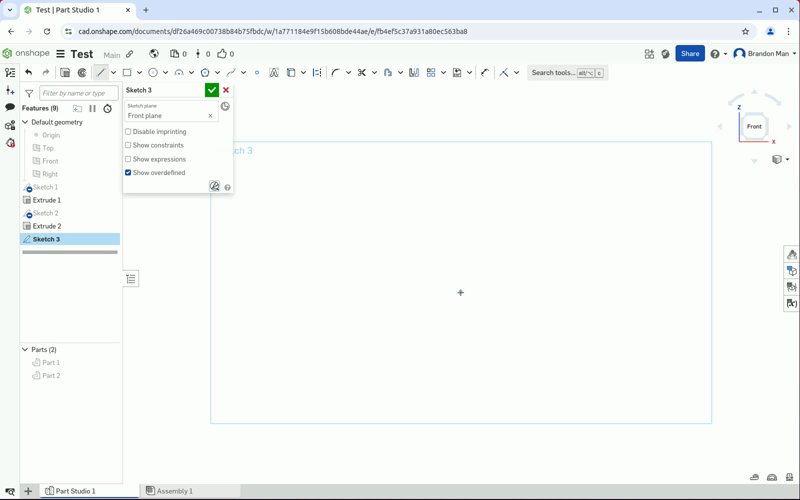
key_down(shift)
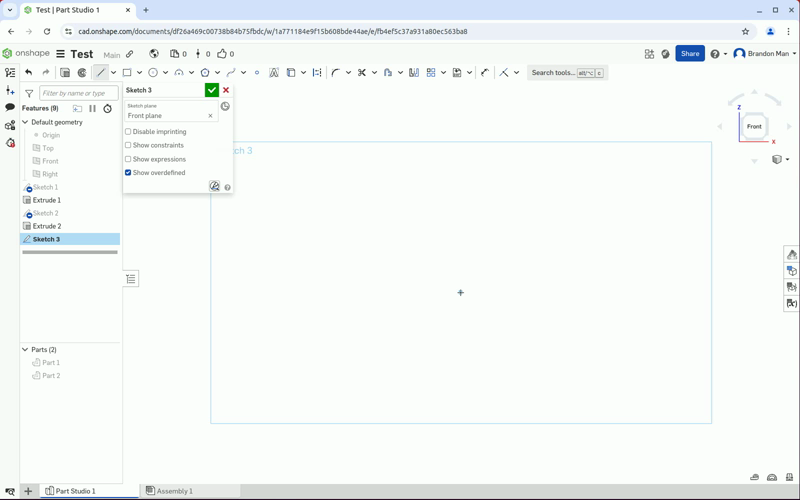
mouse_move(490, 292)
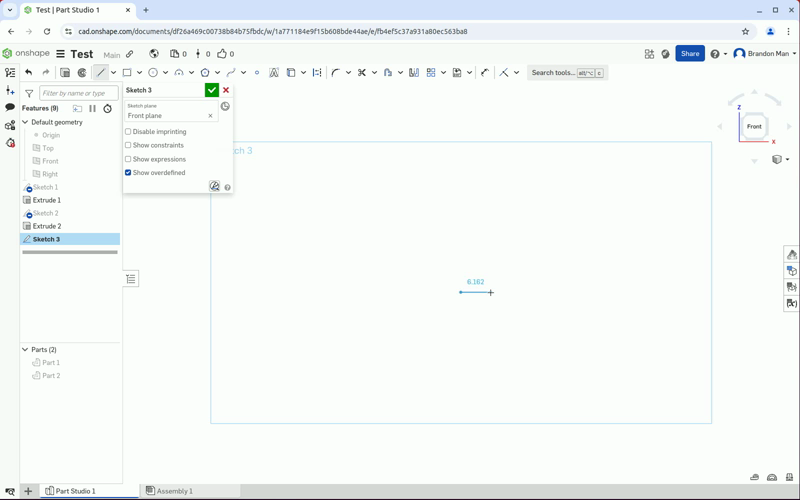
mouse_move(471, 292)
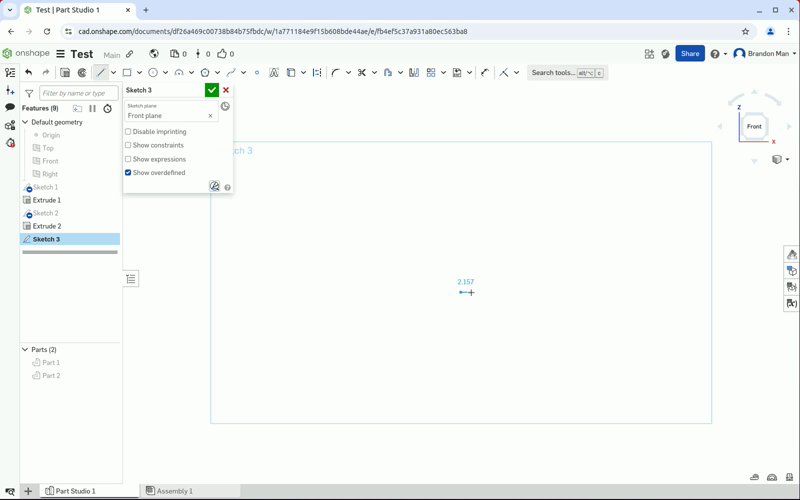
click(471, 292)
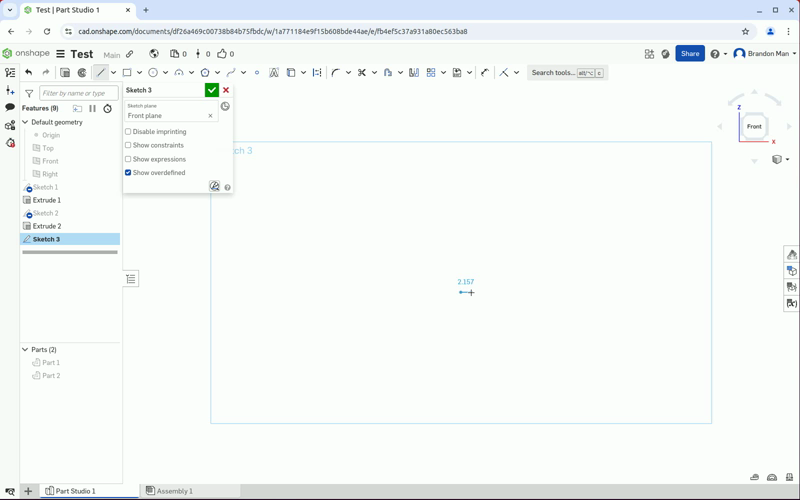
key_up(shift)
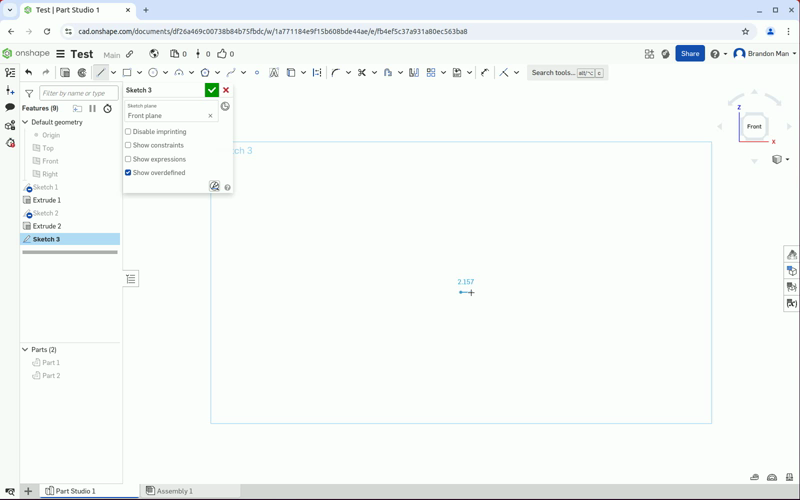
key_down(shift)
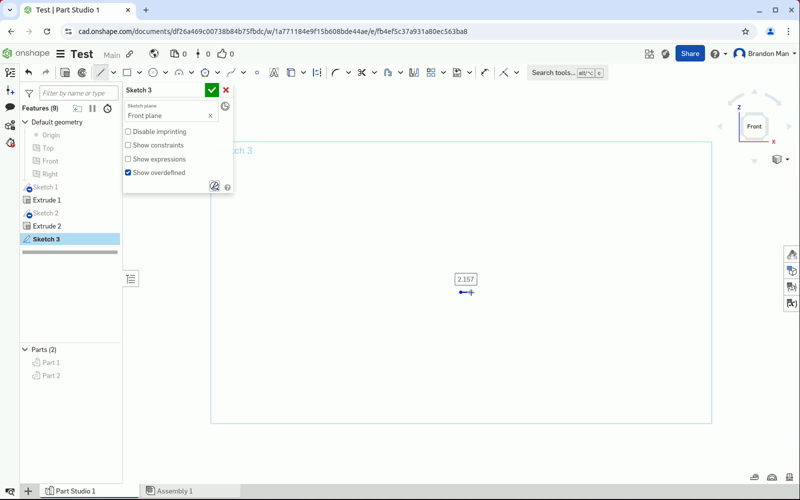
mouse_move(501, 292)
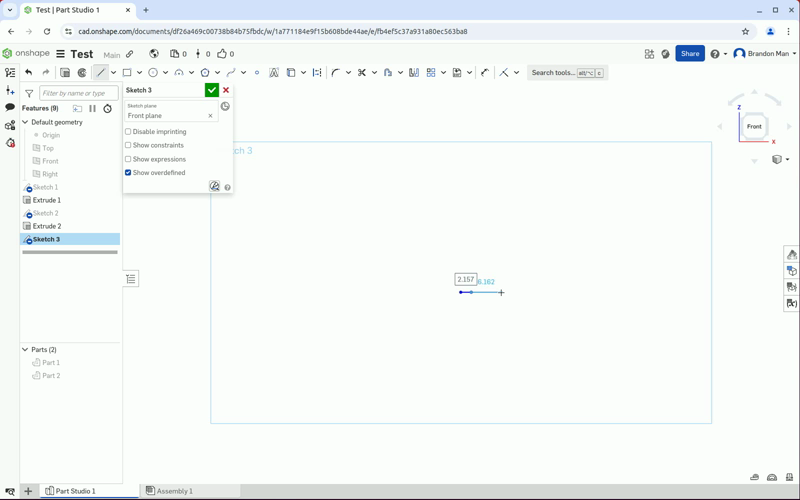
mouse_move(471, 281)
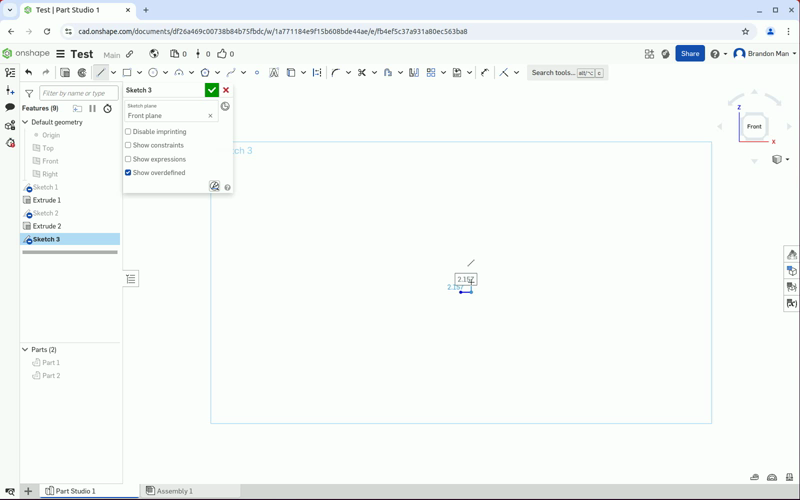
click(471, 281)
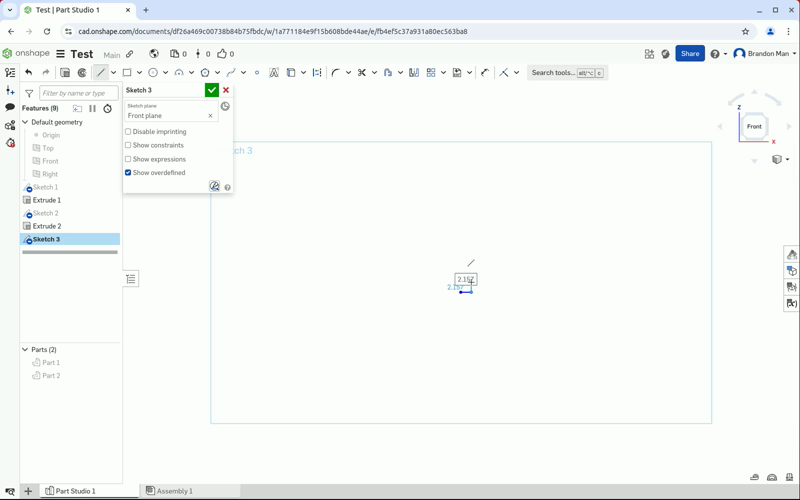
key_up(shift)
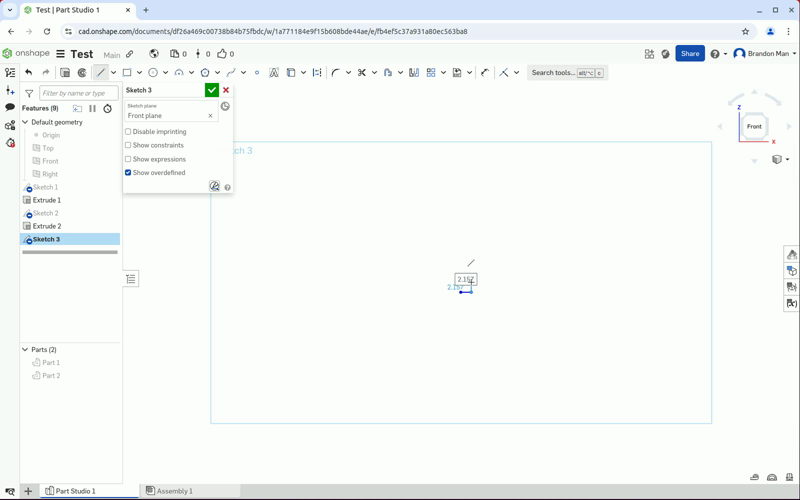
key_down(shift)
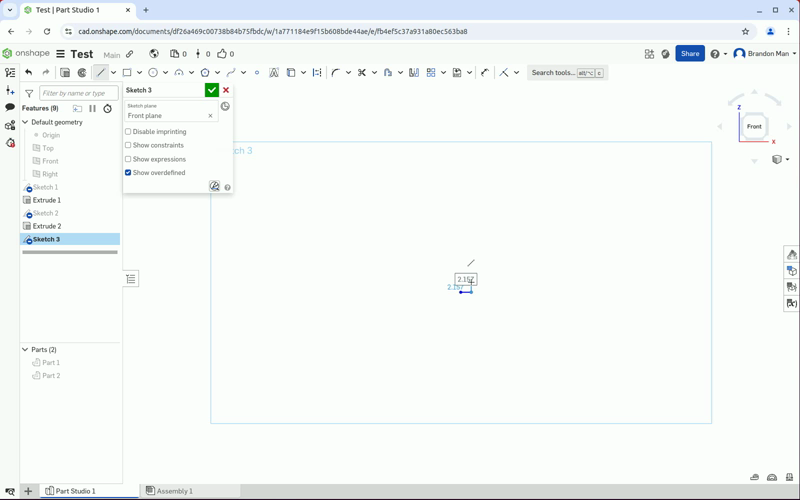
mouse_move(501, 281)
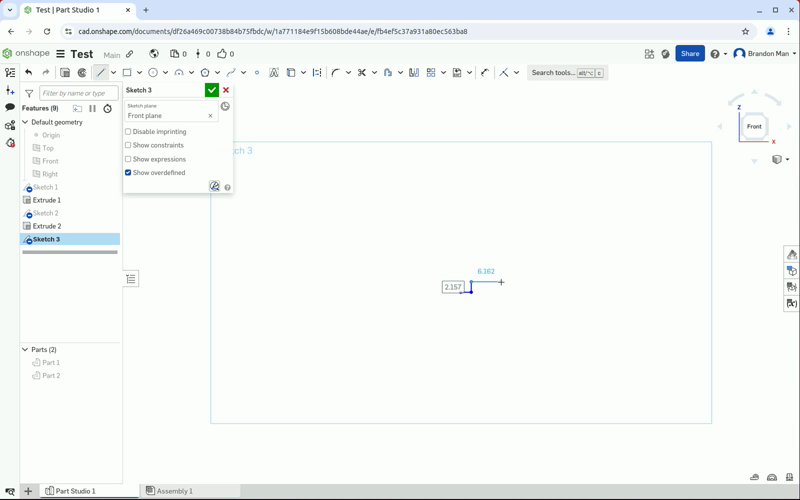
mouse_move(460, 281)
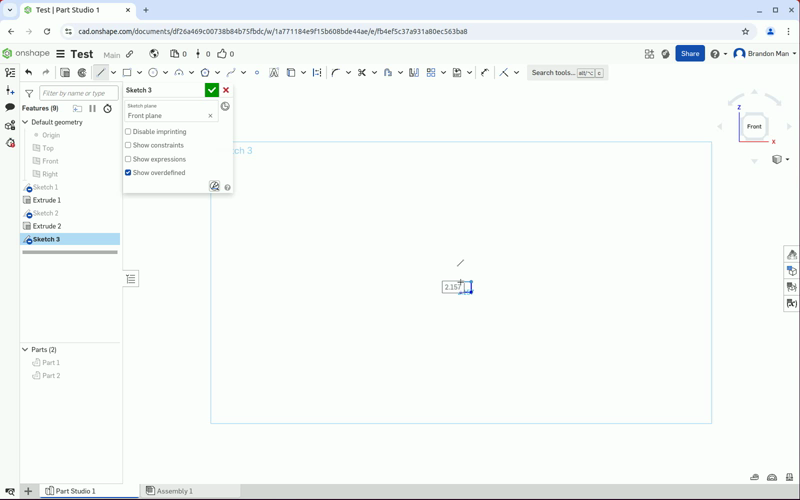
click(460, 281)
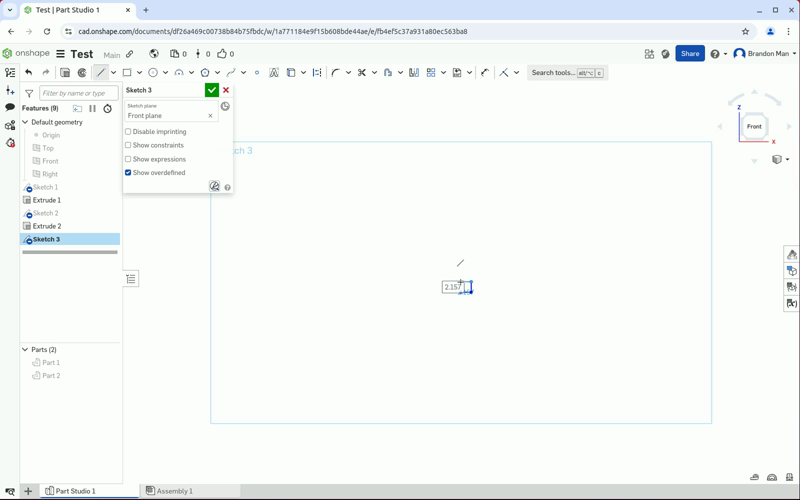
key_up(shift)
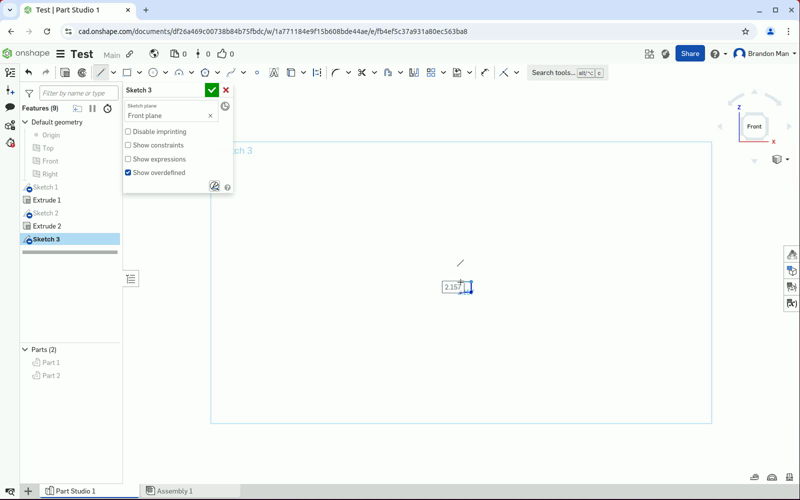
mouse_move(490, 281)
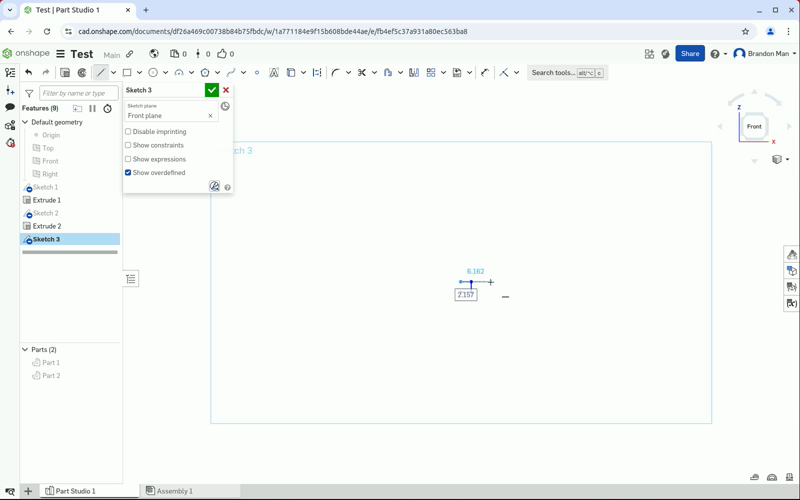
key_down(shift)
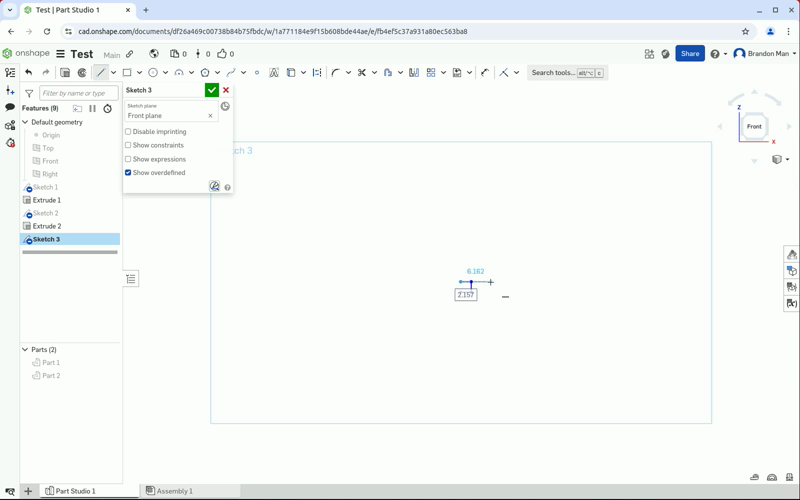
mouse_move(460, 292)
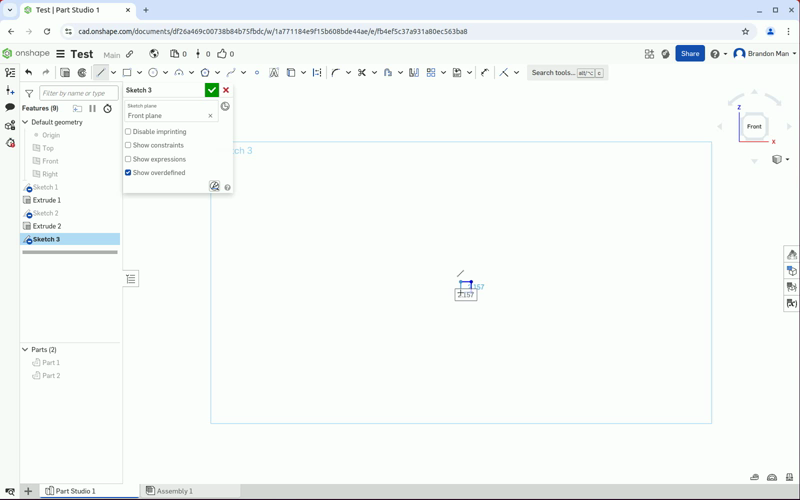
key_up(shift)
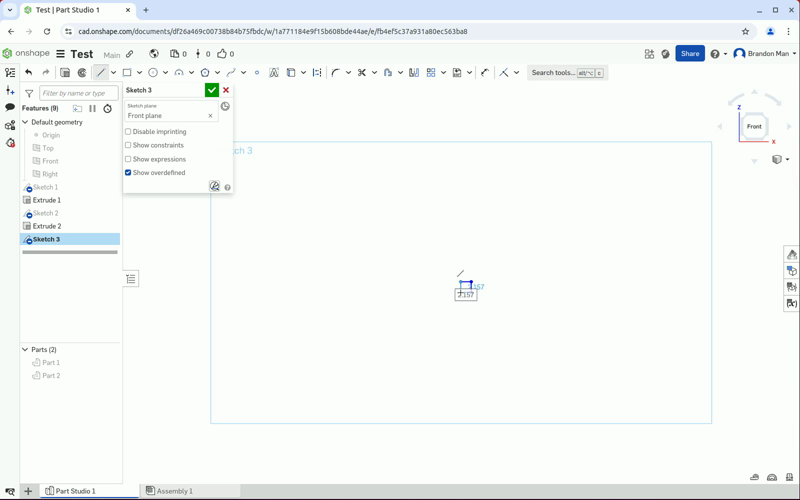
click(460, 292)
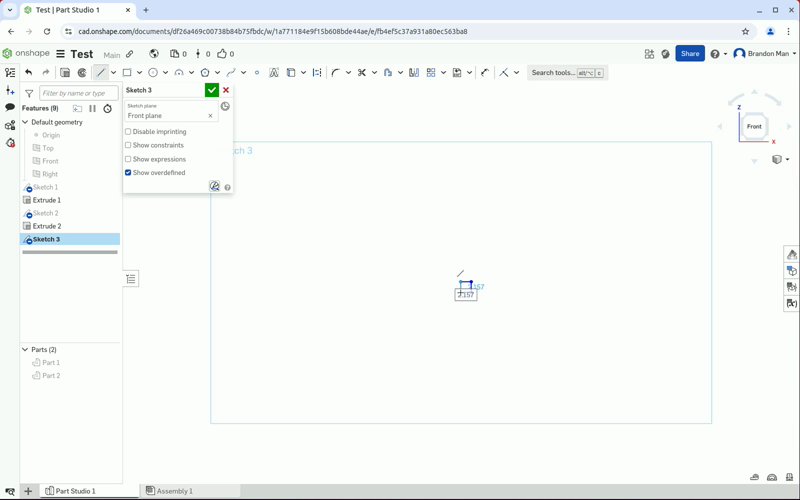
key(esc)
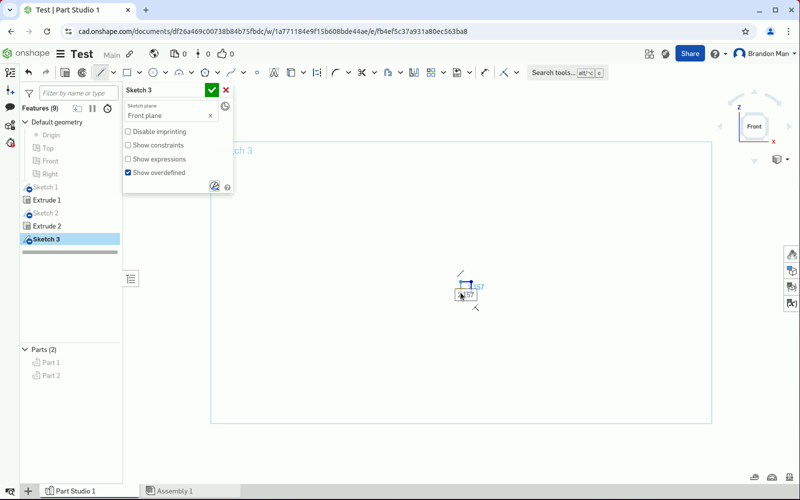
mouse_move(470, 282)
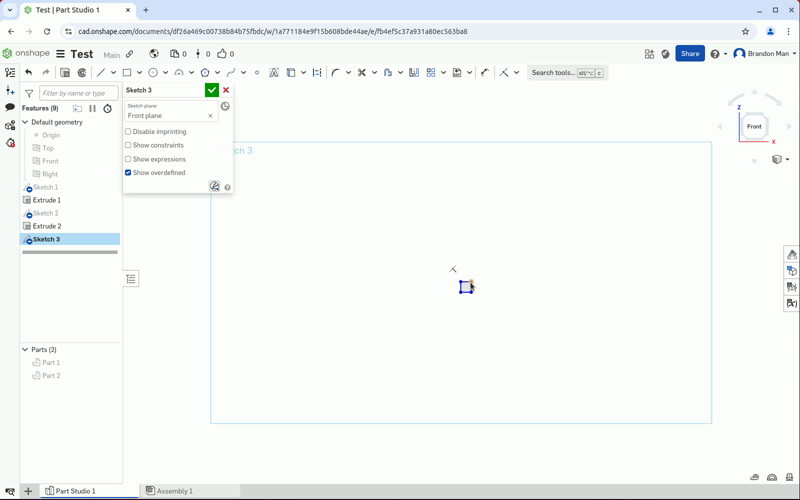
scroll(6)
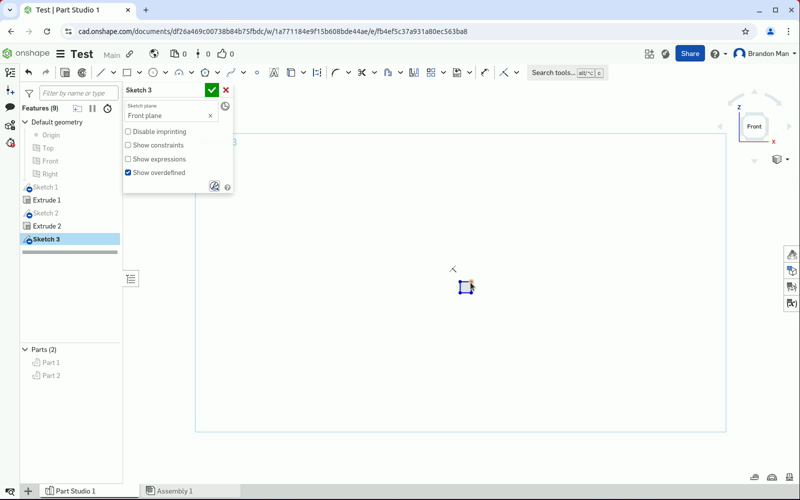
scroll(6)
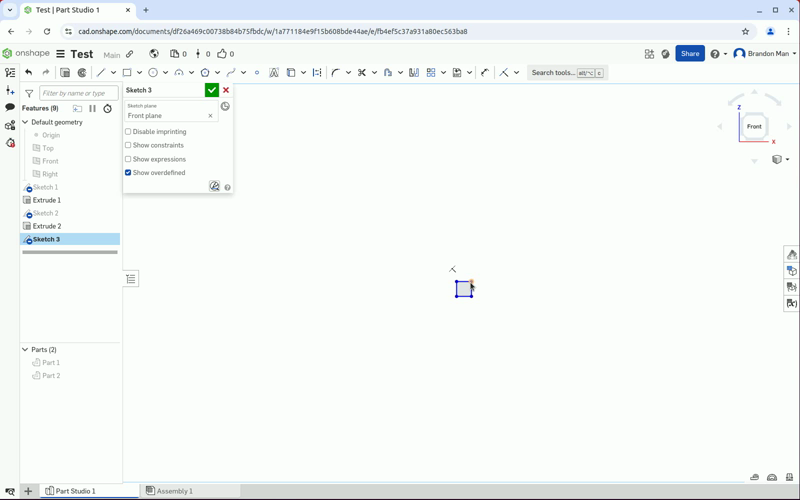
scroll(6)
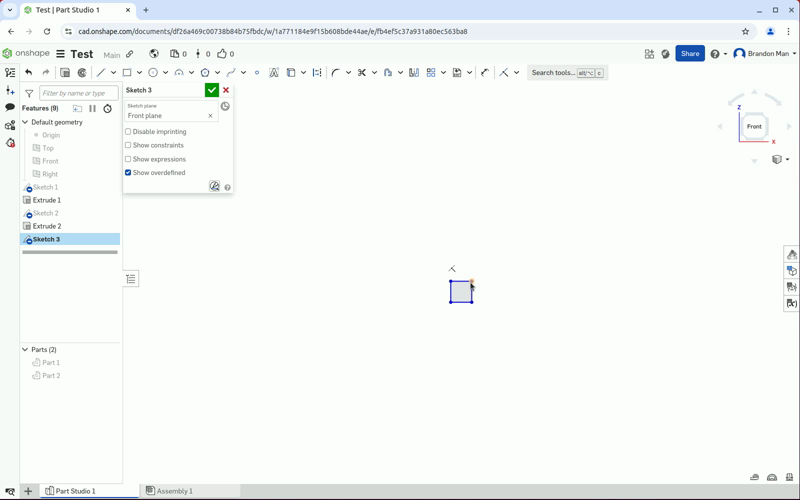
scroll(6)
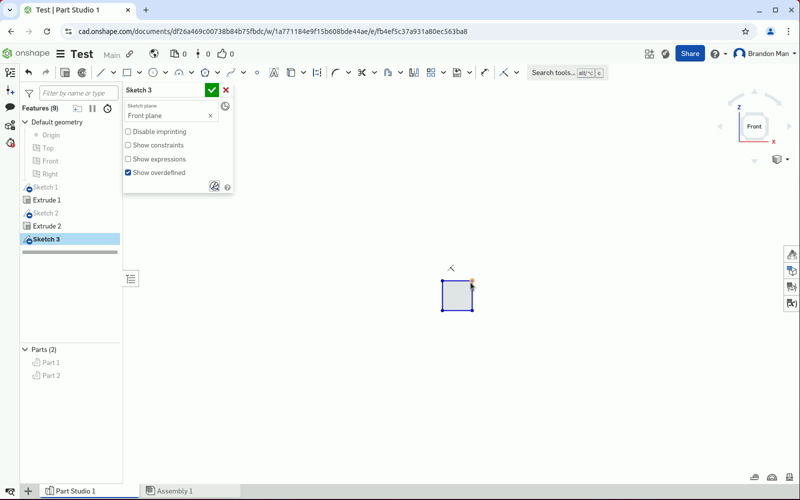
scroll(6)
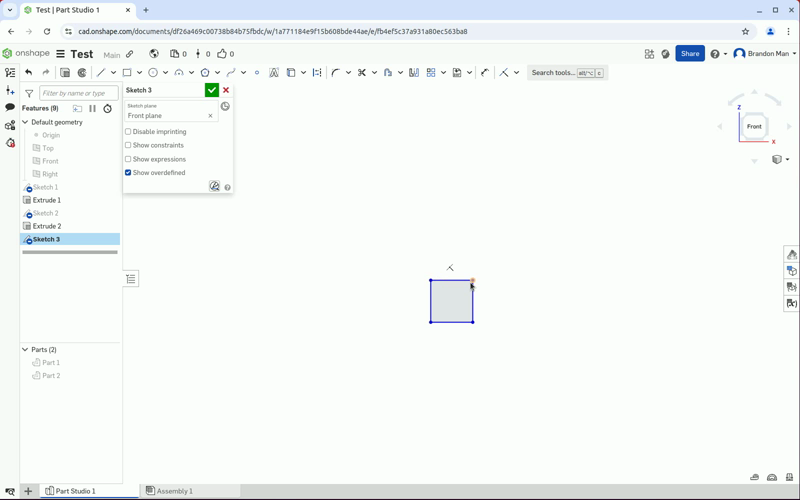
scroll(6)
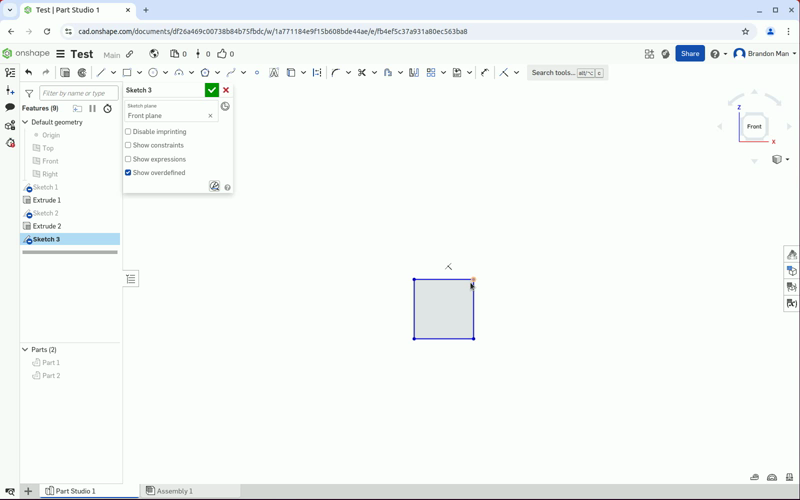
scroll(6)
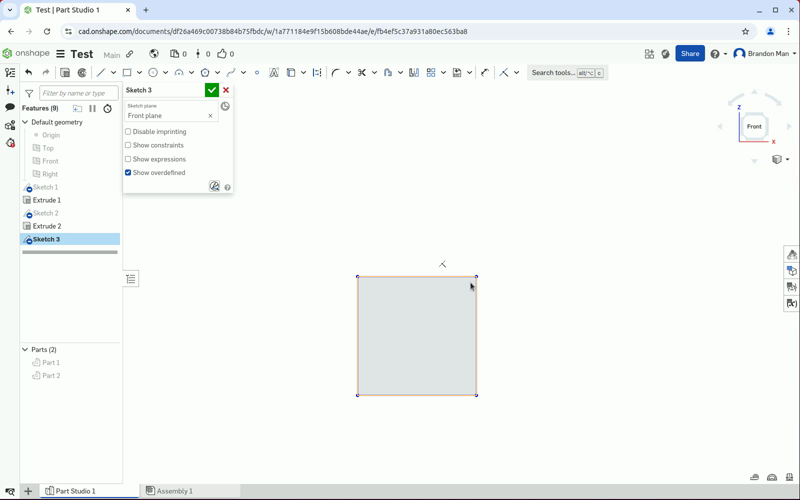
click(470, 282)
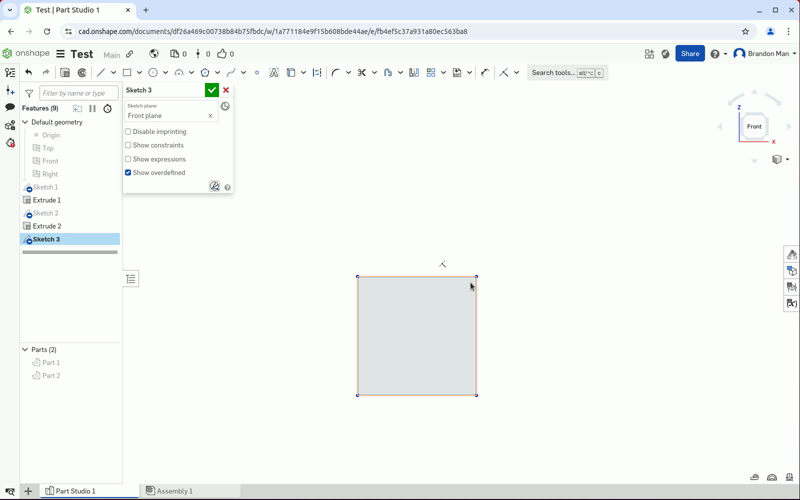
scroll(-6)
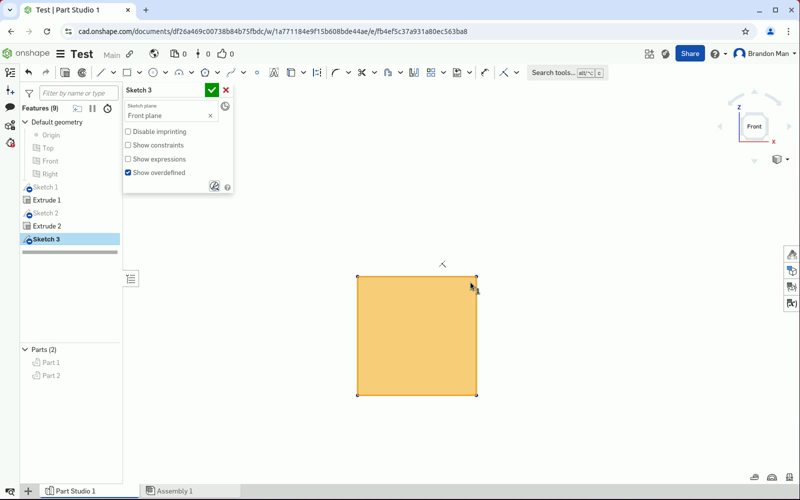
scroll(-6)
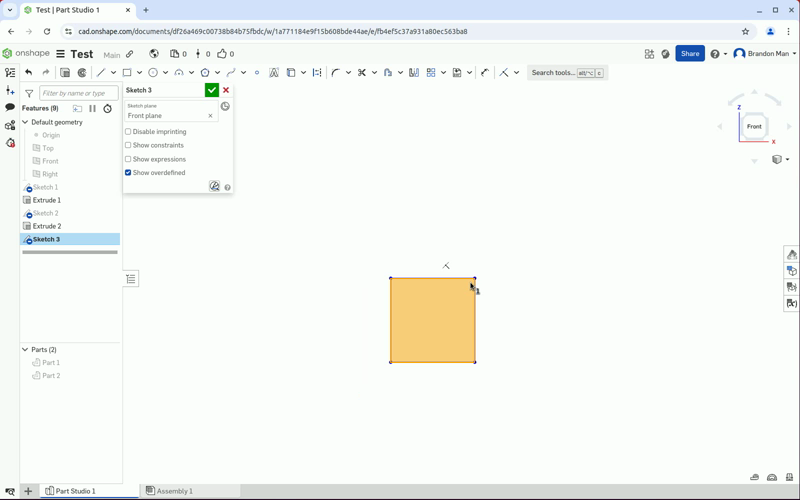
scroll(-6)
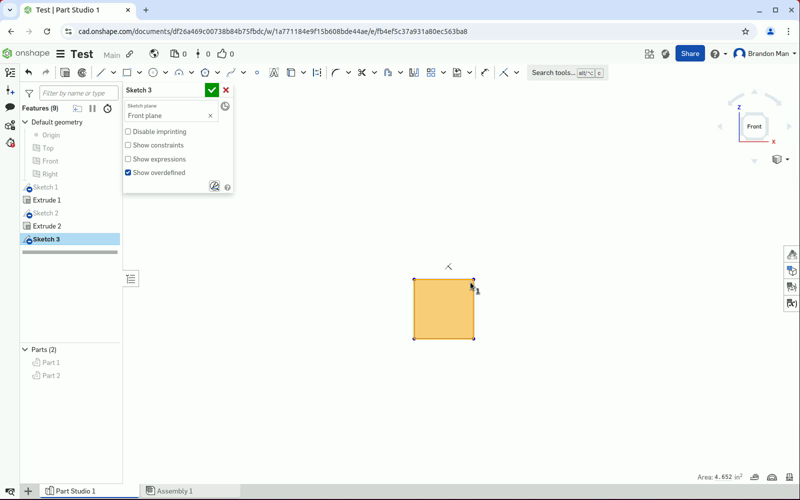
scroll(-6)
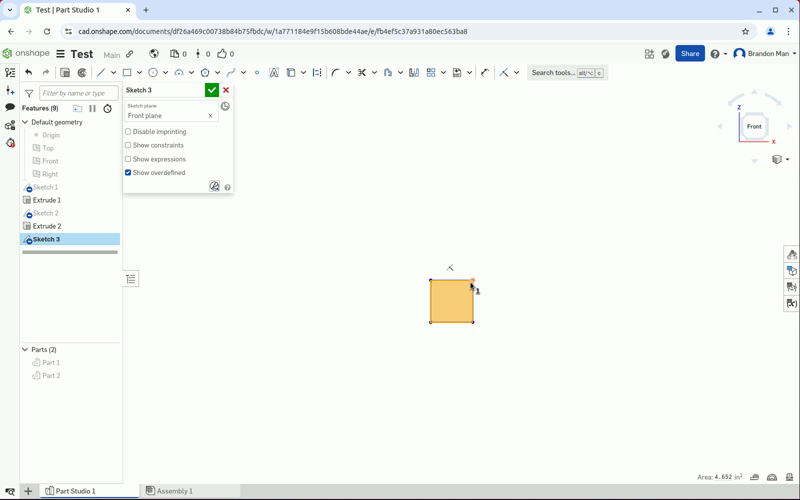
scroll(-6)
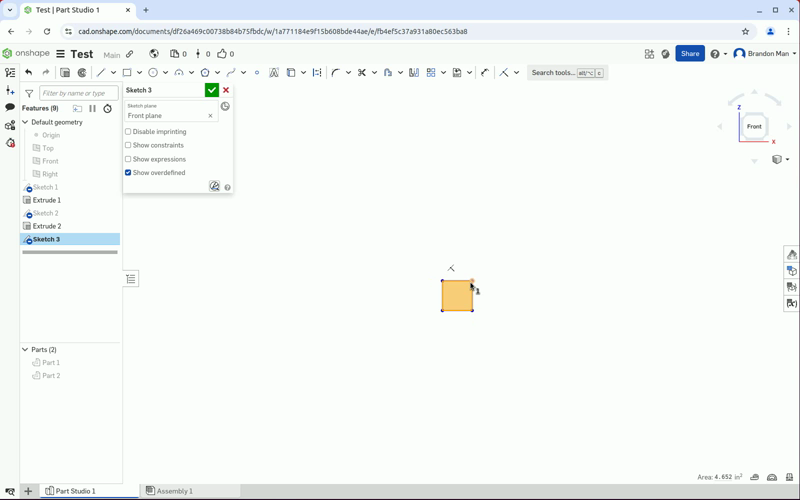
scroll(-6)
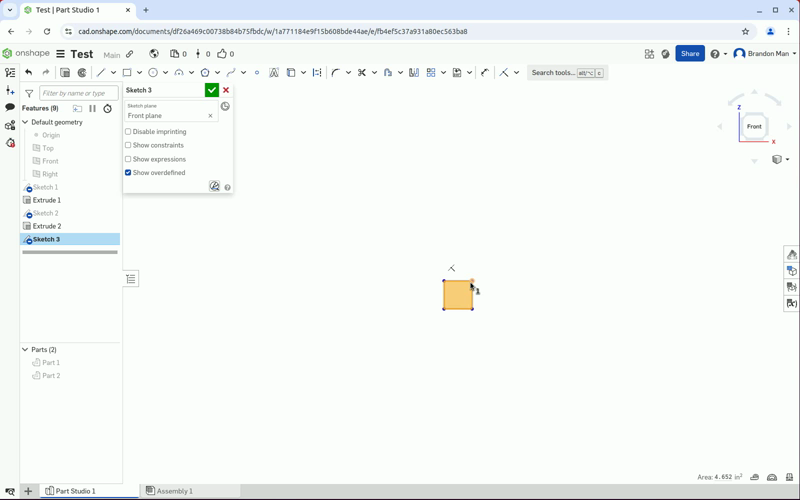
scroll(-6)
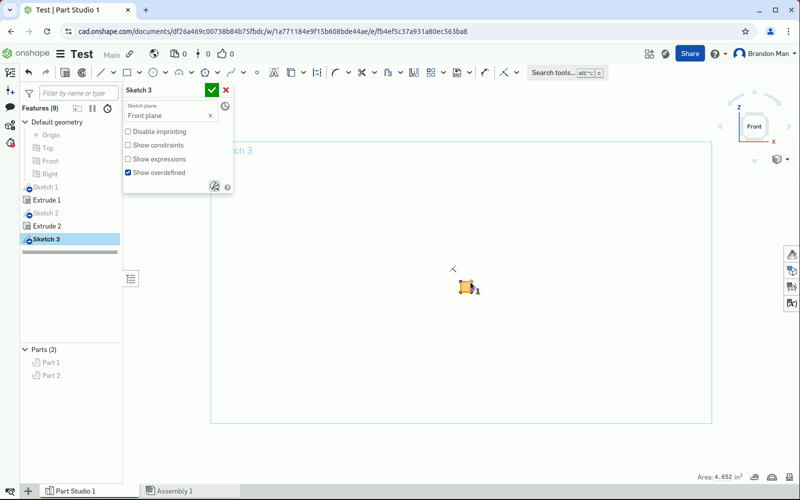
mouse_move(73, 352)
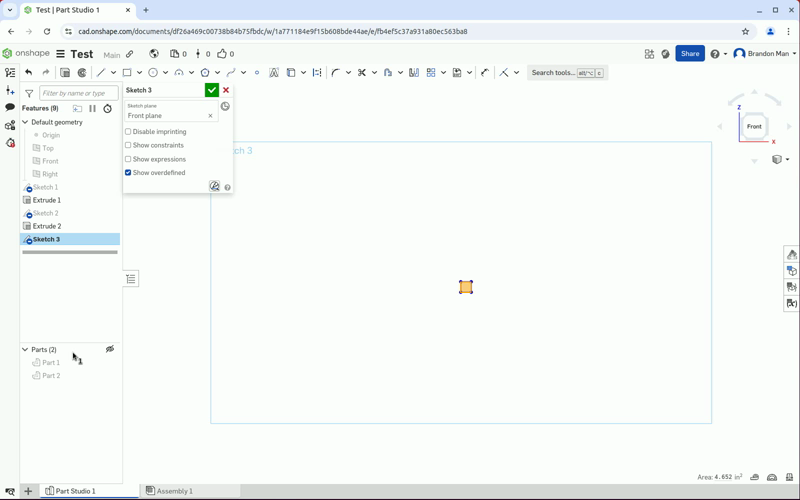
key(shift+y)
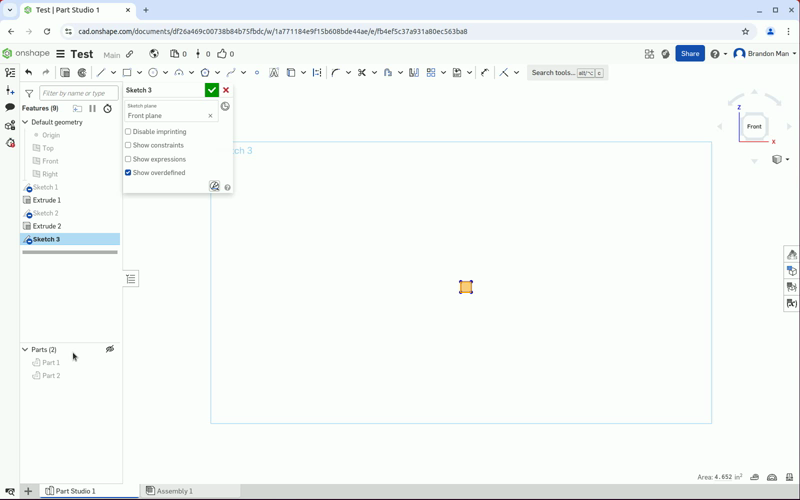
key(shift+e)
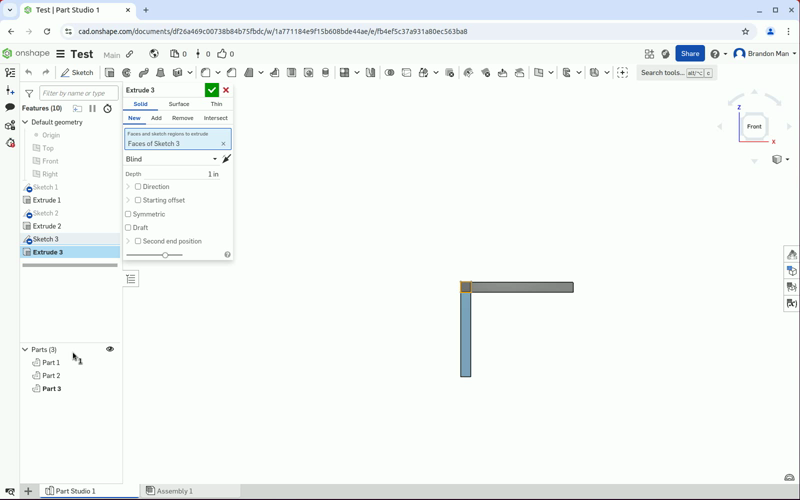
mouse_move(143, 106)
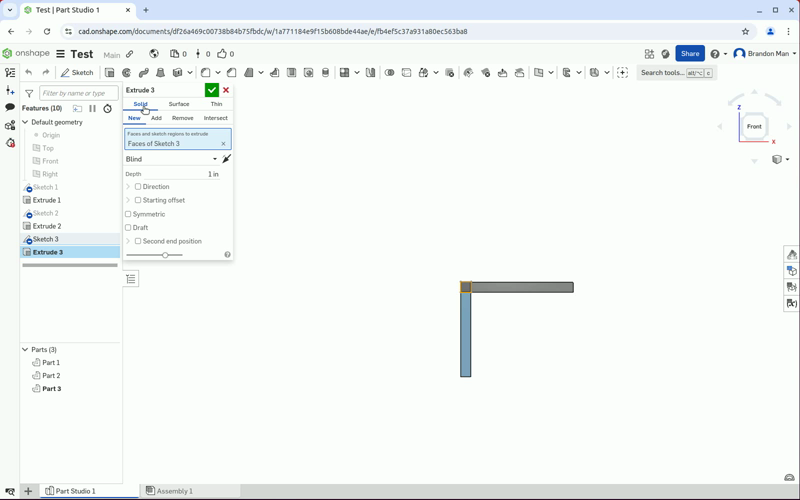
click(143, 106)
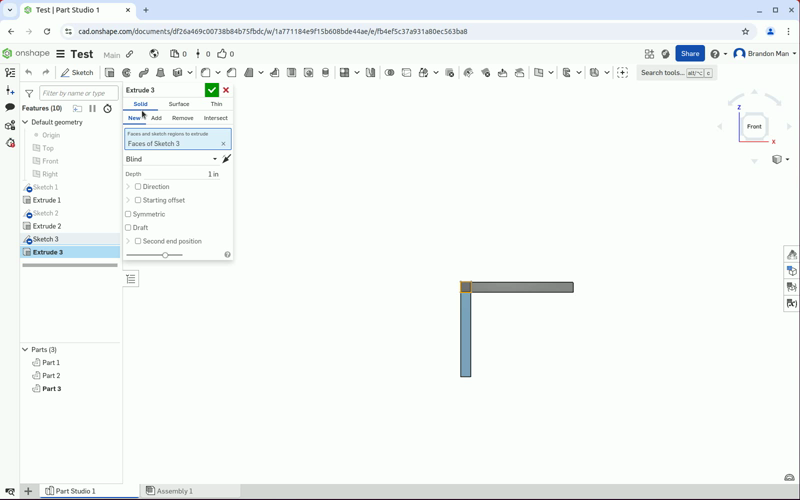
mouse_move(137, 120)
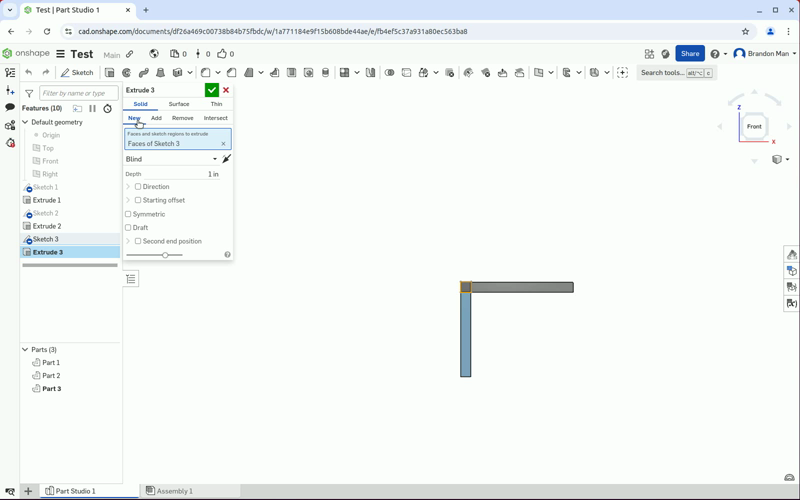
click(137, 120)
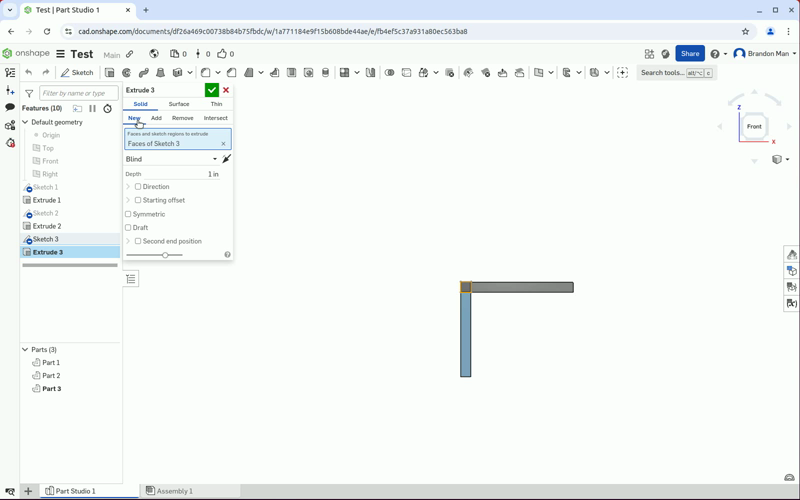
key(tab, 4)
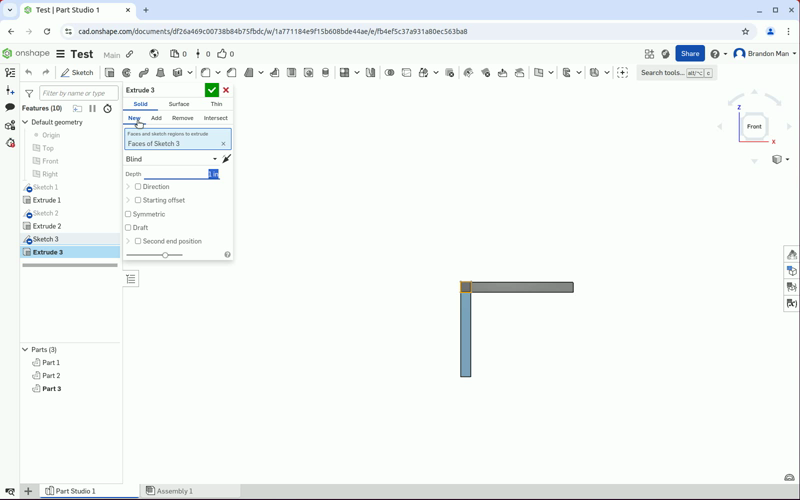
text(1.204)
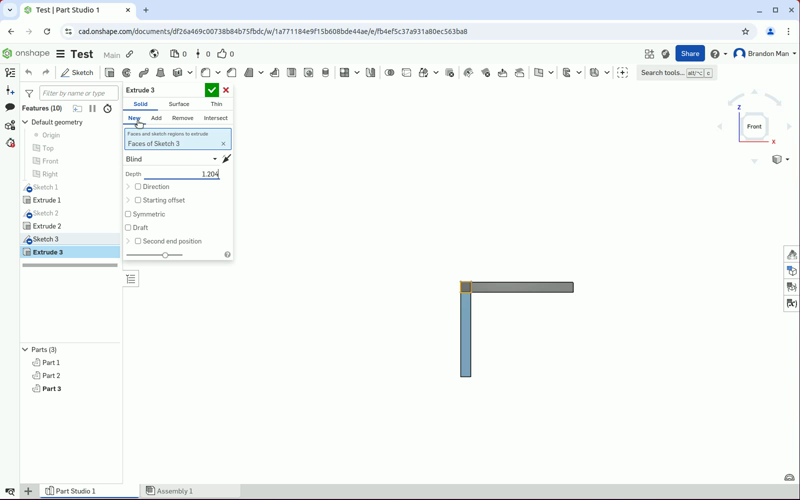
key(enter)
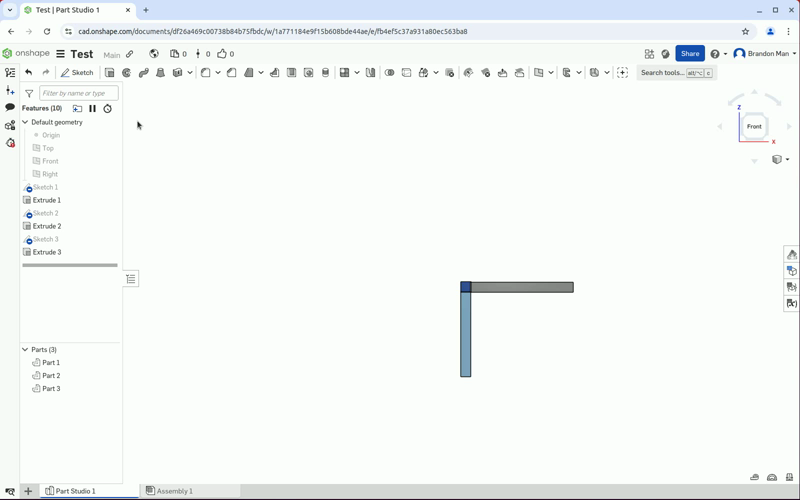
key(shift+h)
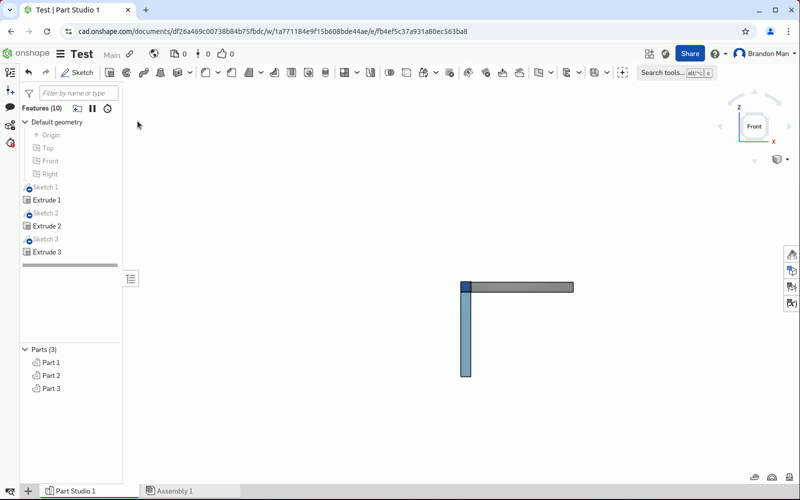
key(shift+h)
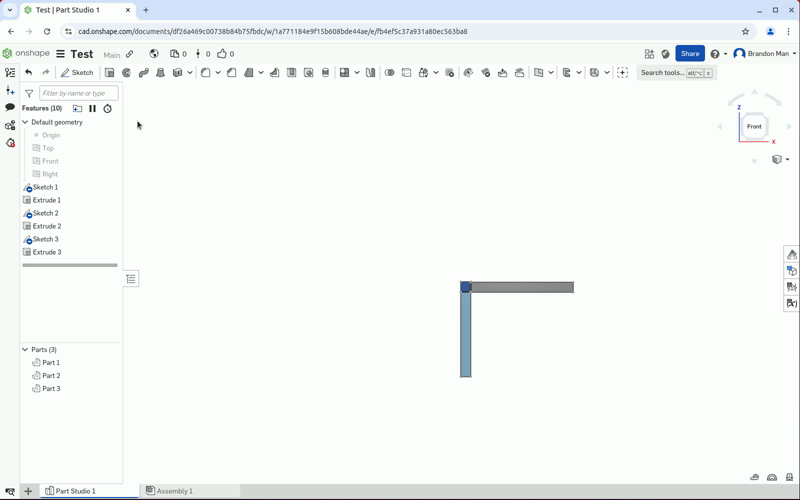
key(shift+7)
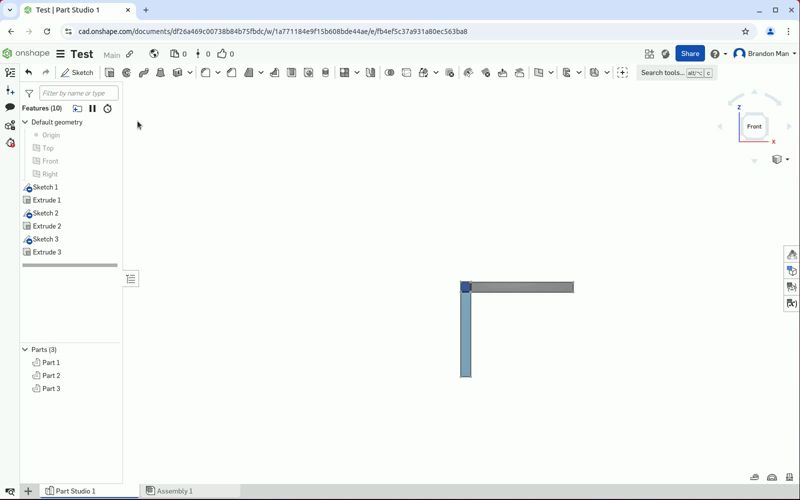
key(left, 2)
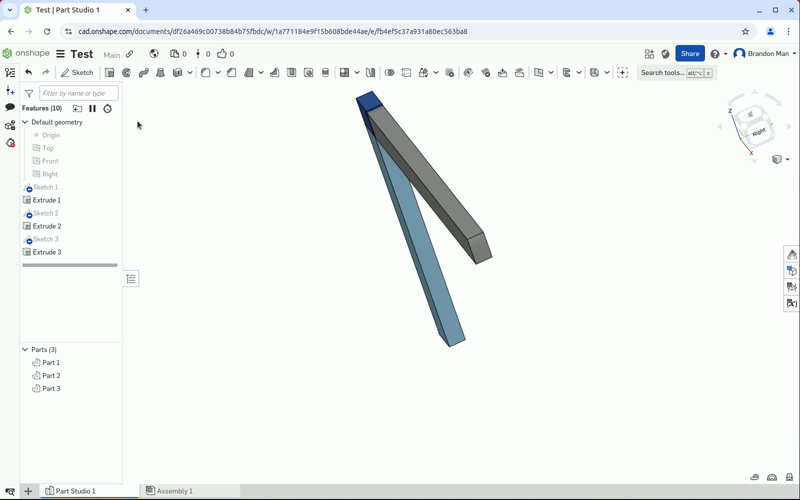
key(down, 2)
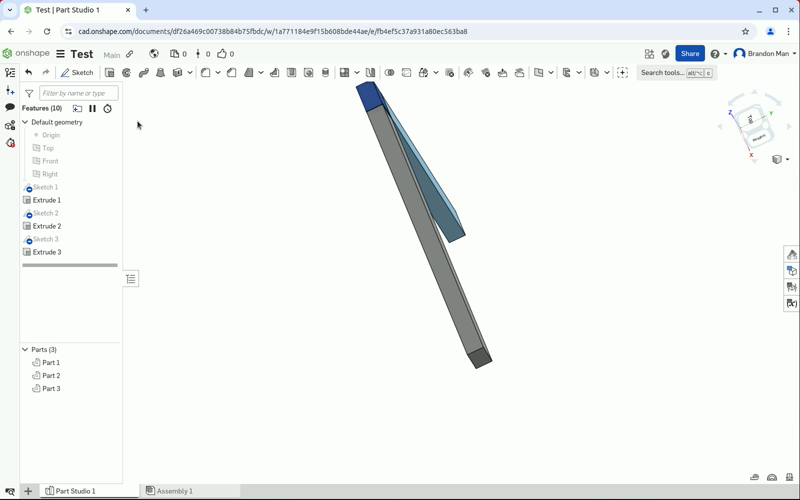
key(up, 2)
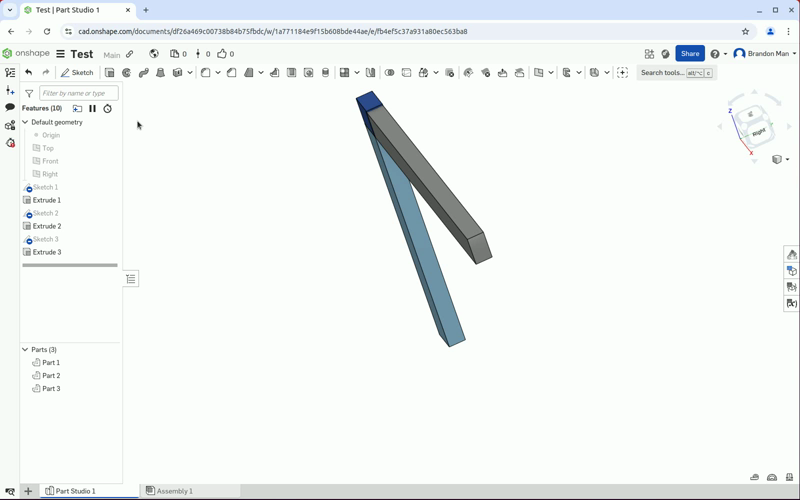
key(right, 2)
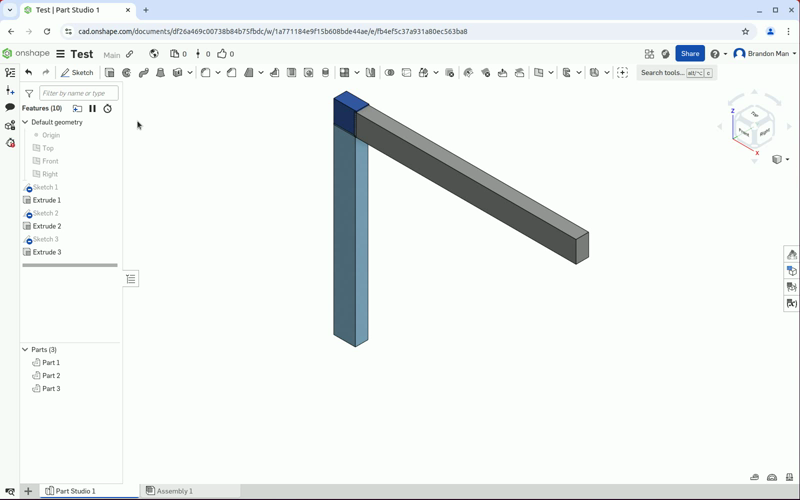
mouse_move(73, 189)
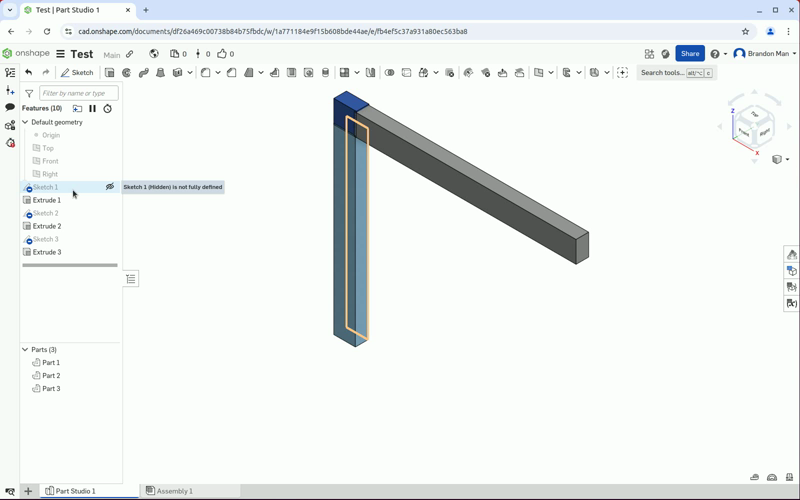
click(73, 189)